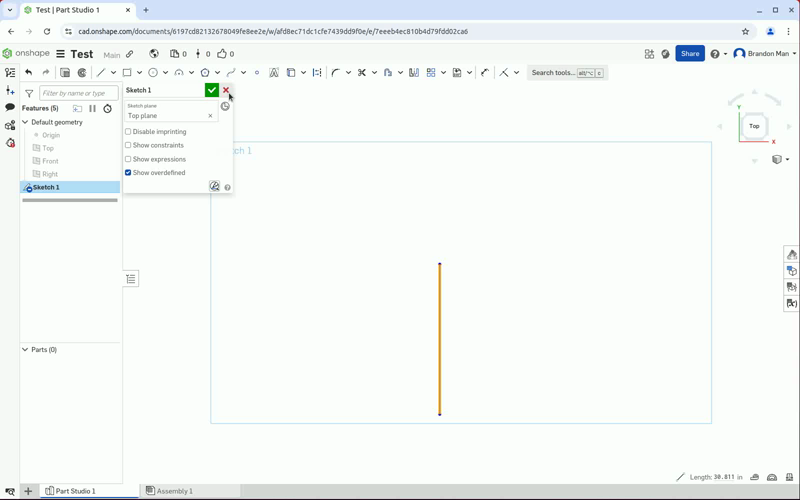
key(shift+h)
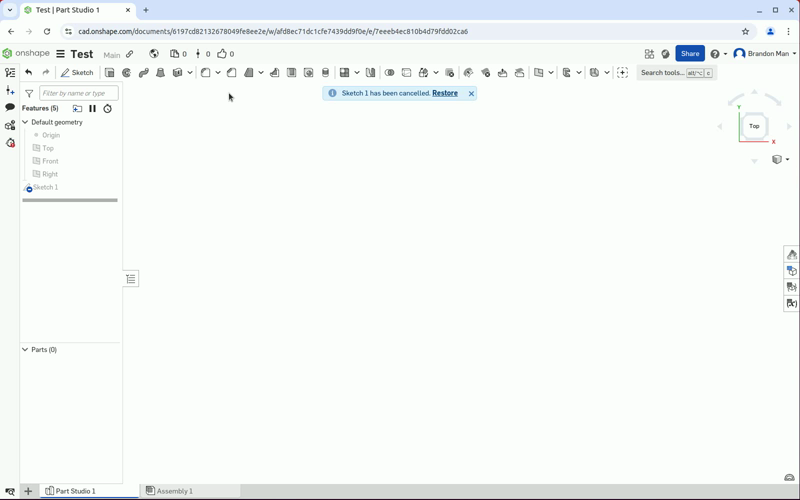
mouse_move(73, 352)
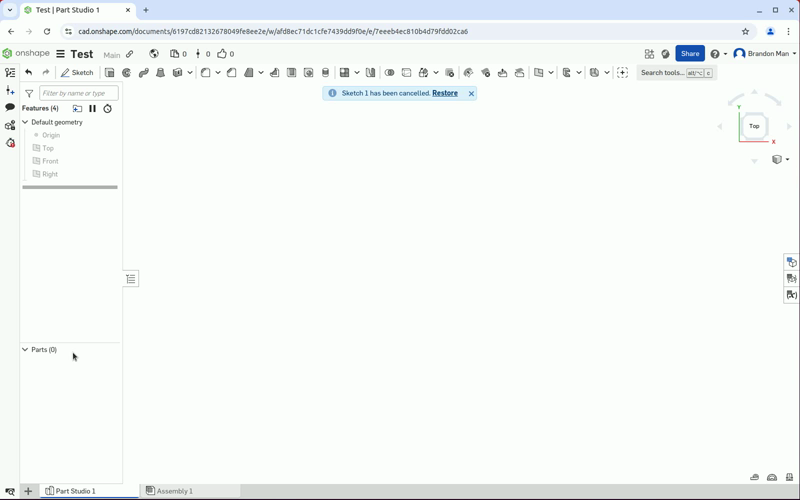
key(y)
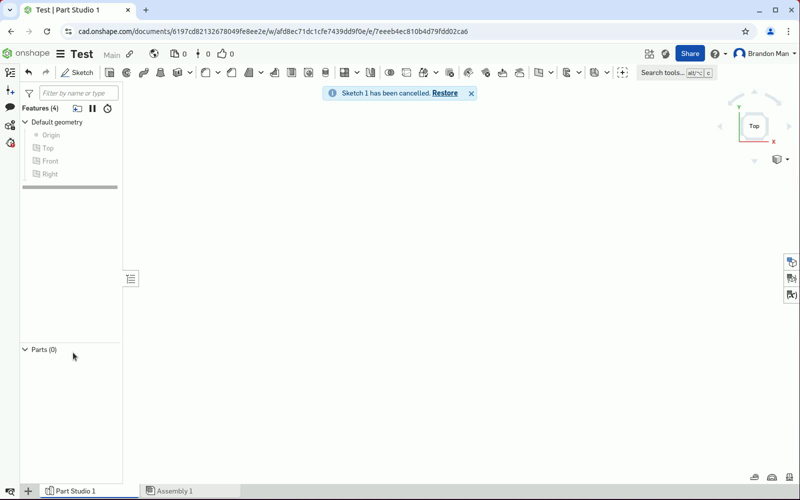
key(shift+p)
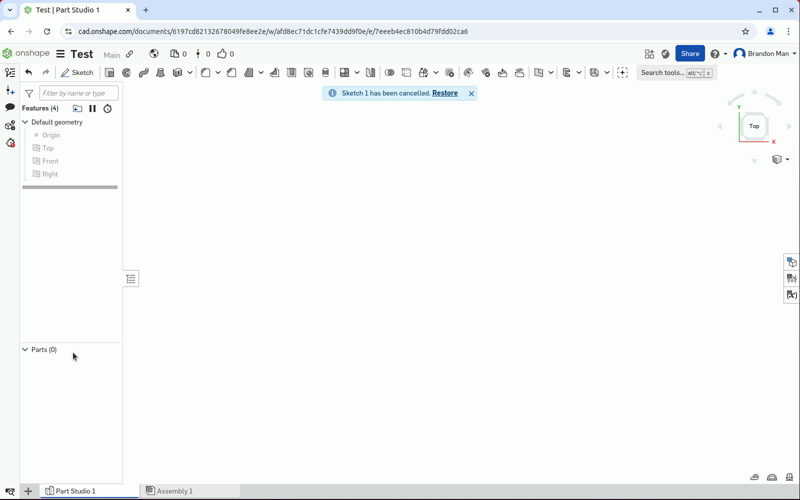
key(space)
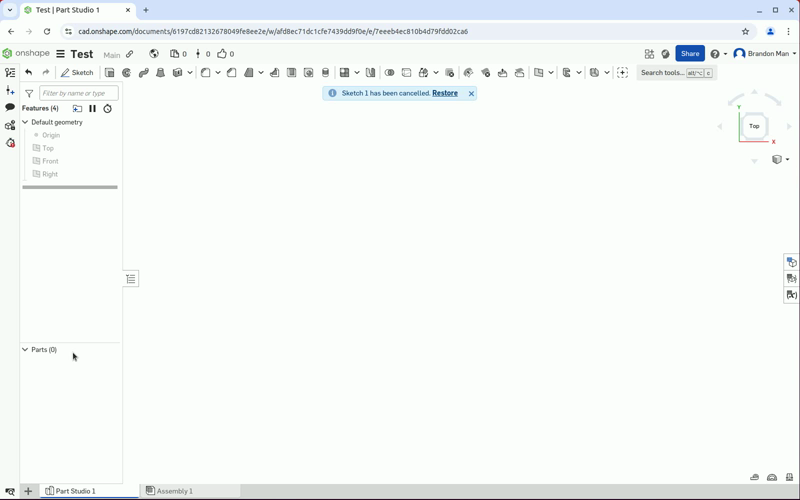
key_down(shift)
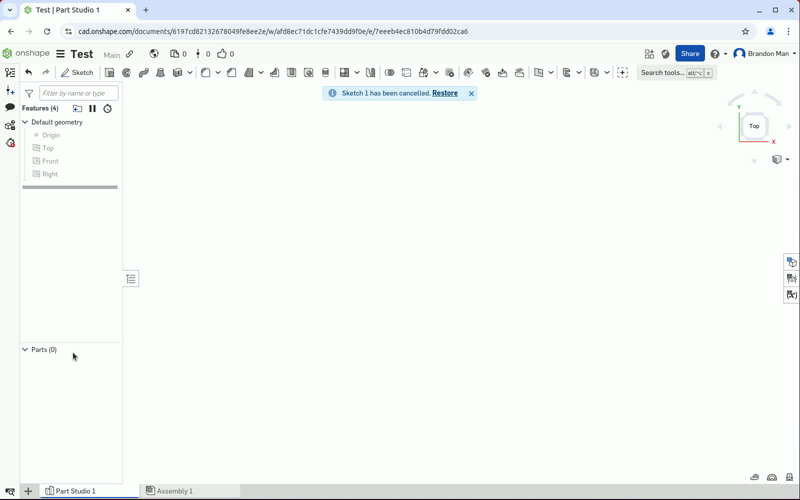
key(up)
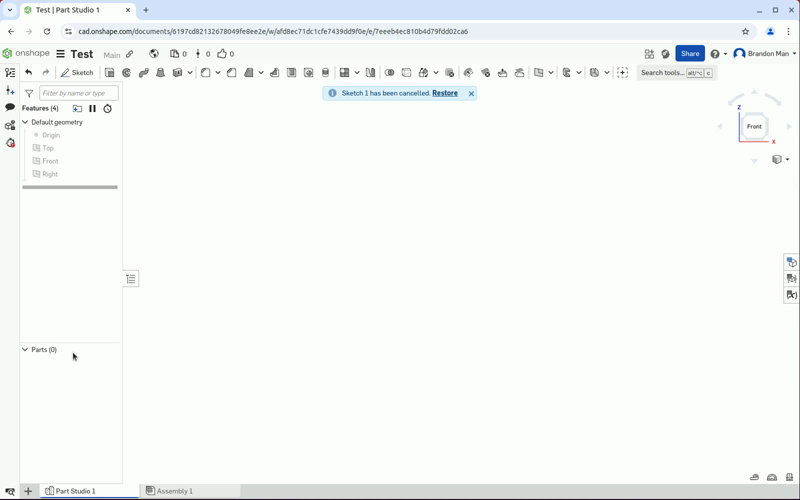
key_up(shift)
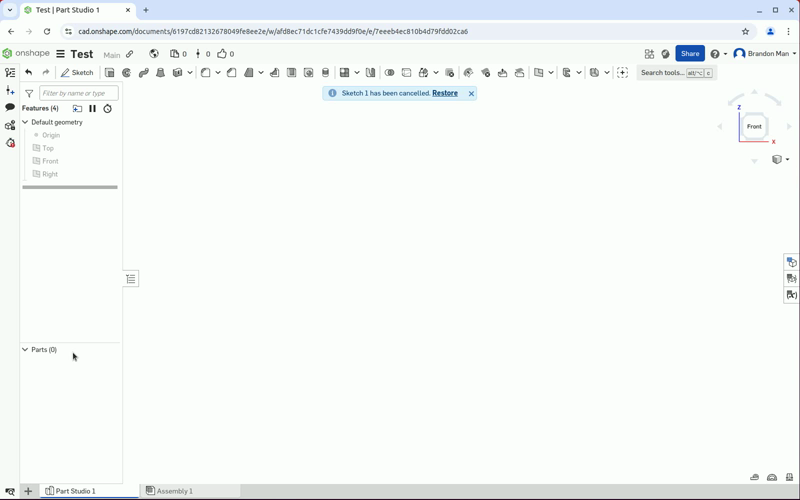
mouse_move(73, 352)
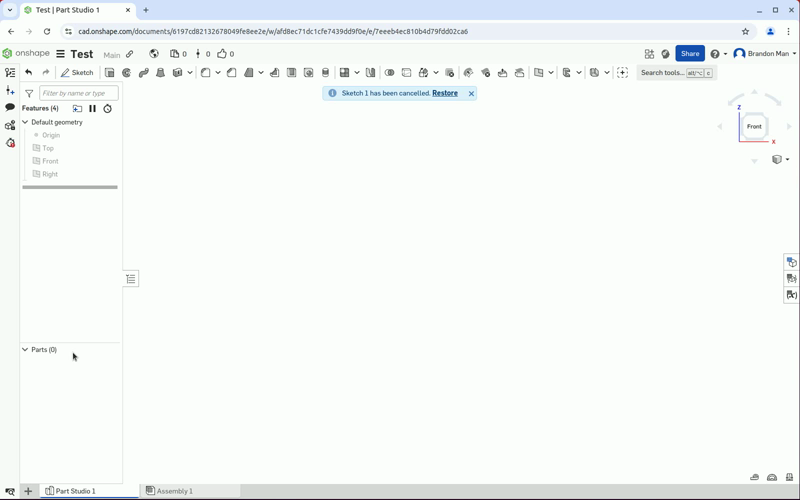
key(shift+y)
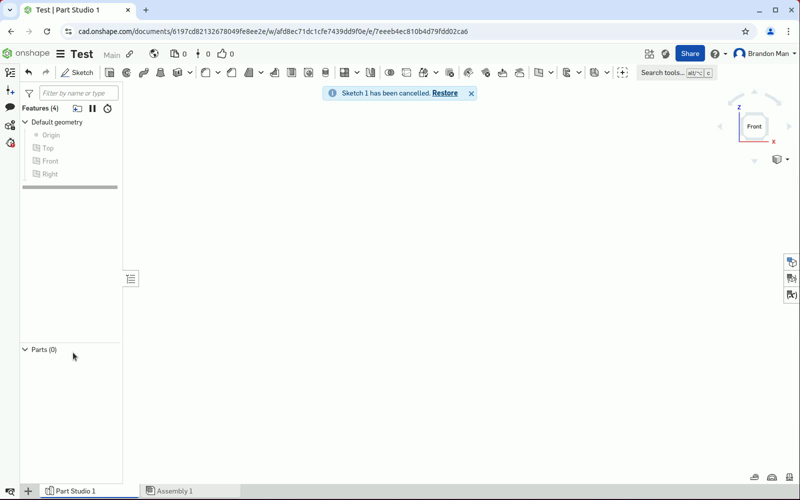
key(shift+s)
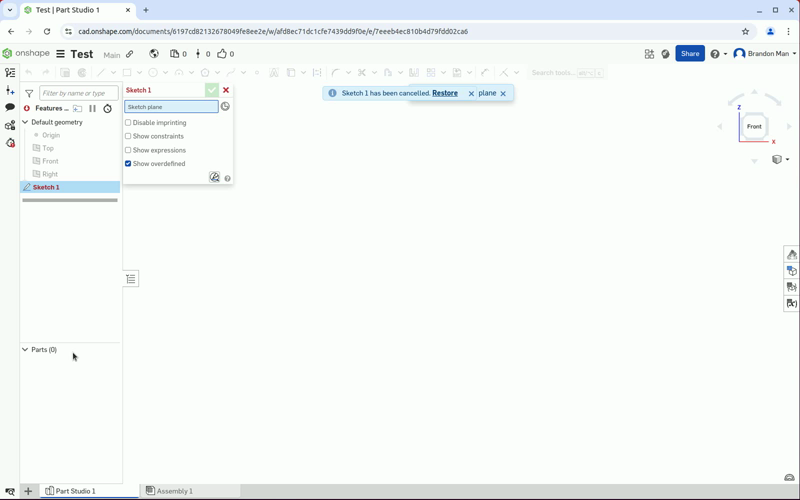
mouse_move(73, 163)
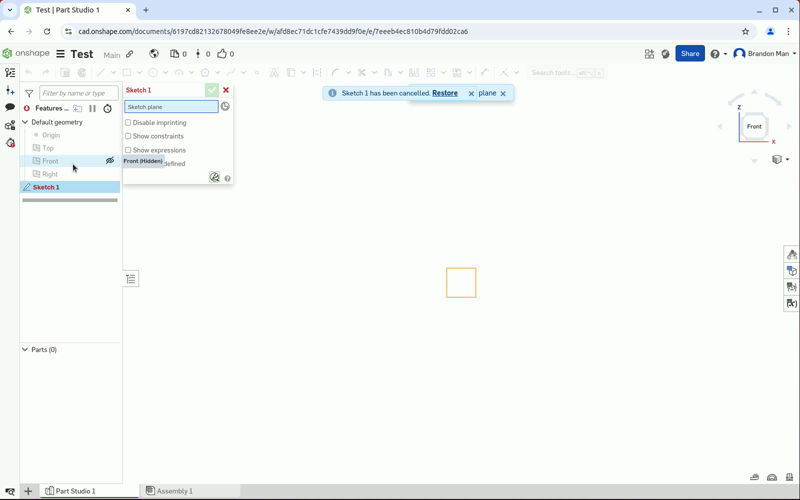
click(73, 163)
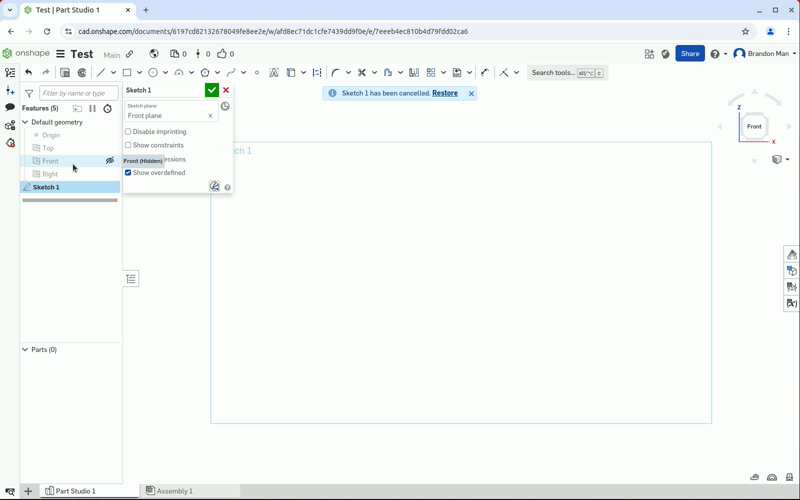
mouse_move(73, 352)
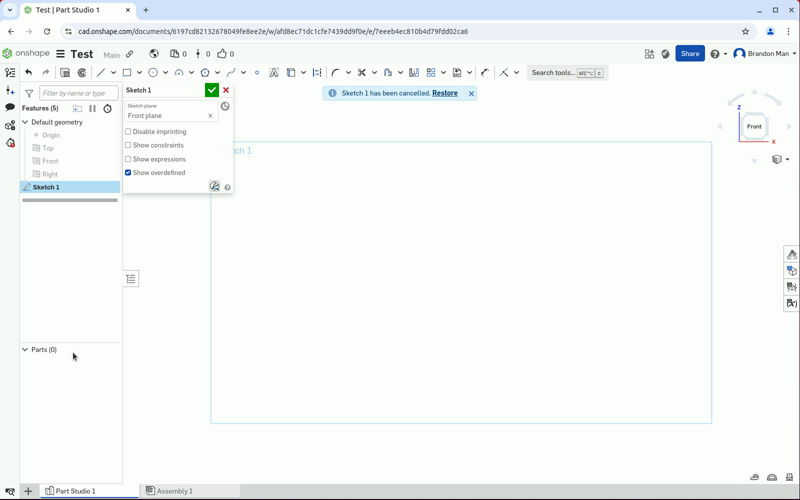
key(y)
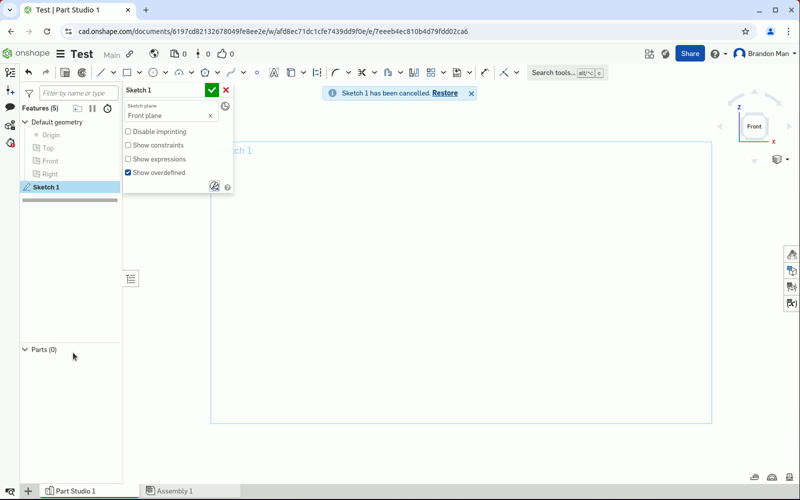
key(l)
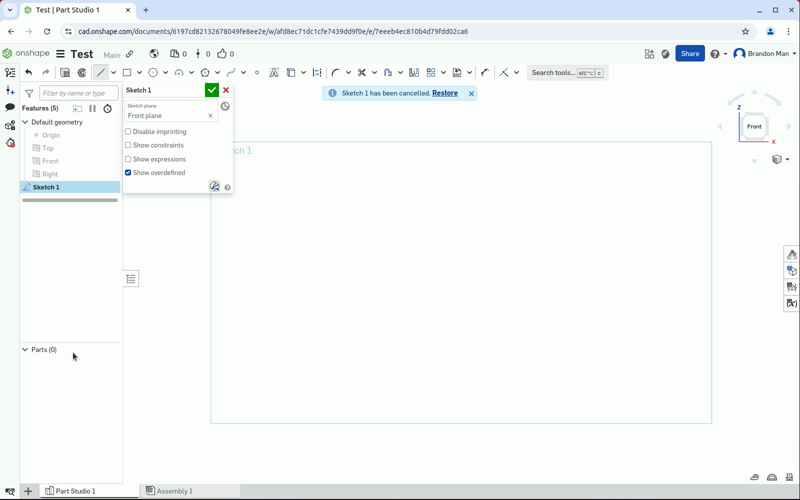
key_down(shift)
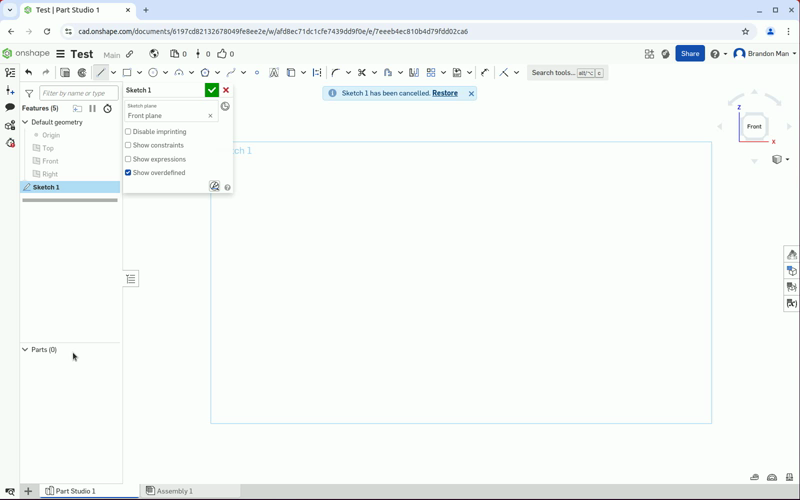
mouse_move(359, 292)
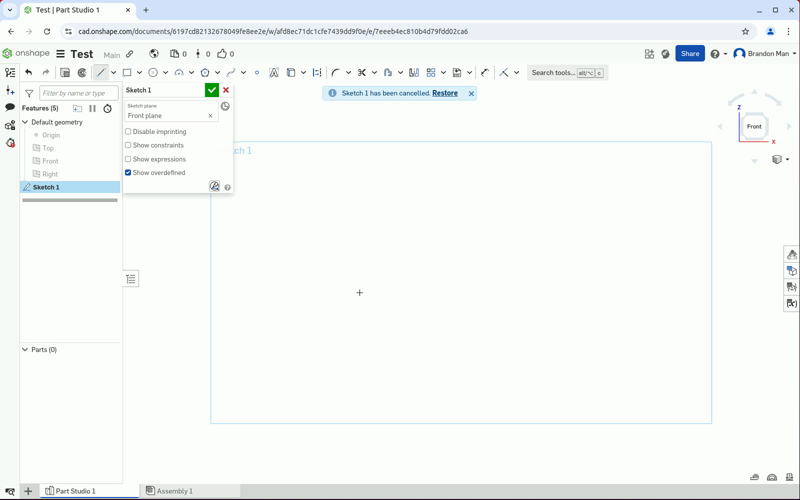
click(359, 292)
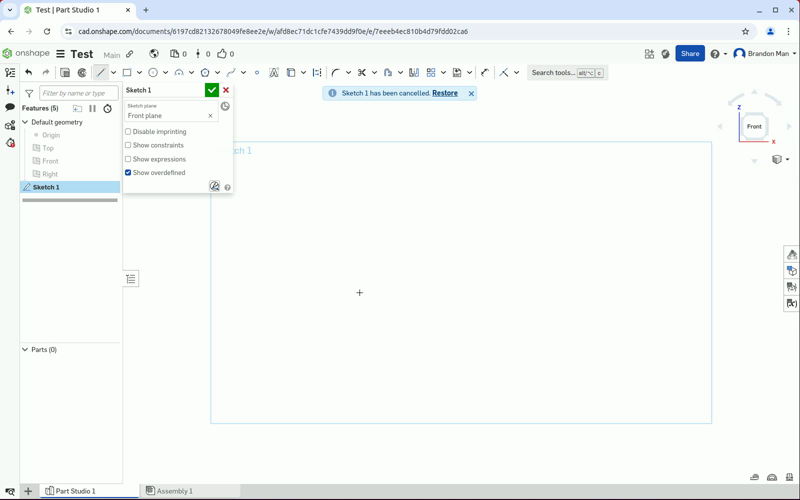
key_up(shift)
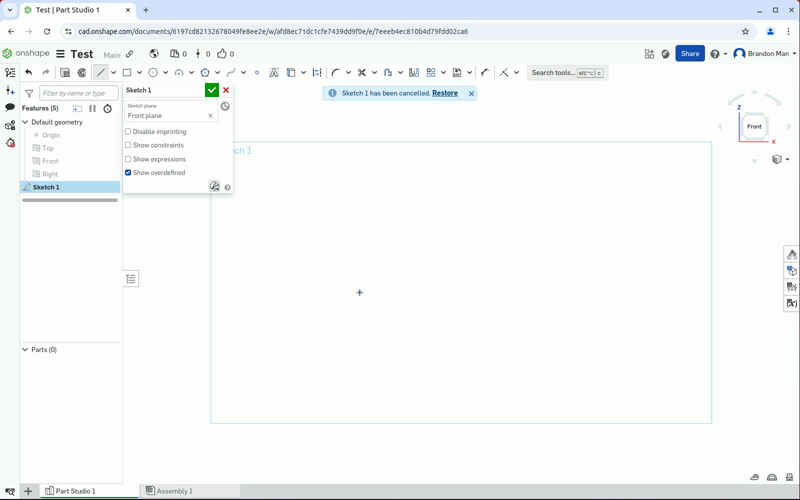
key_down(shift)
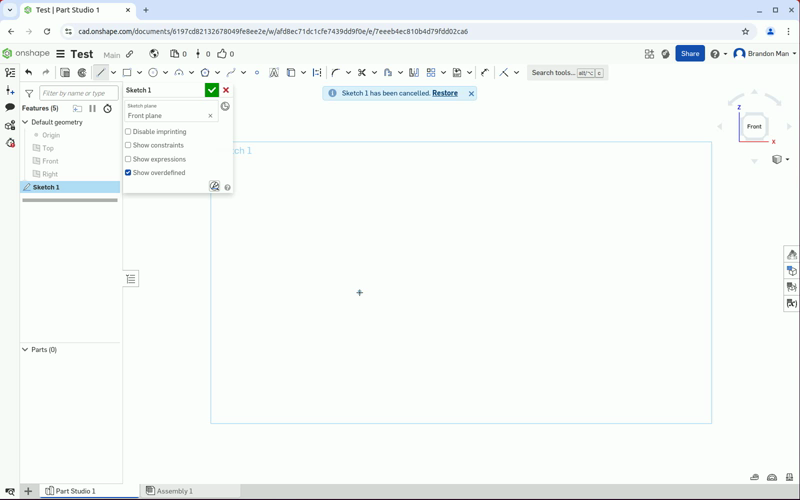
mouse_move(561, 292)
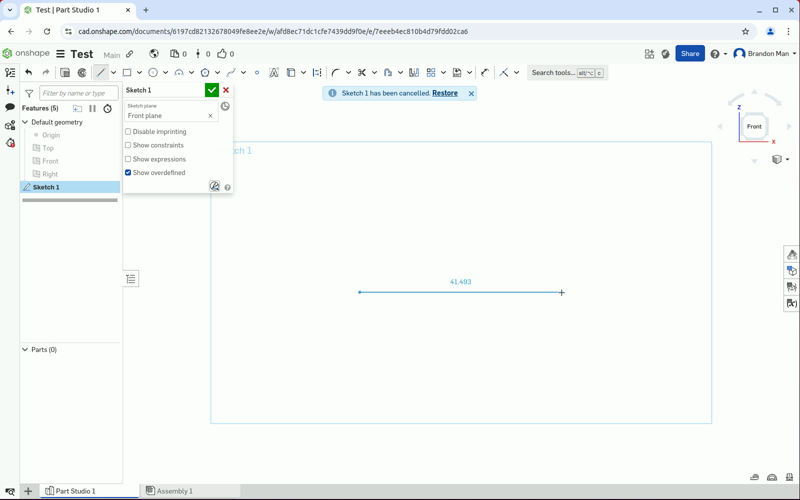
click(561, 292)
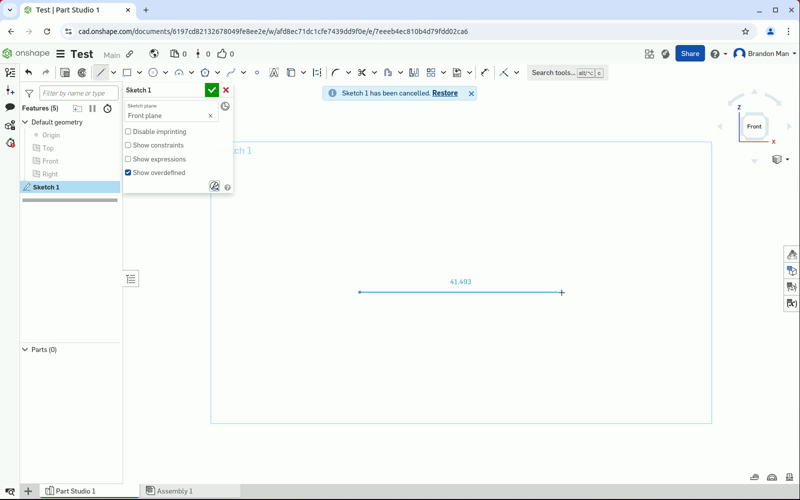
key_up(shift)
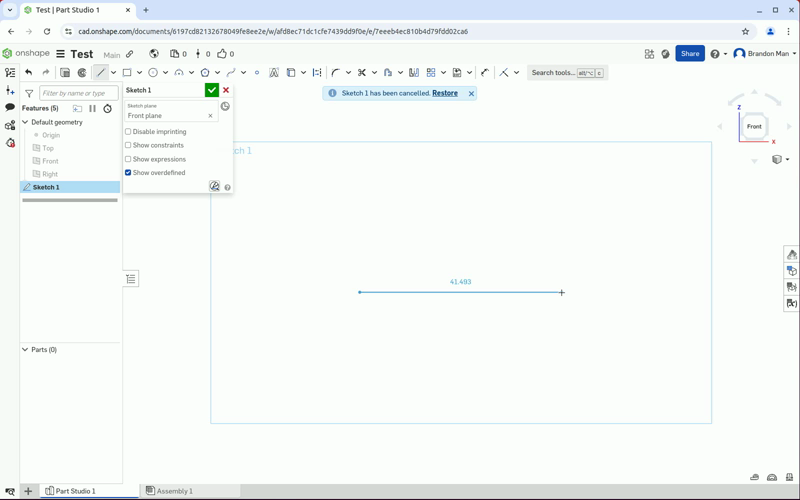
key_down(shift)
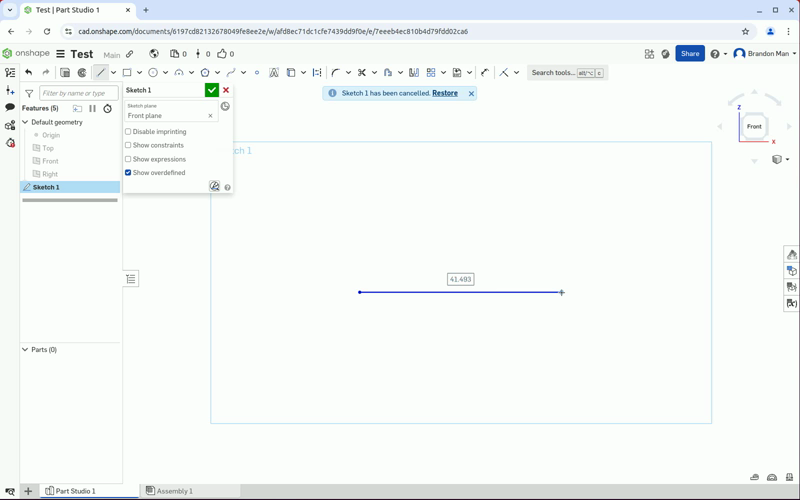
mouse_move(589, 292)
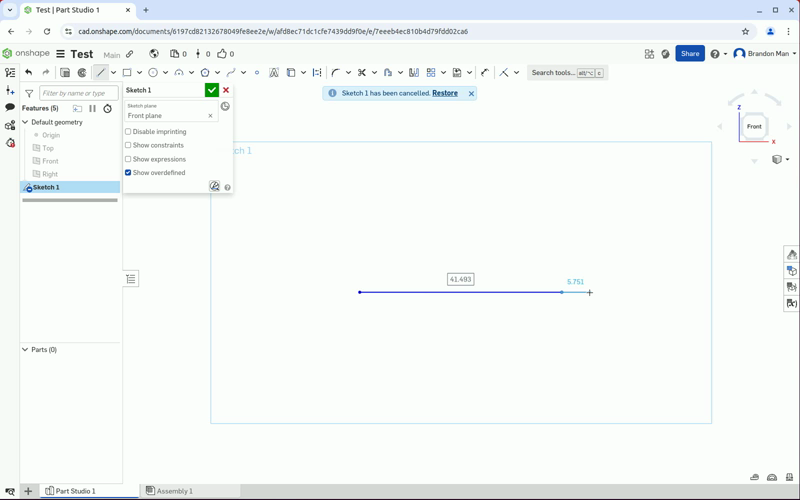
mouse_move(561, 273)
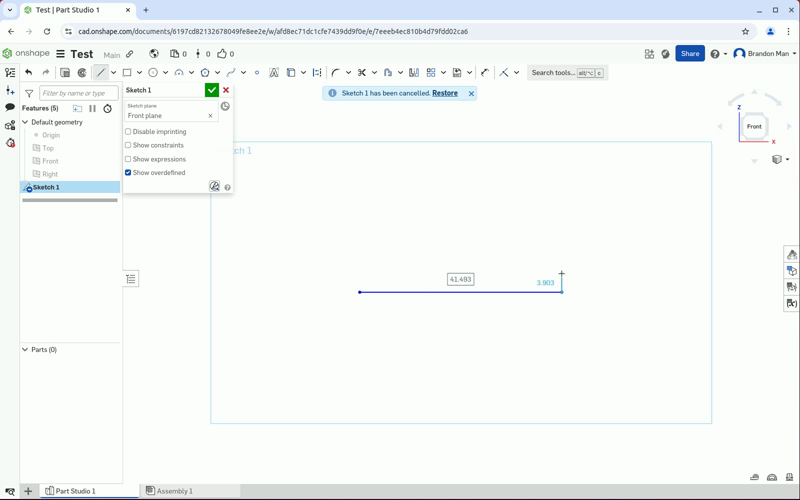
click(561, 273)
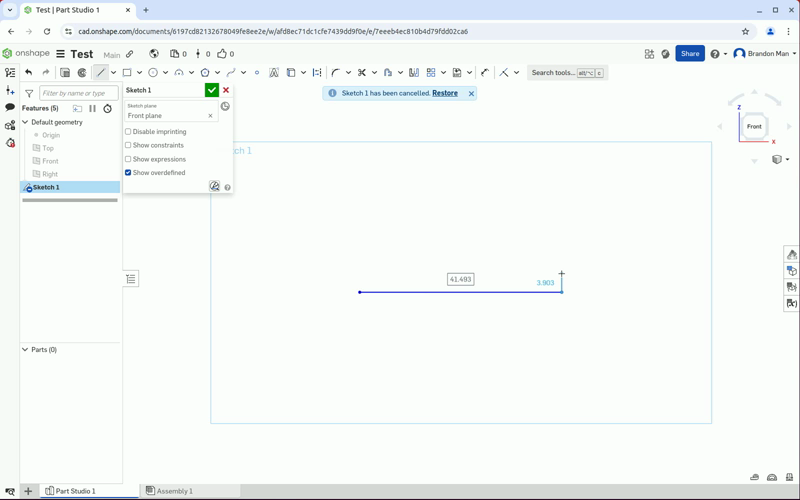
key_up(shift)
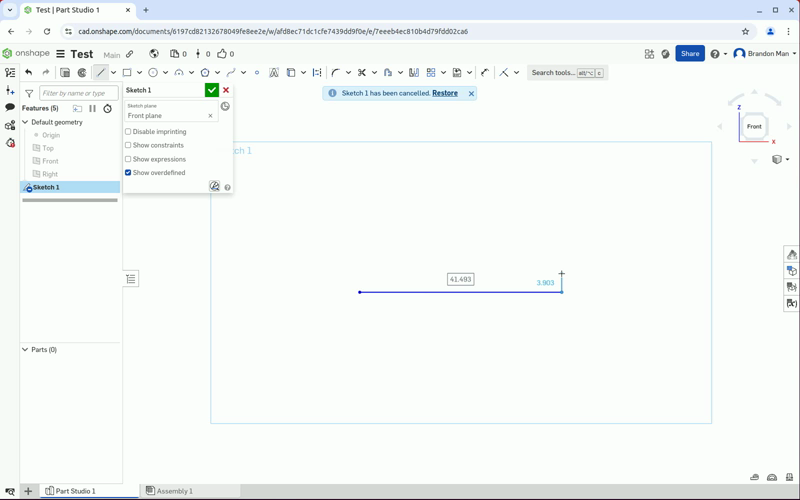
key_down(shift)
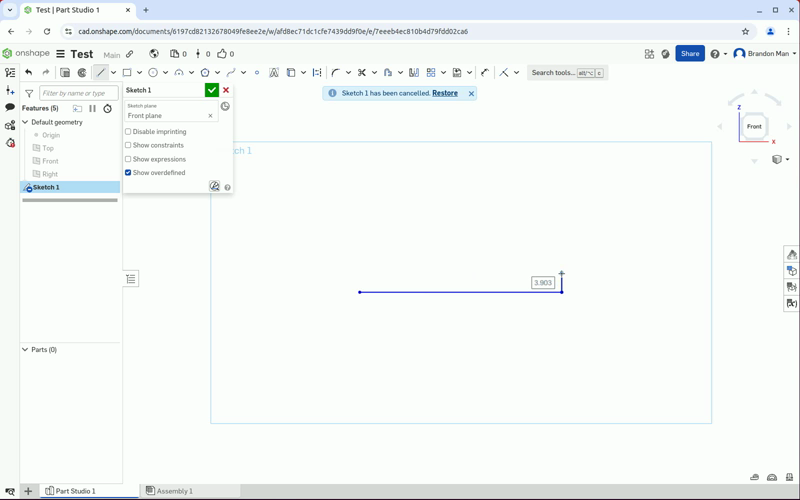
mouse_move(359, 273)
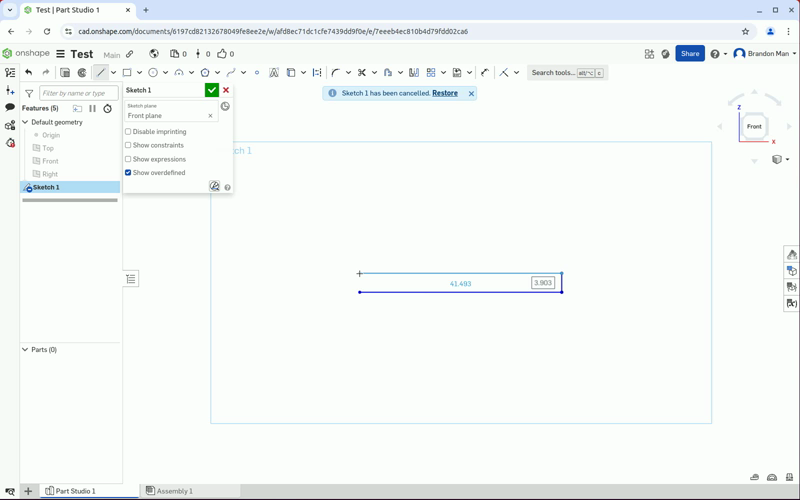
click(359, 273)
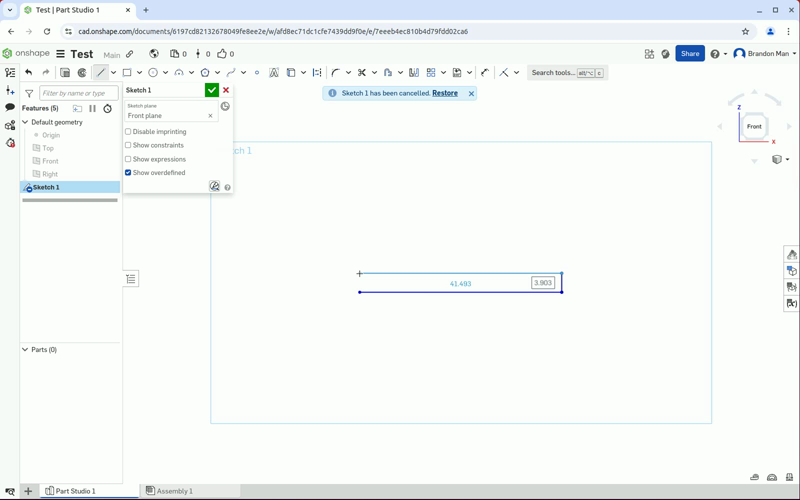
key_up(shift)
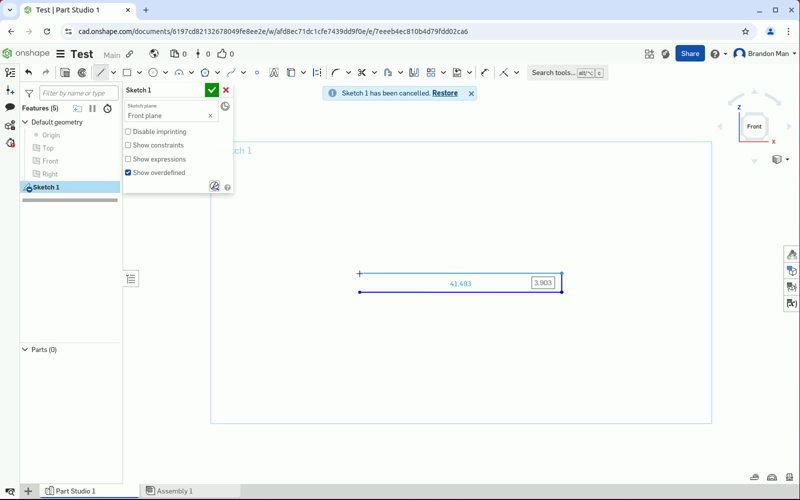
mouse_move(389, 273)
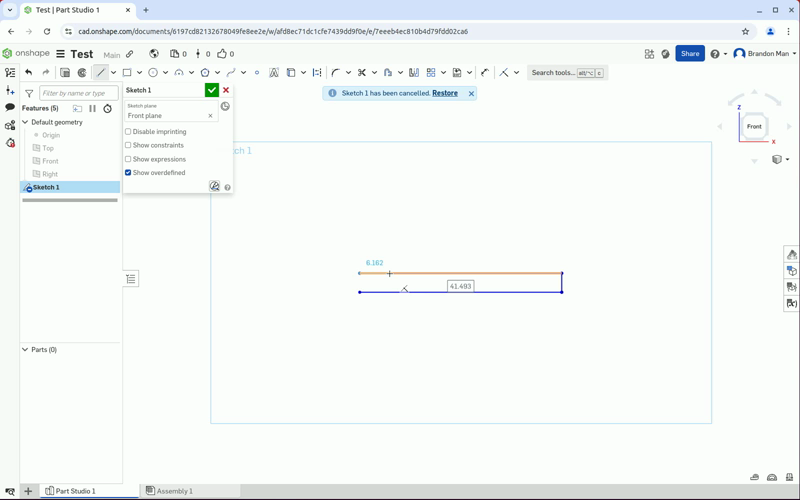
key_down(shift)
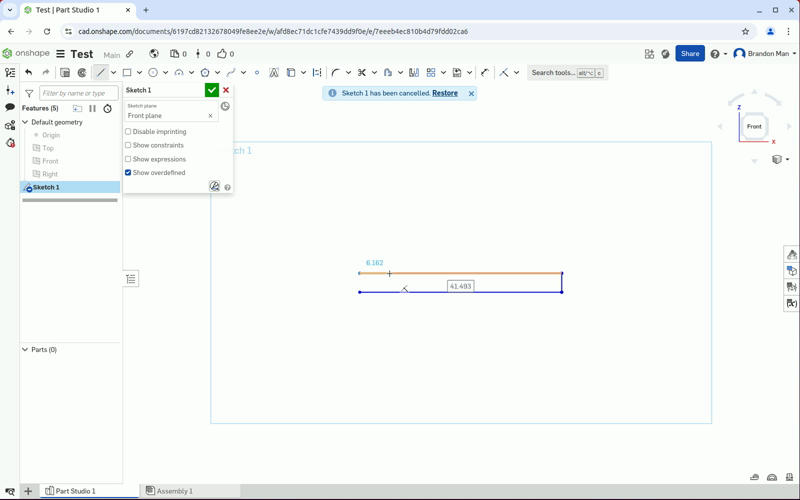
mouse_move(359, 292)
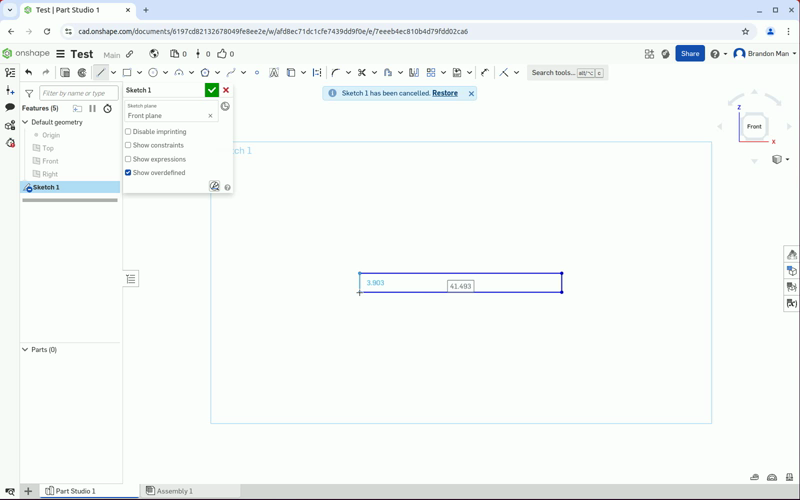
key_up(shift)
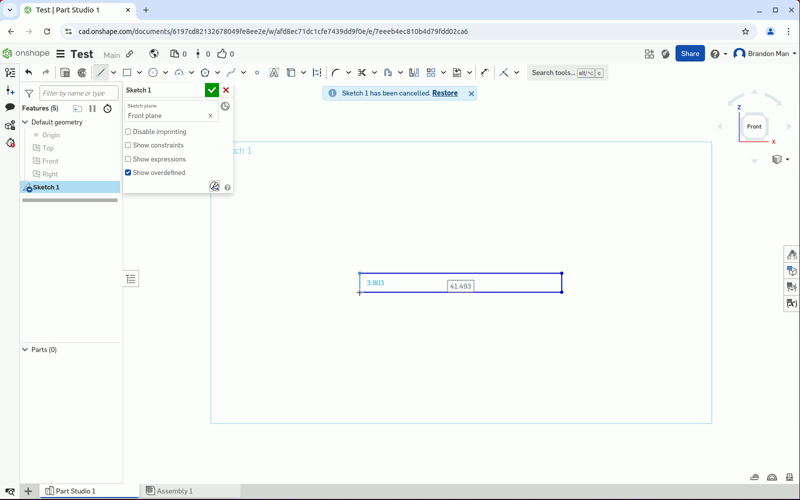
click(359, 292)
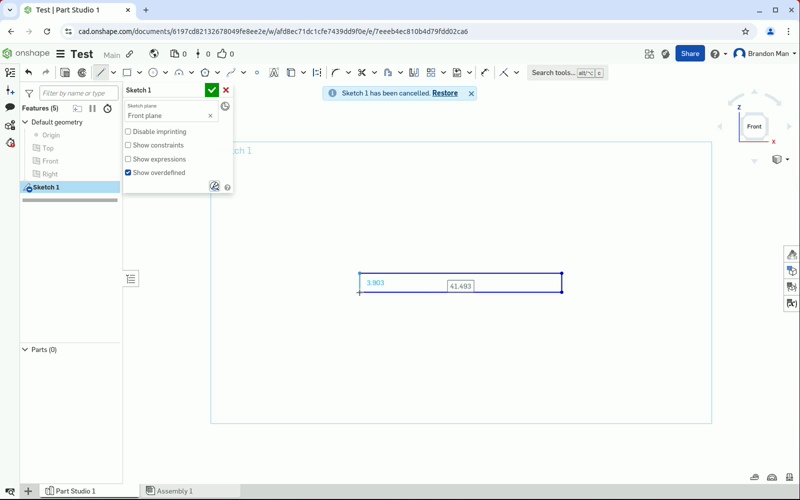
key(esc)
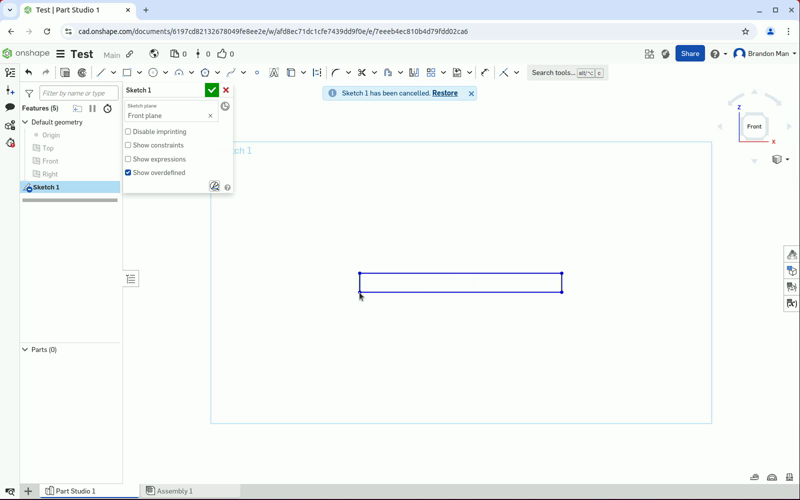
mouse_move(548, 283)
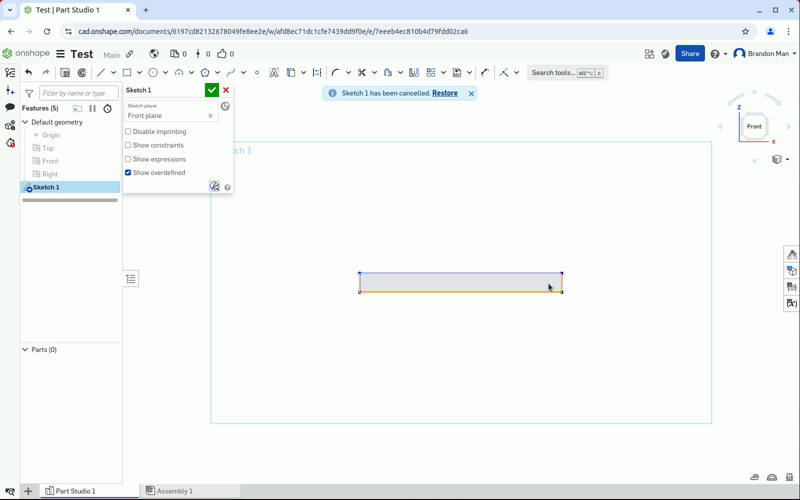
click(548, 283)
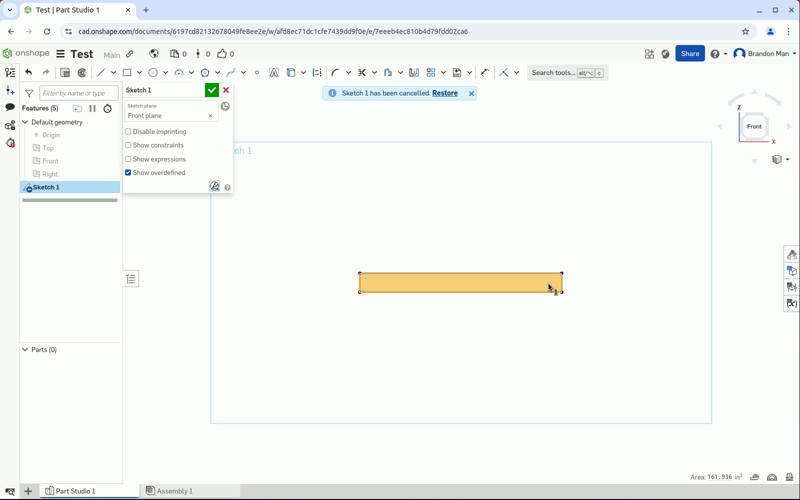
mouse_move(73, 352)
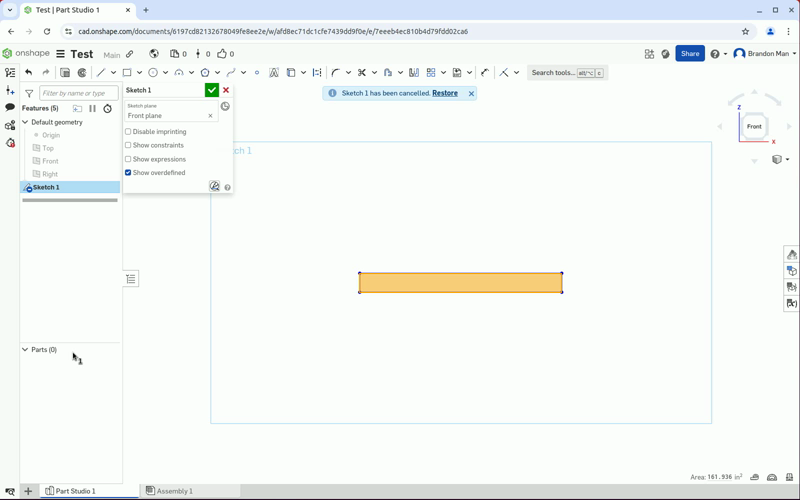
key(shift+y)
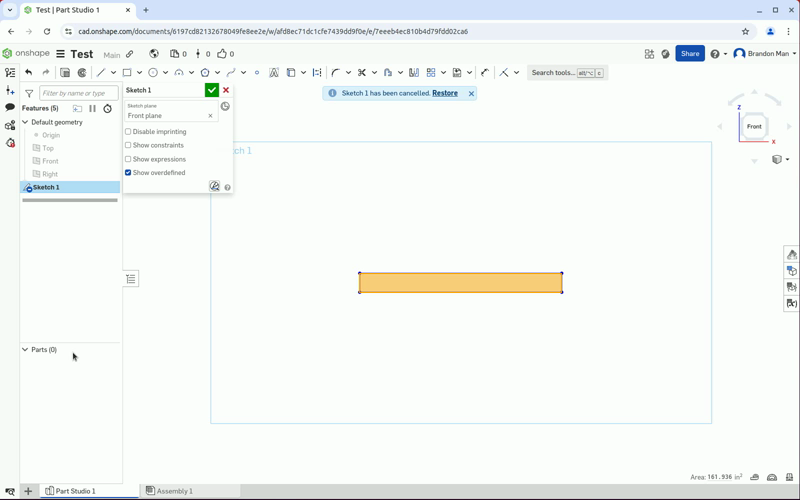
key(shift+e)
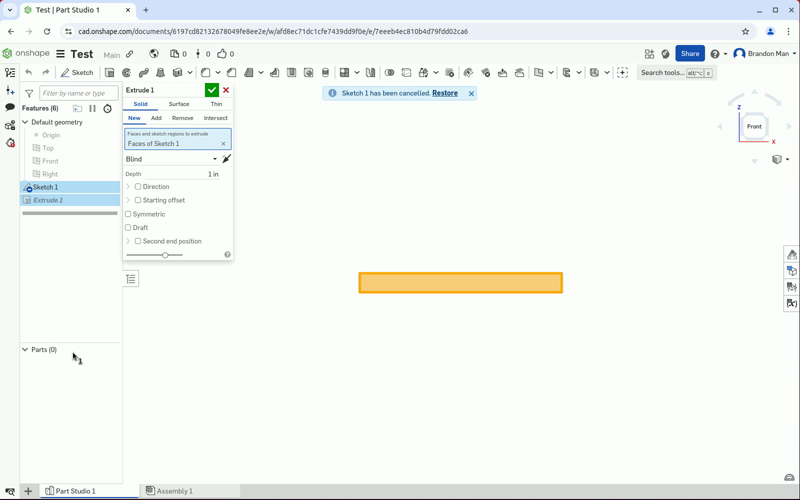
mouse_move(143, 106)
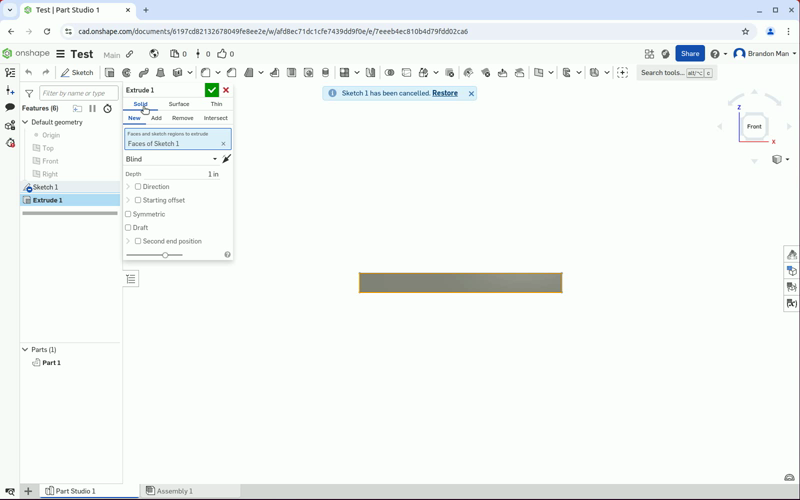
click(143, 106)
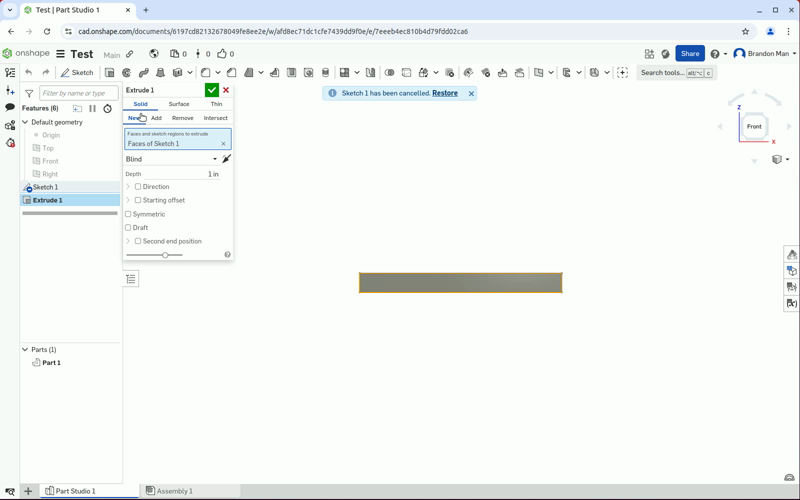
mouse_move(137, 120)
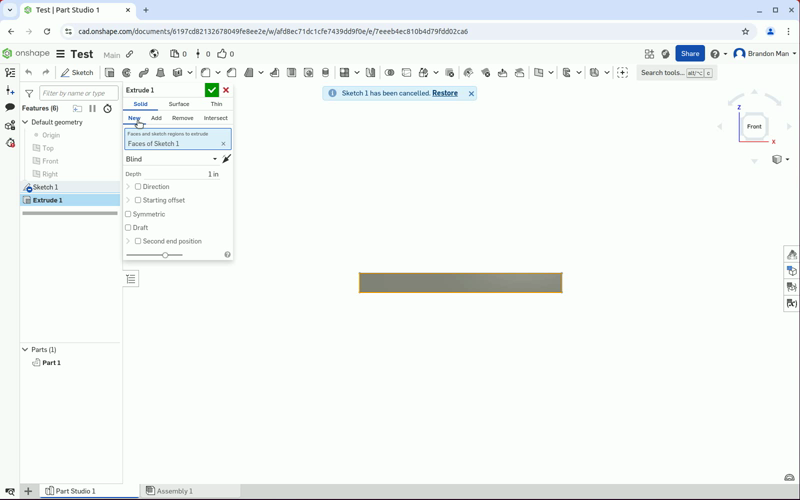
click(137, 120)
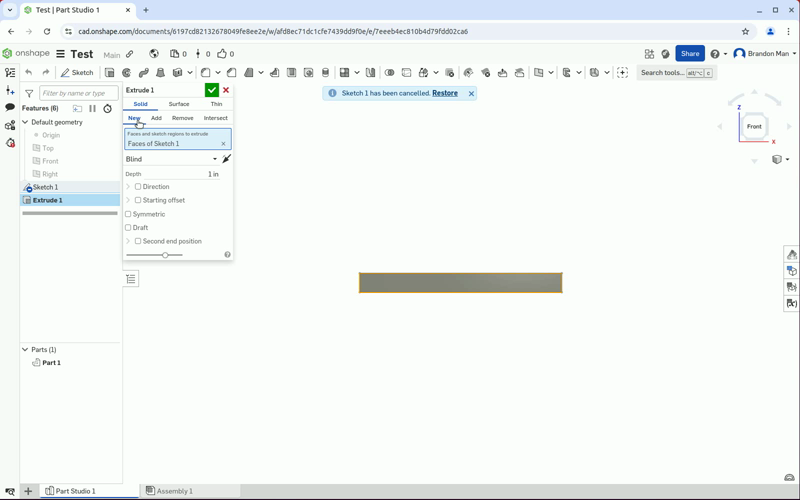
key(tab, 4)
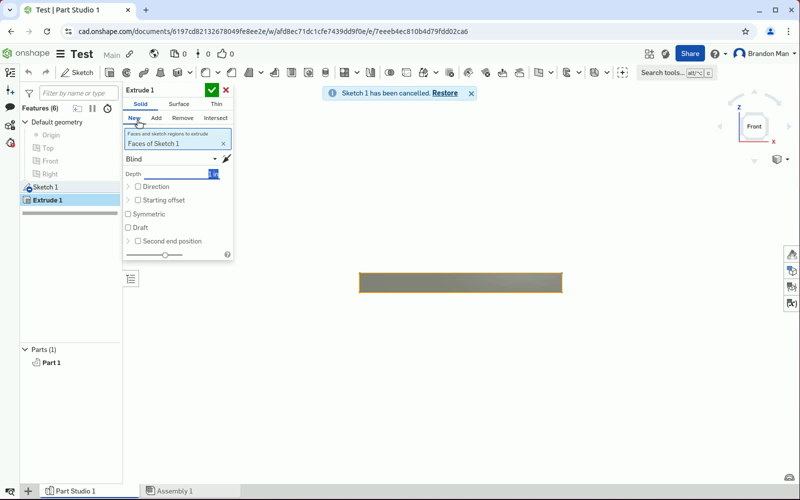
text(23.108)
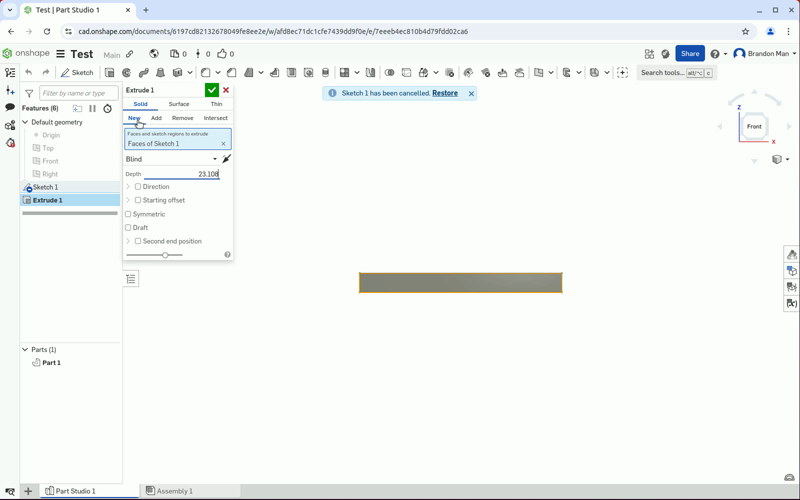
key(enter)
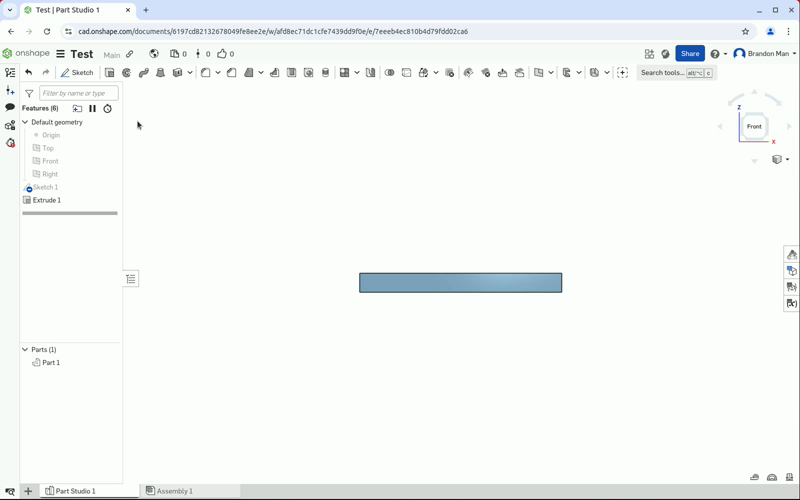
key(shift+h)
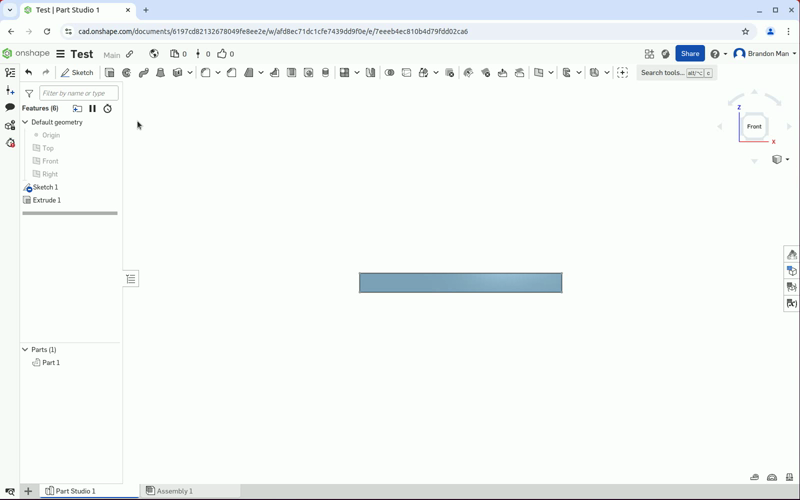
key(shift+h)
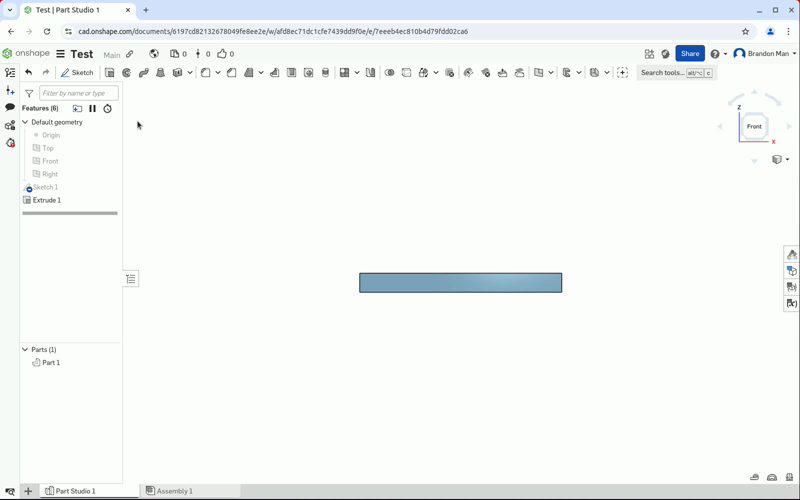
mouse_move(73, 189)
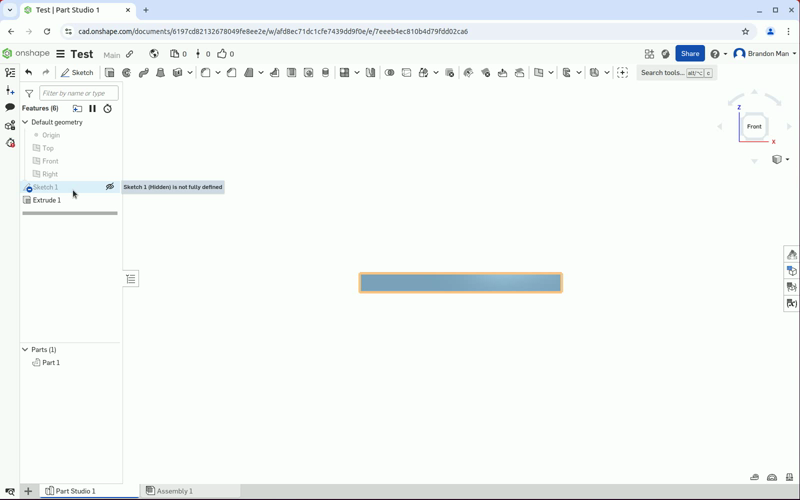
click(73, 189)
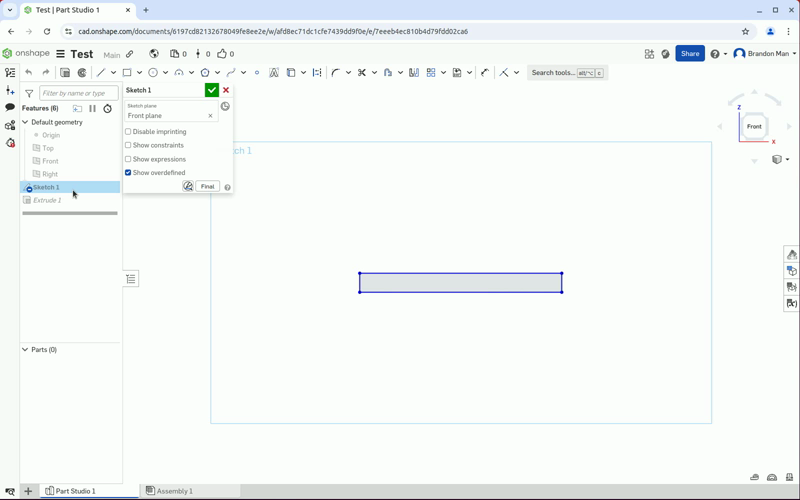
mouse_move(229, 92)
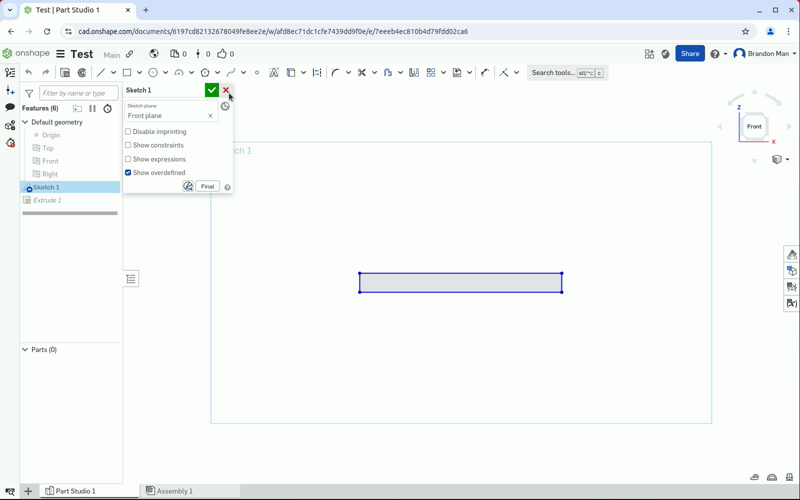
click(229, 92)
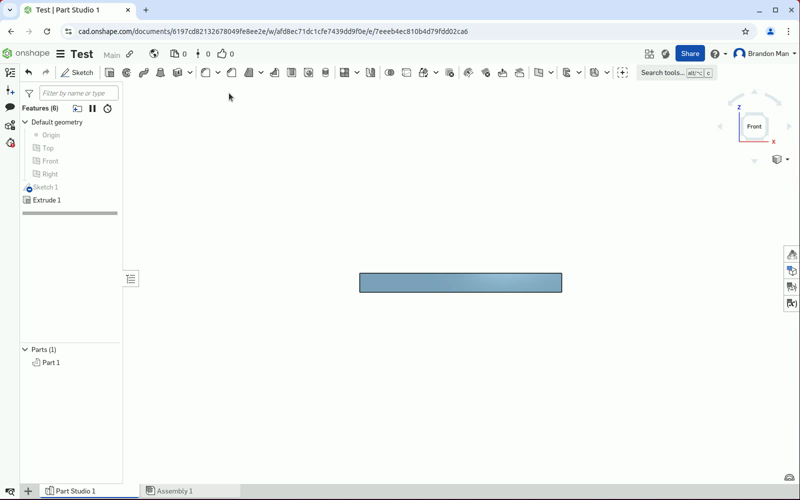
mouse_move(541, 75)
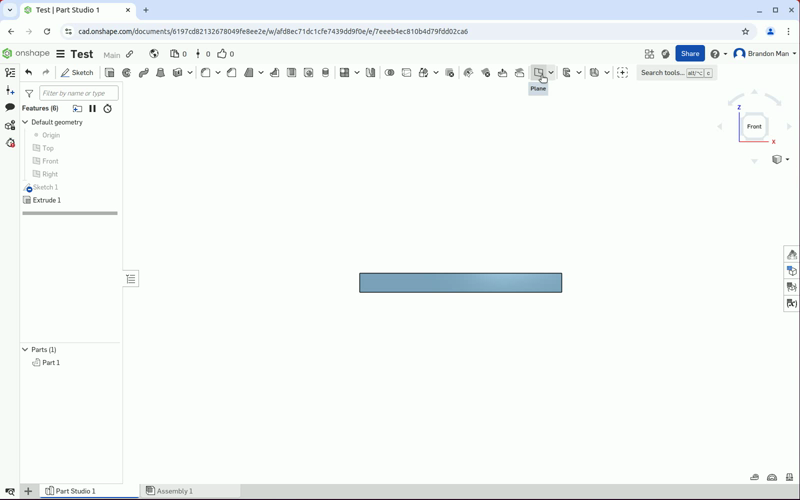
click(541, 75)
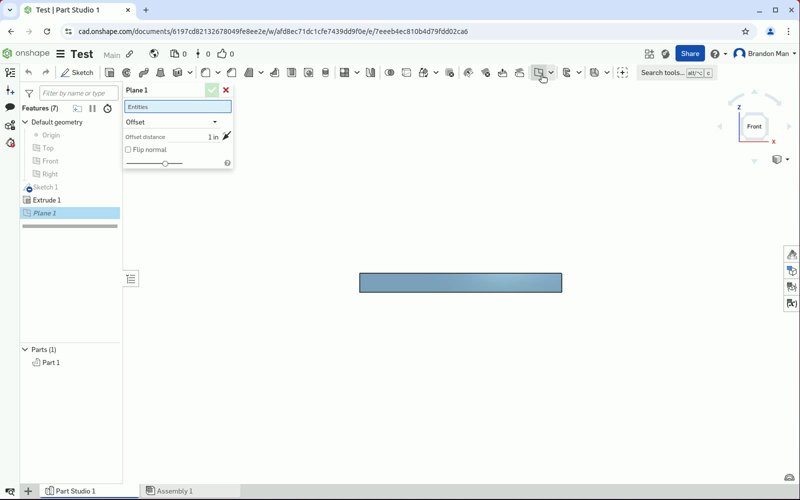
mouse_move(73, 163)
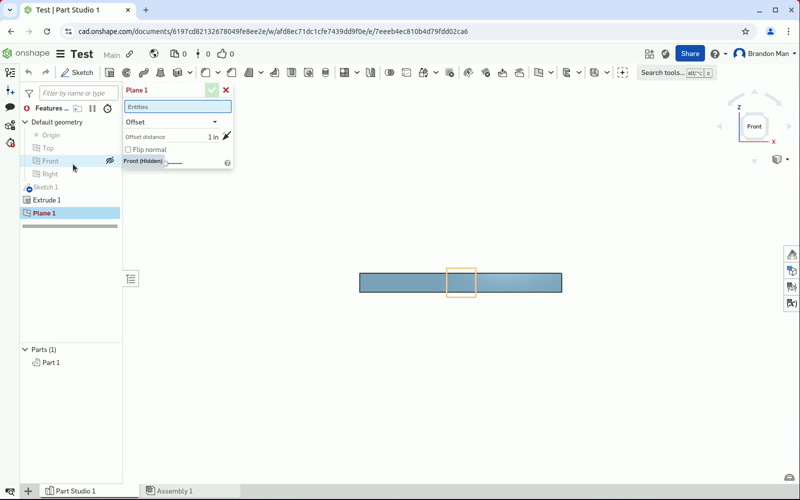
click(73, 163)
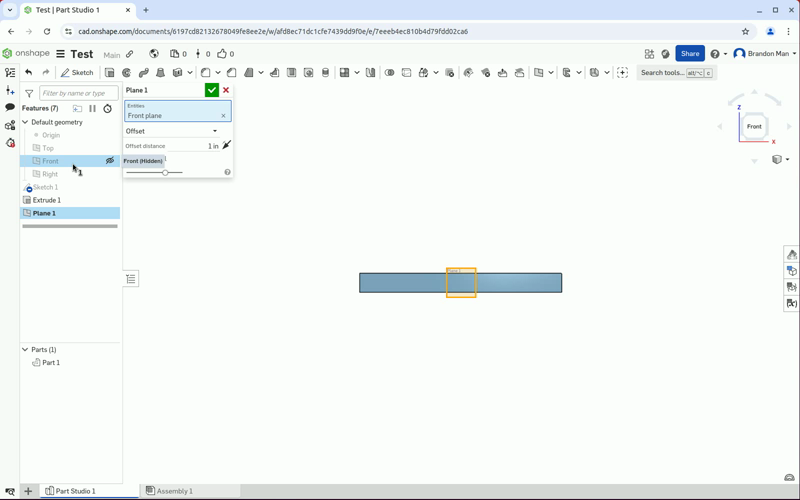
key(tab, 2)
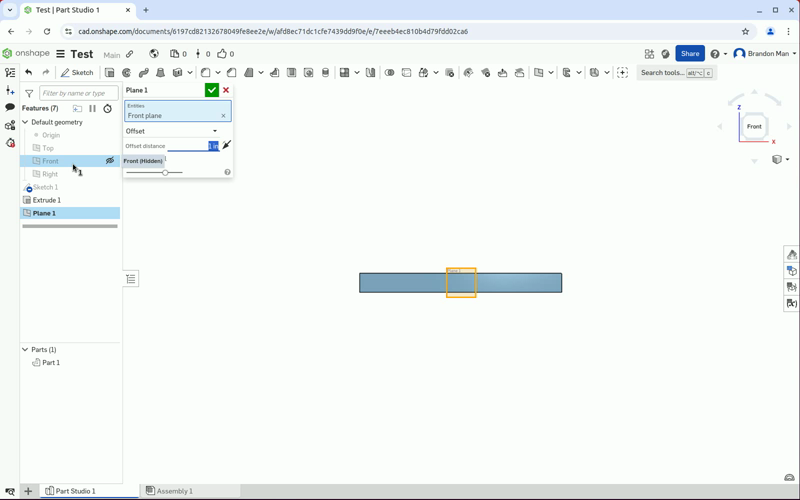
text(23.108)
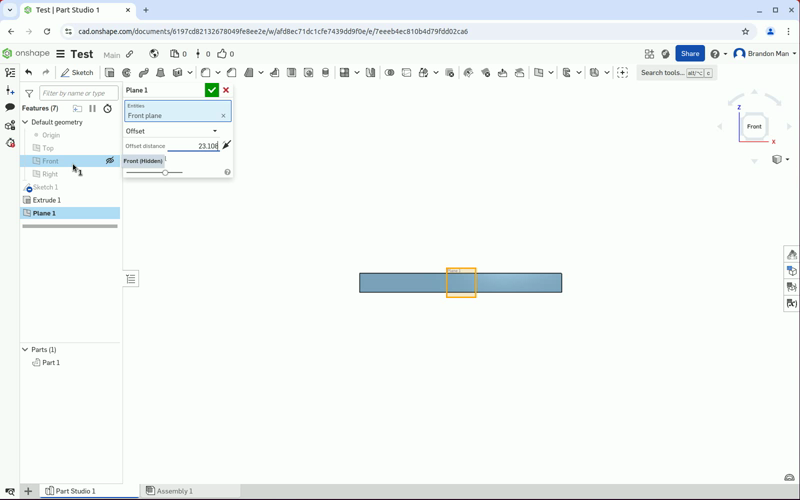
key(enter, 2)
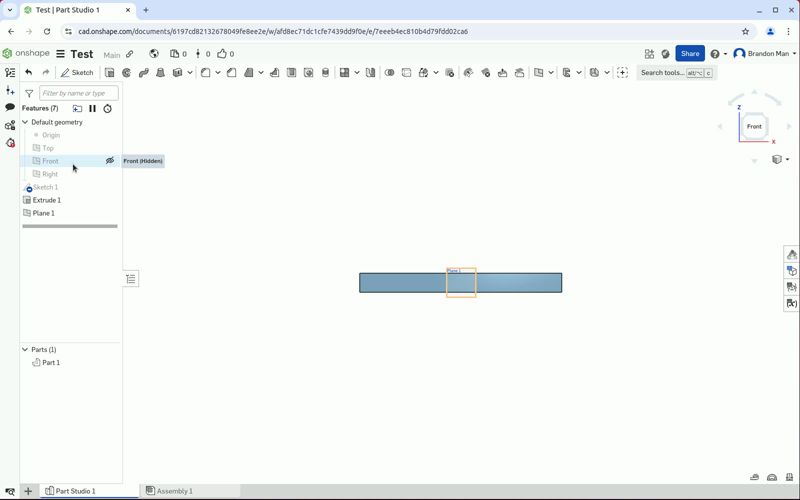
key(shift+s)
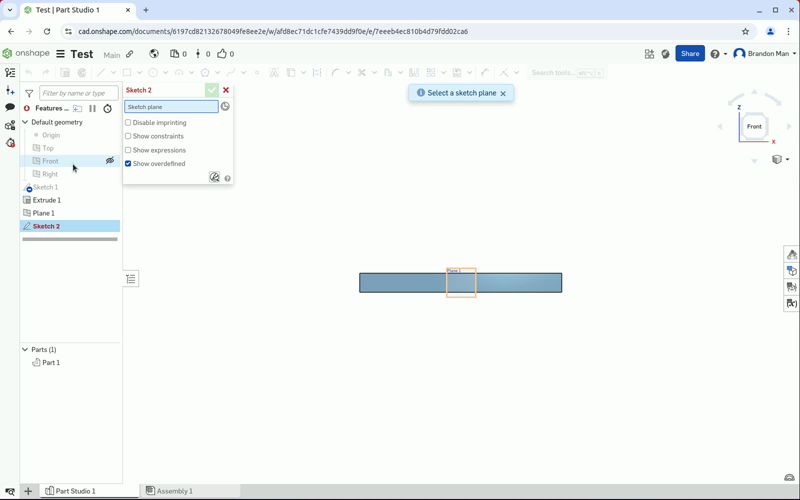
mouse_move(73, 215)
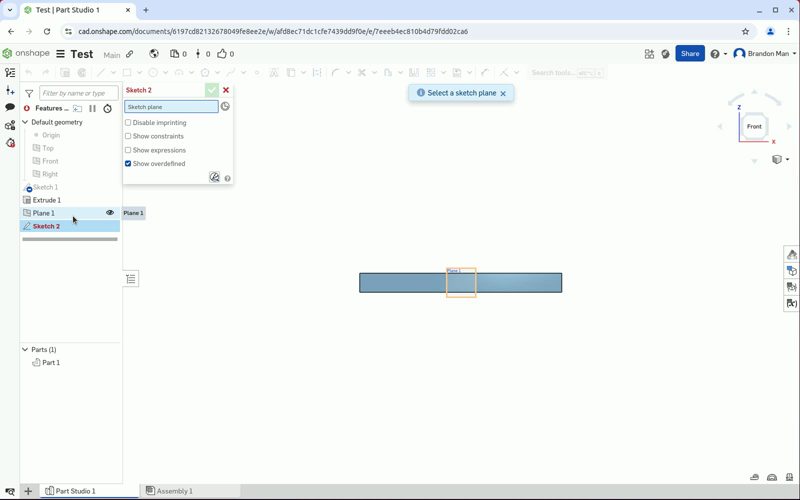
click(73, 215)
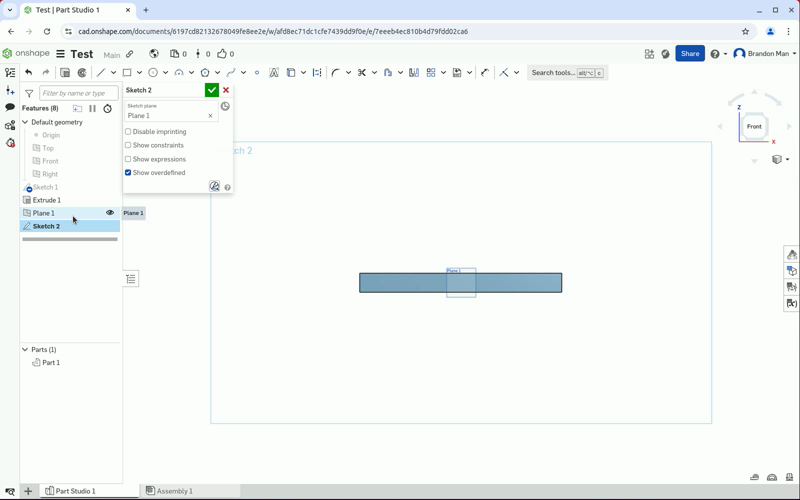
mouse_move(73, 352)
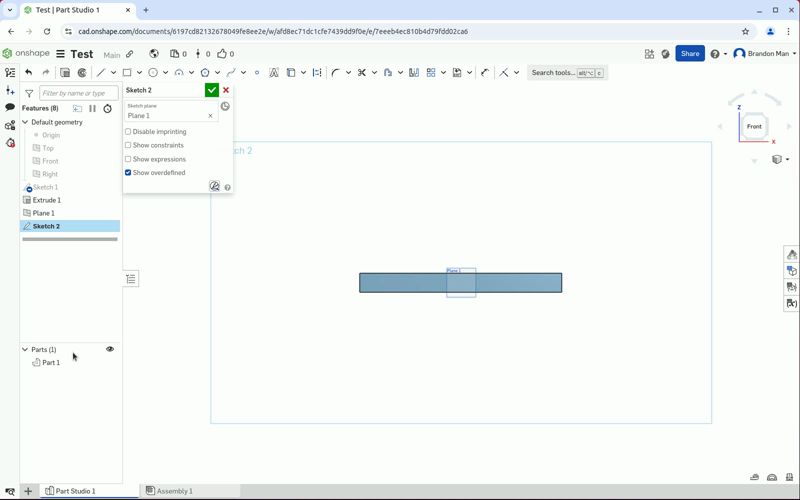
key(y)
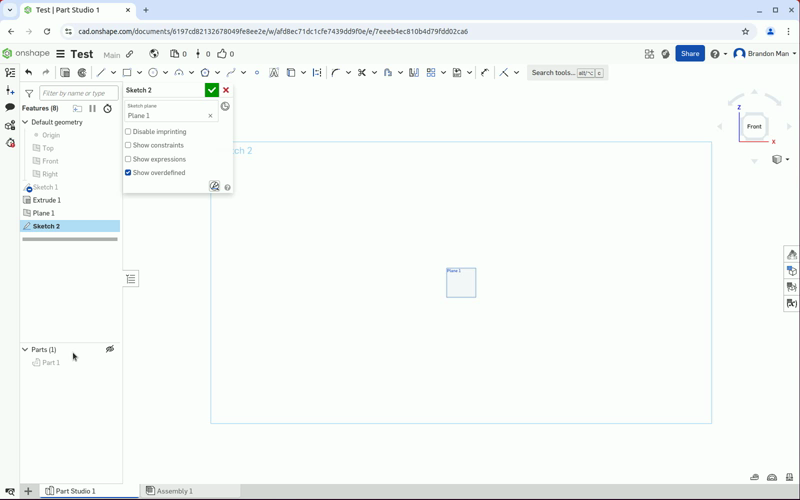
key(l)
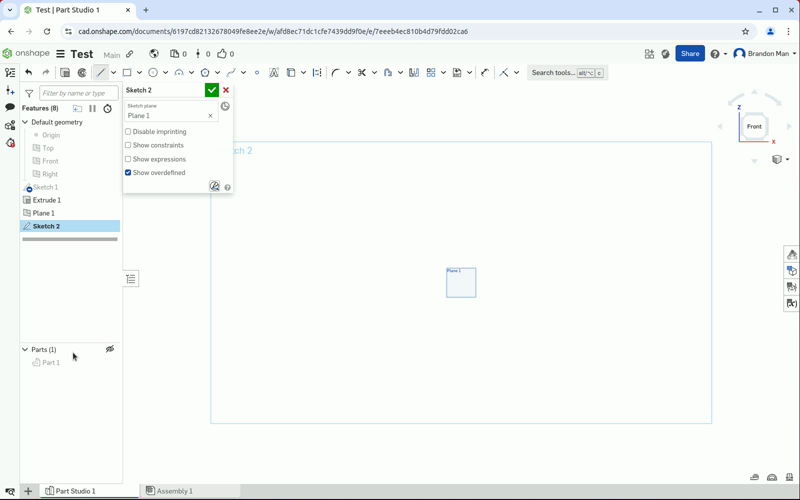
key_down(shift)
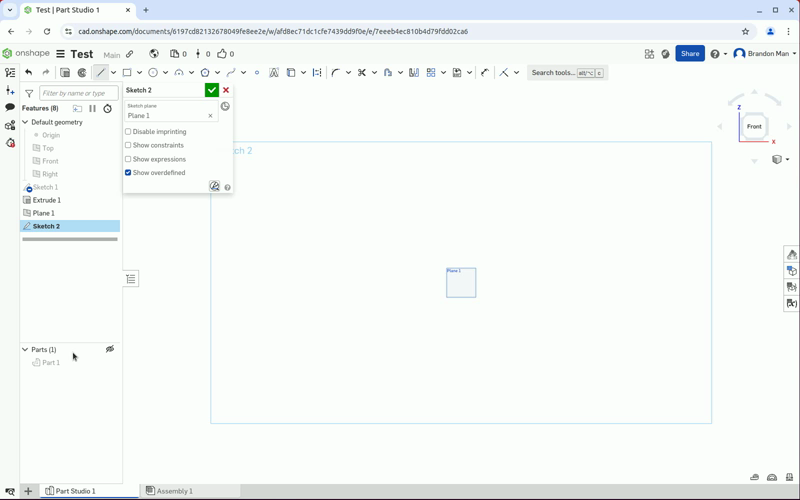
mouse_move(359, 307)
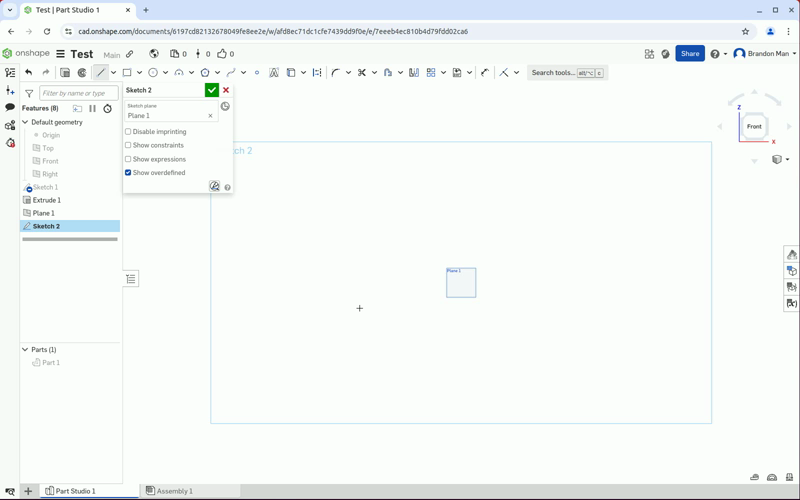
click(359, 307)
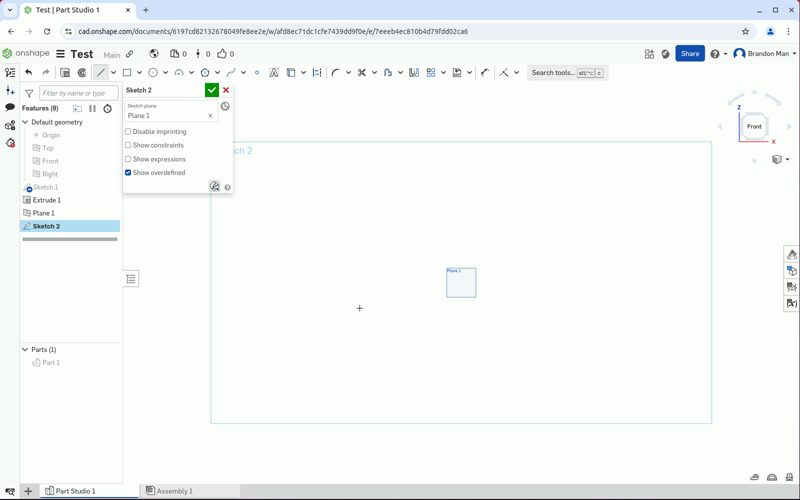
key_up(shift)
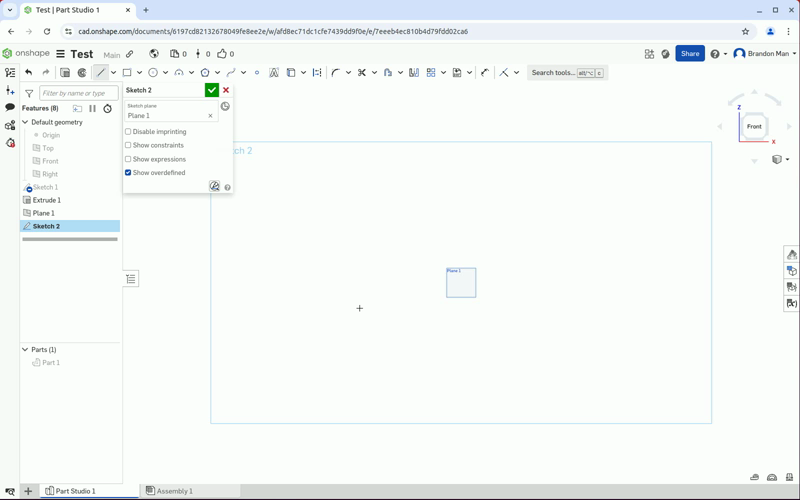
key_down(shift)
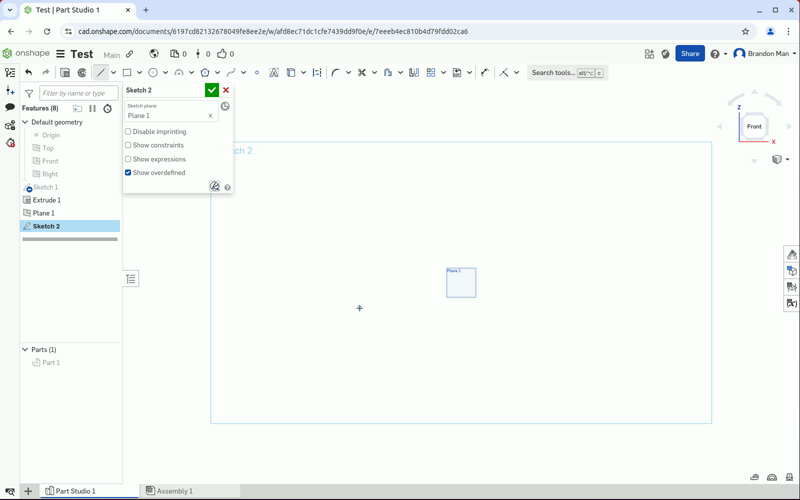
mouse_move(389, 307)
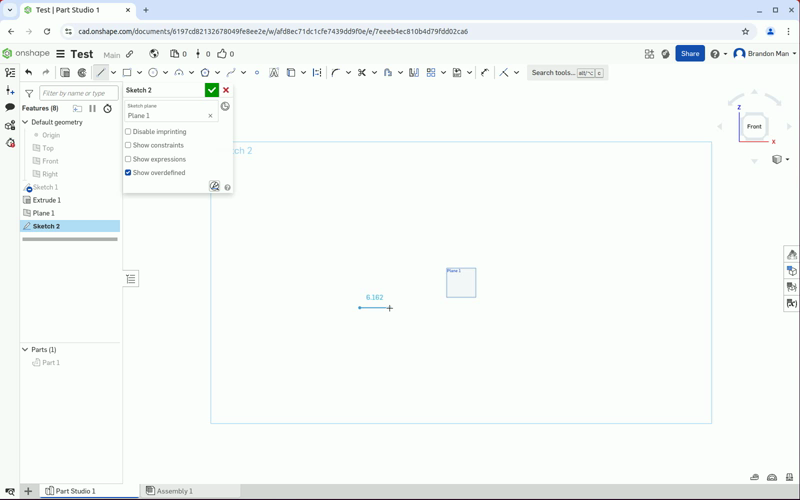
mouse_move(376, 307)
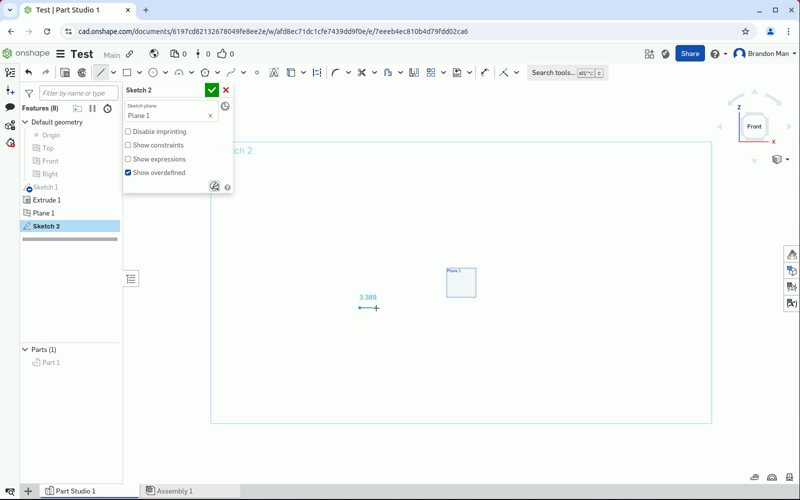
click(376, 307)
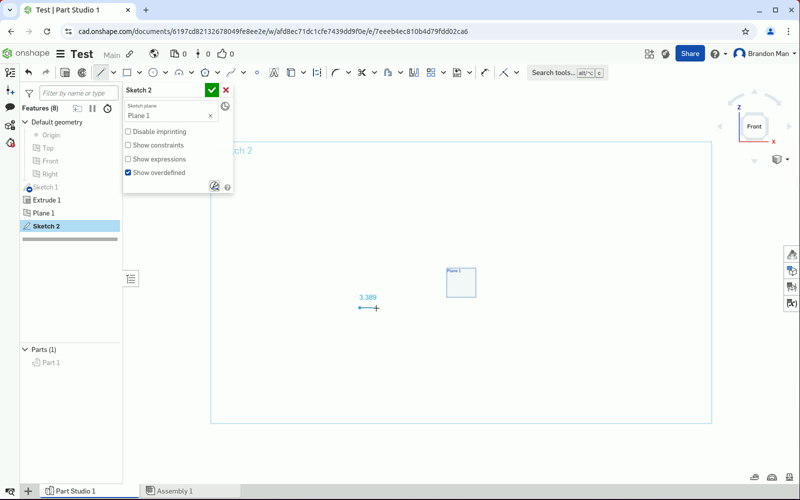
key_up(shift)
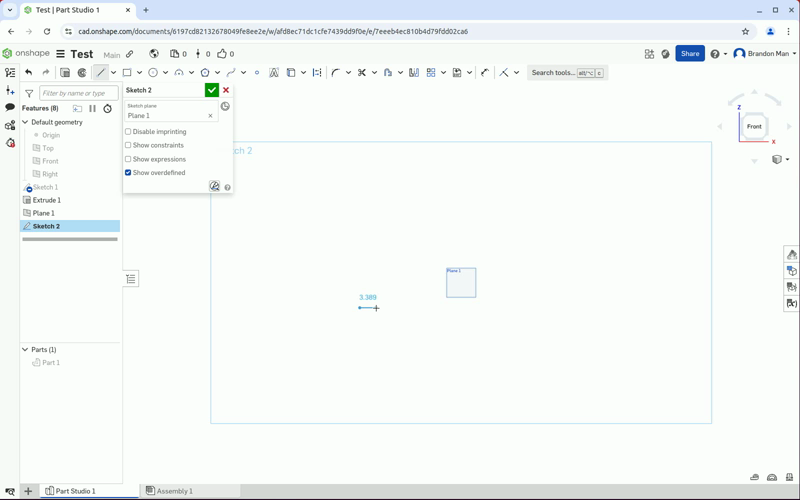
key_down(shift)
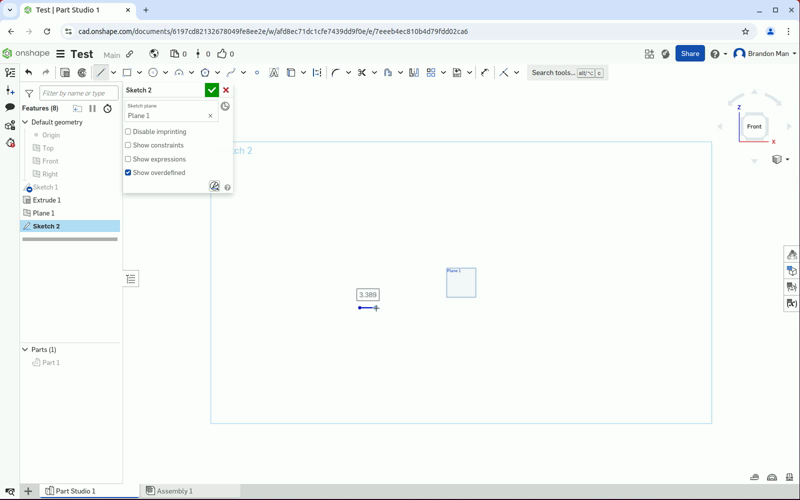
mouse_move(406, 307)
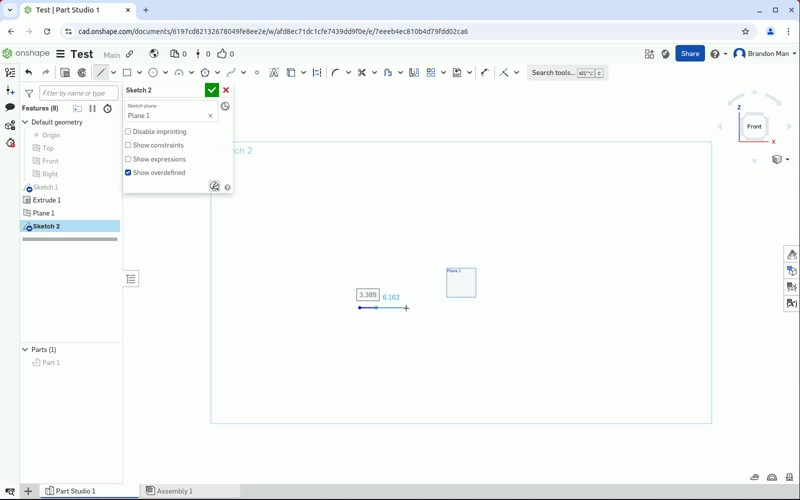
mouse_move(376, 291)
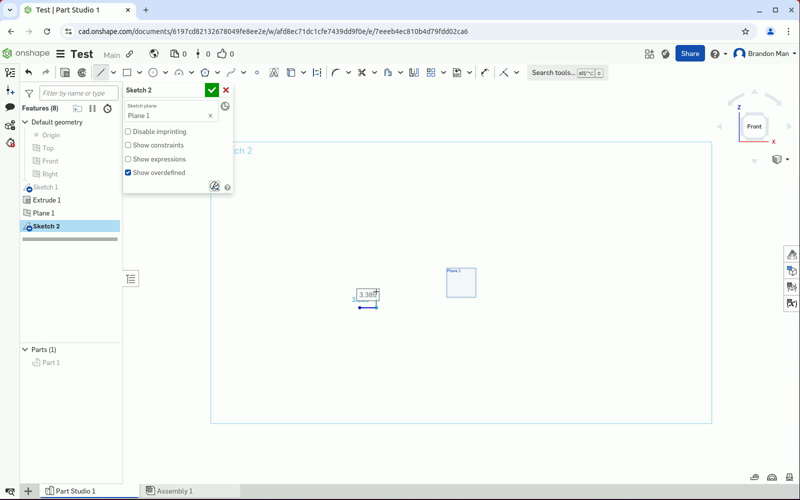
click(376, 291)
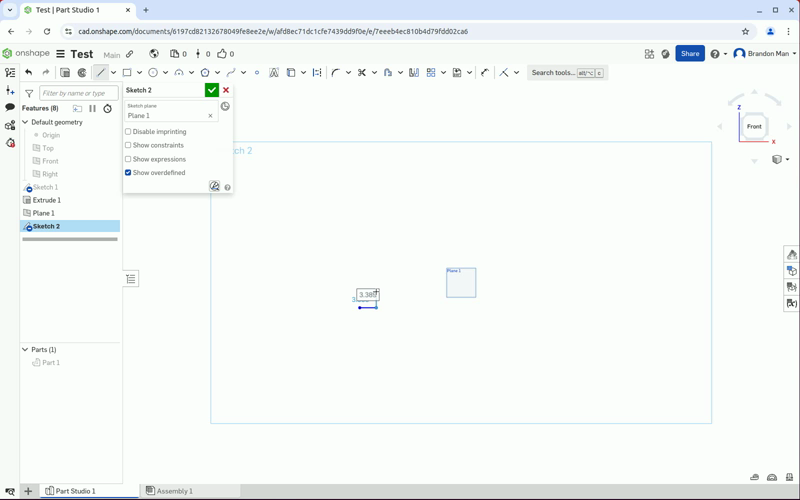
key_up(shift)
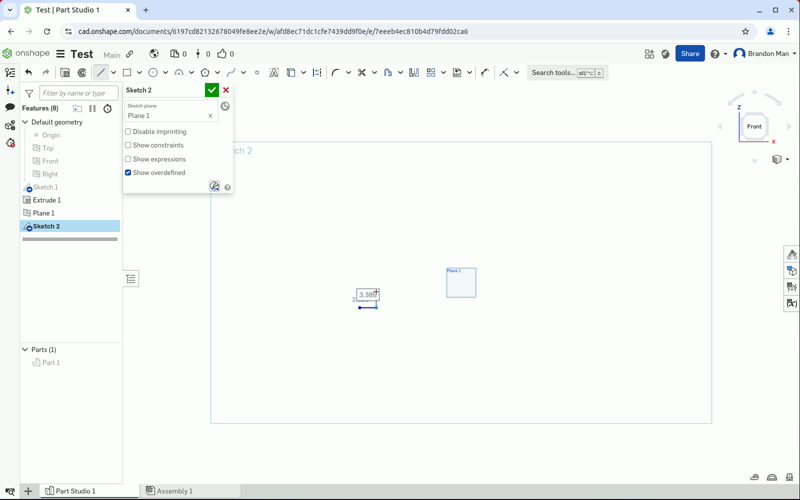
key_down(shift)
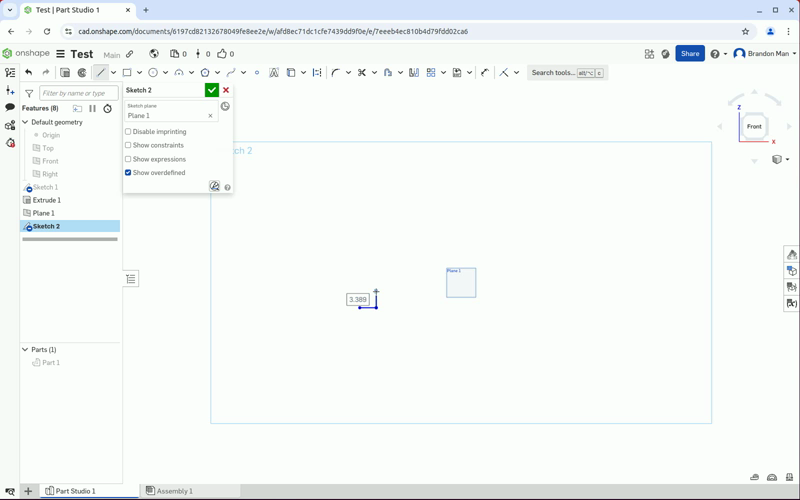
mouse_move(406, 291)
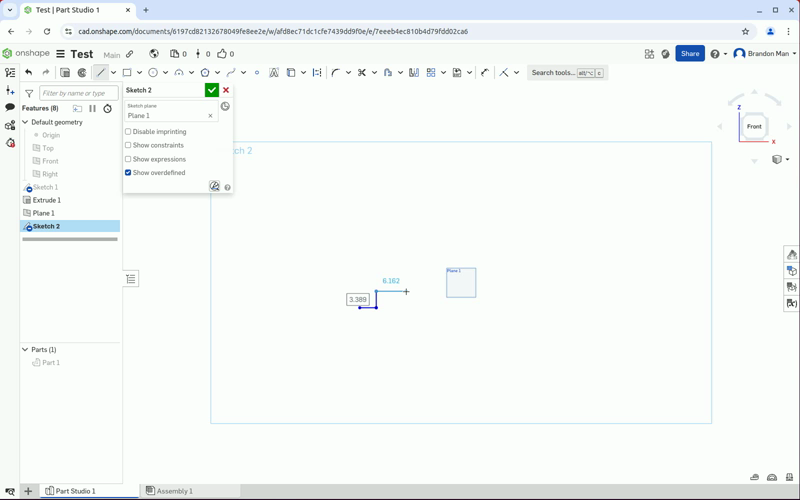
mouse_move(359, 291)
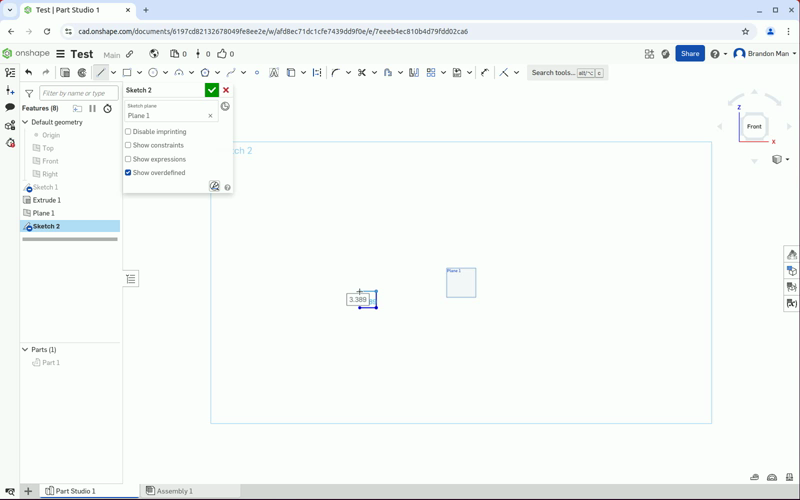
click(359, 291)
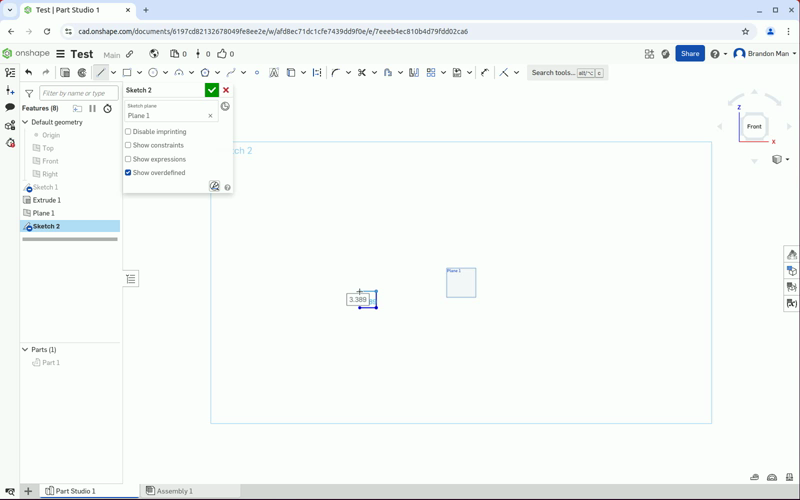
key_up(shift)
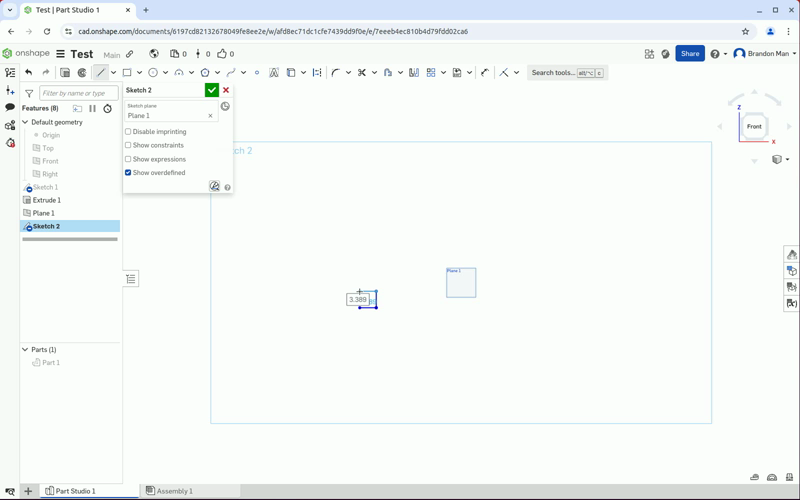
mouse_move(389, 291)
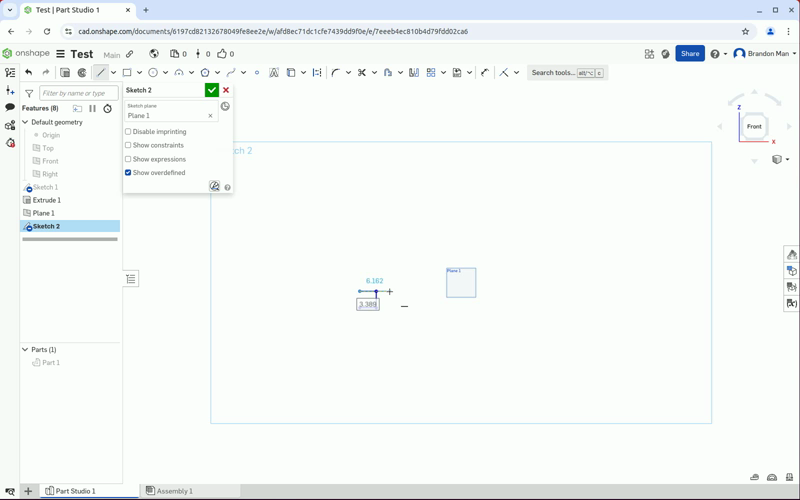
key_down(shift)
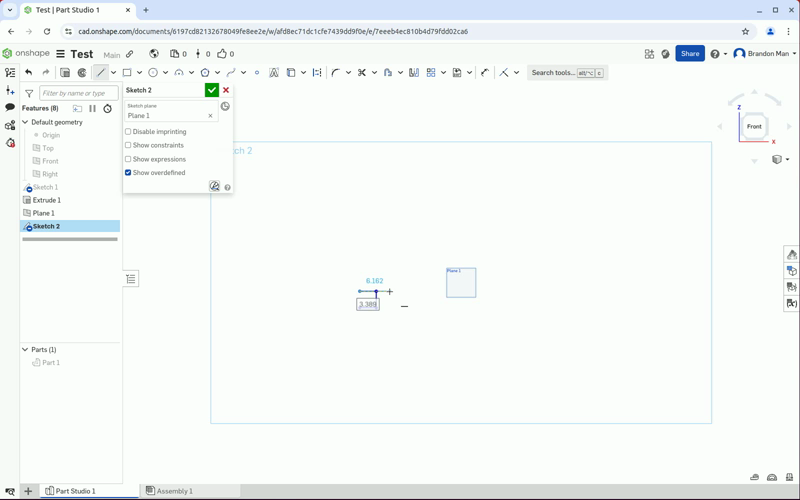
mouse_move(359, 307)
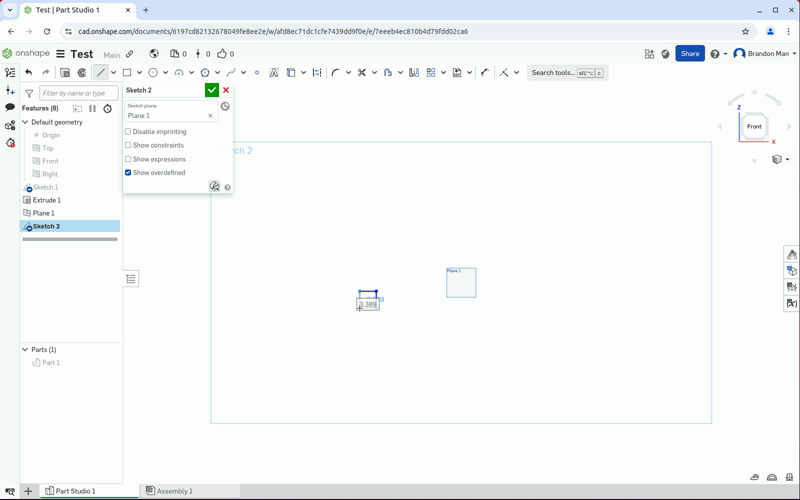
key_up(shift)
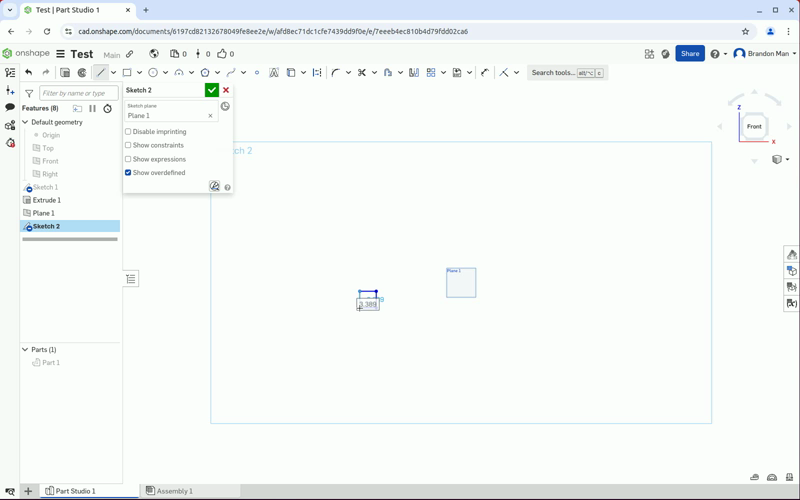
click(359, 307)
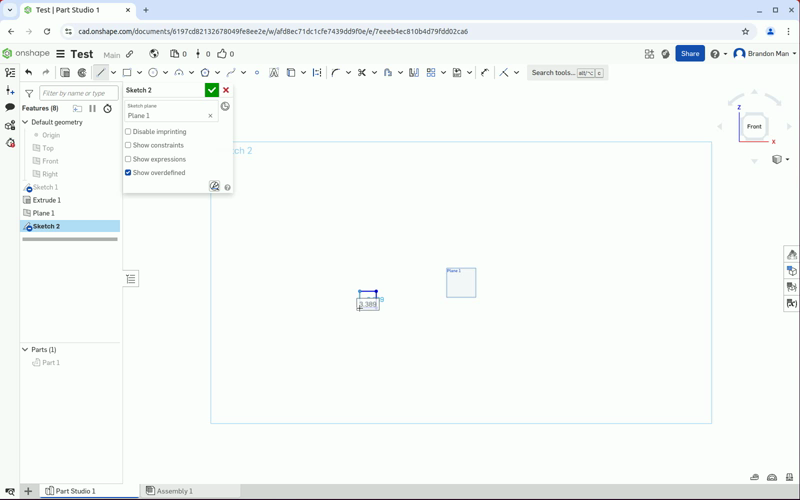
key(esc)
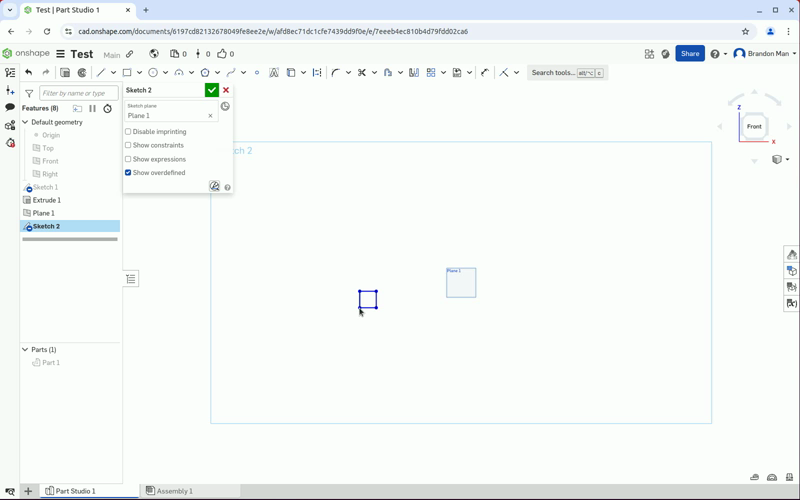
mouse_move(371, 298)
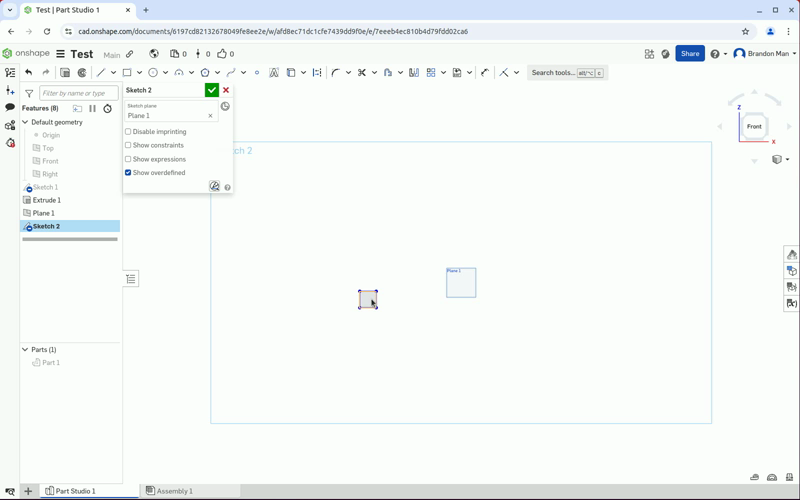
scroll(6)
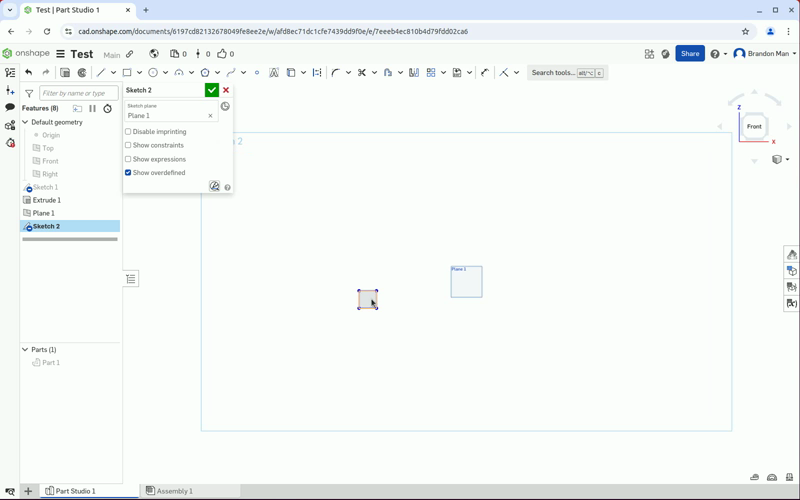
scroll(6)
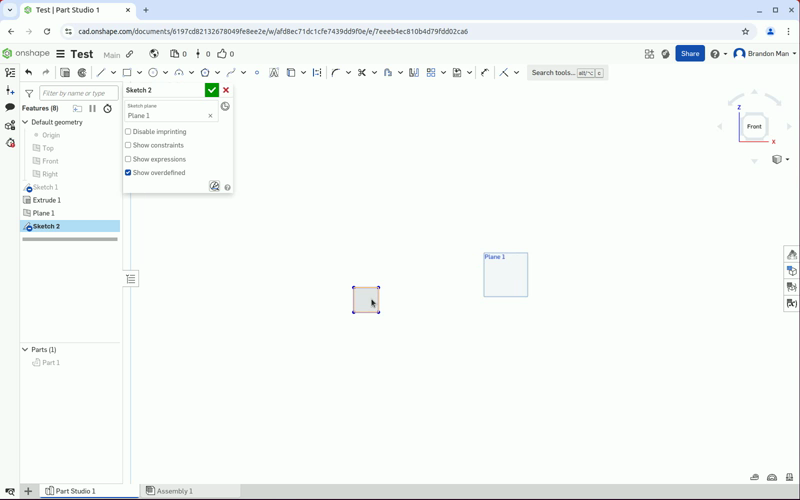
scroll(6)
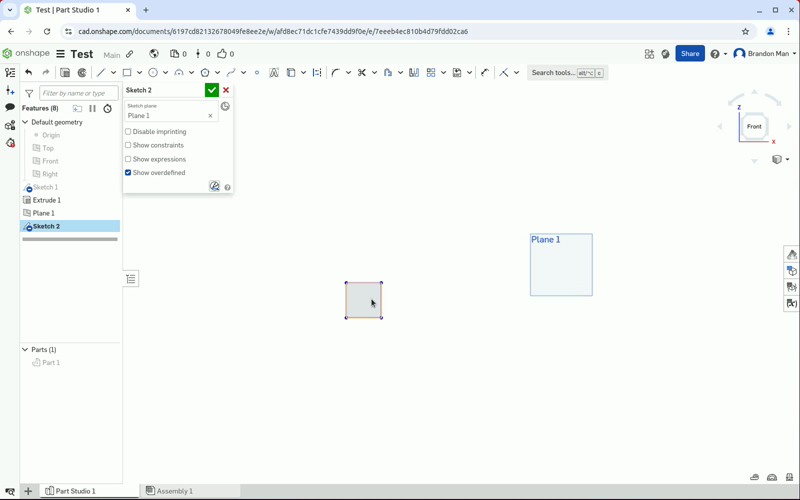
scroll(6)
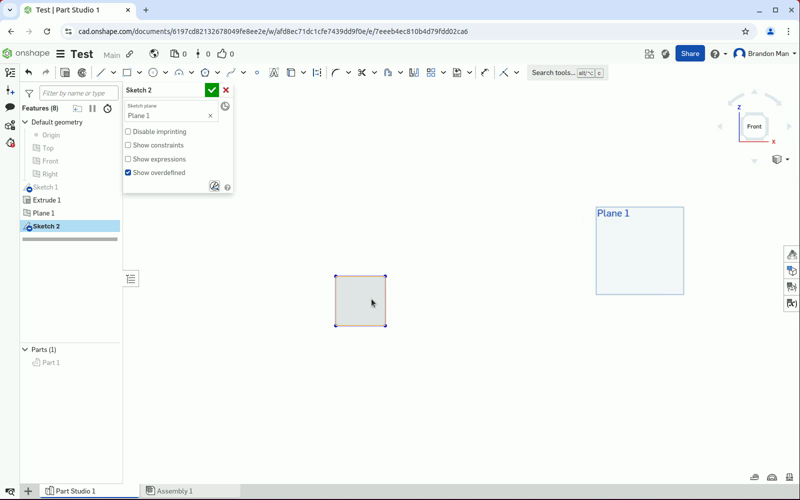
scroll(6)
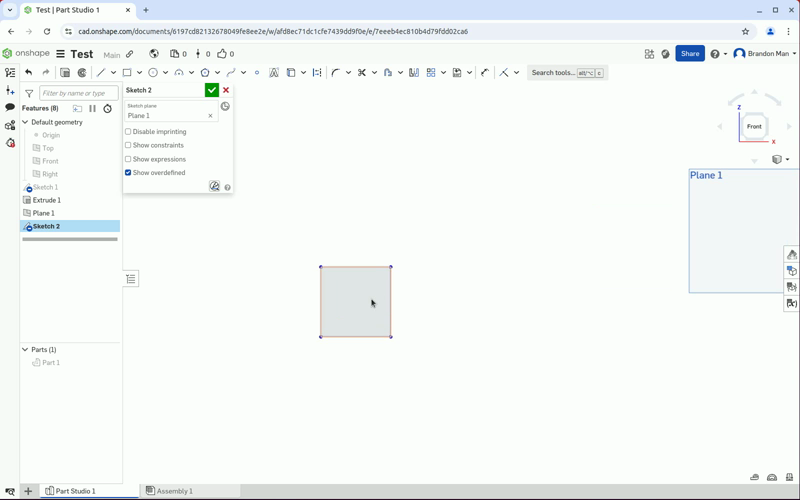
scroll(6)
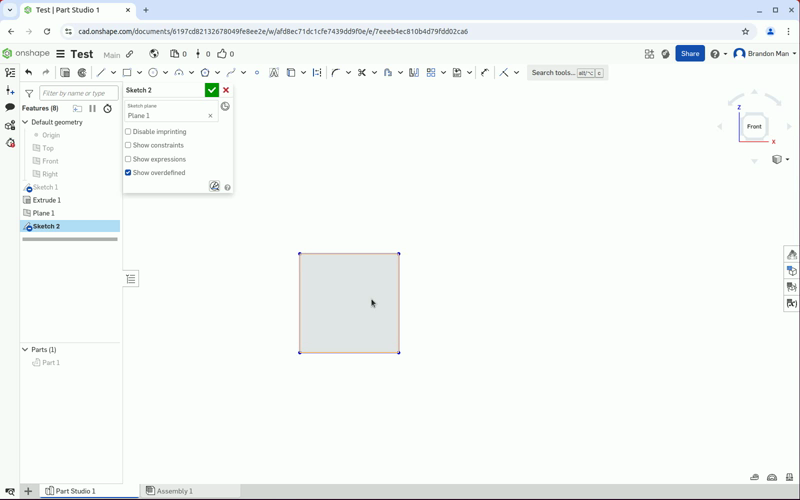
scroll(6)
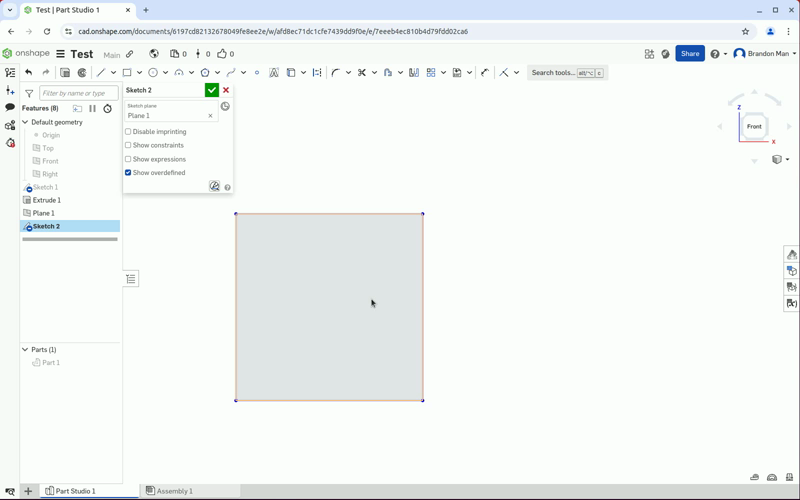
click(371, 298)
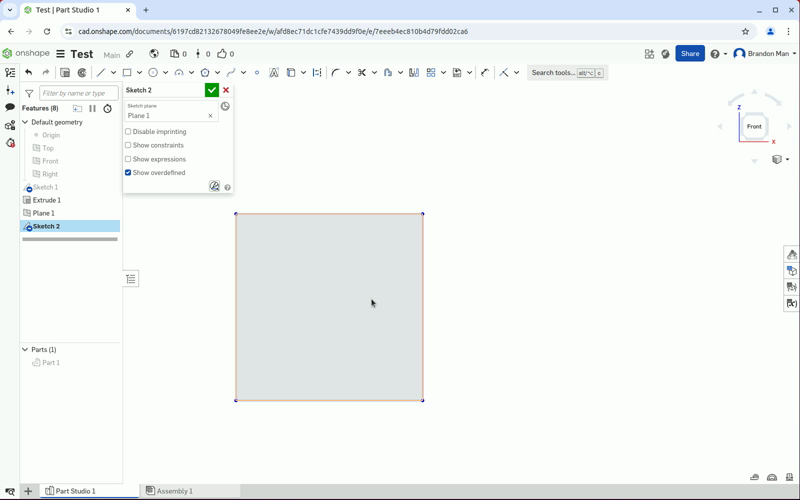
scroll(-6)
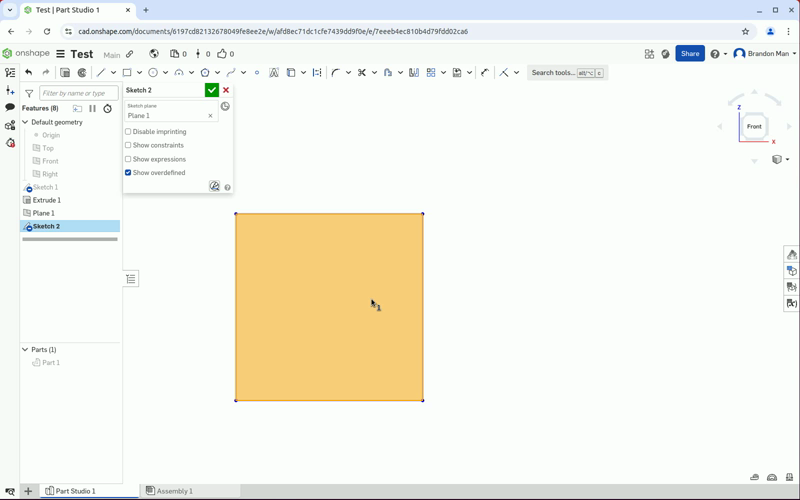
scroll(-6)
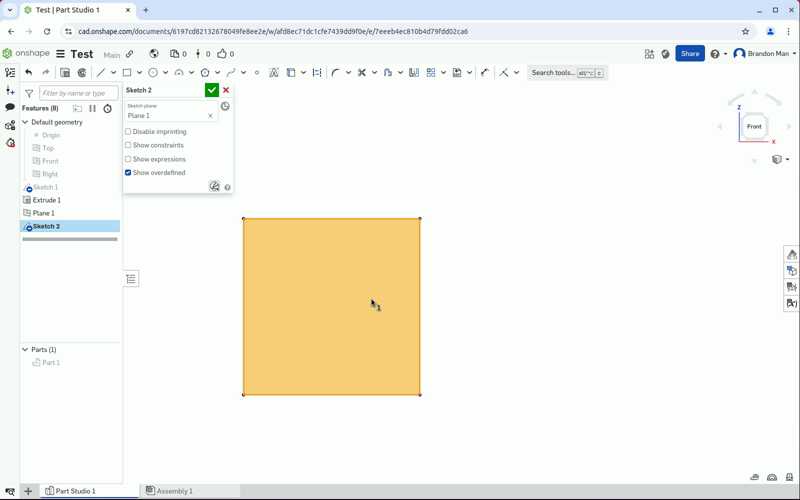
scroll(-6)
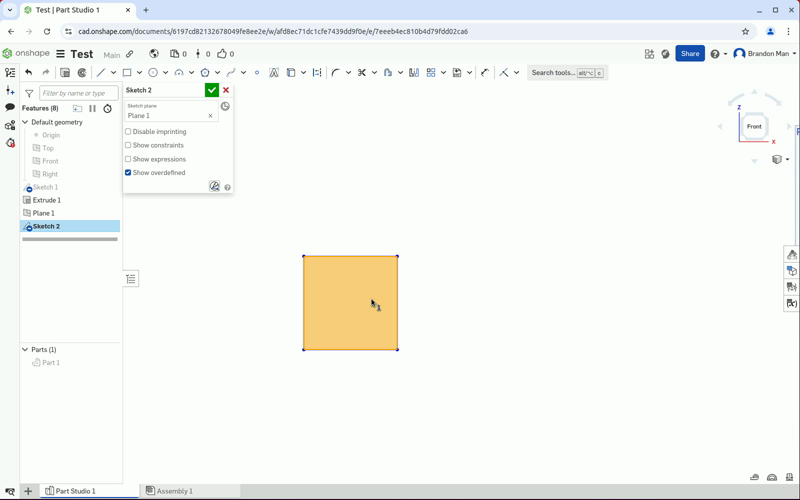
scroll(-6)
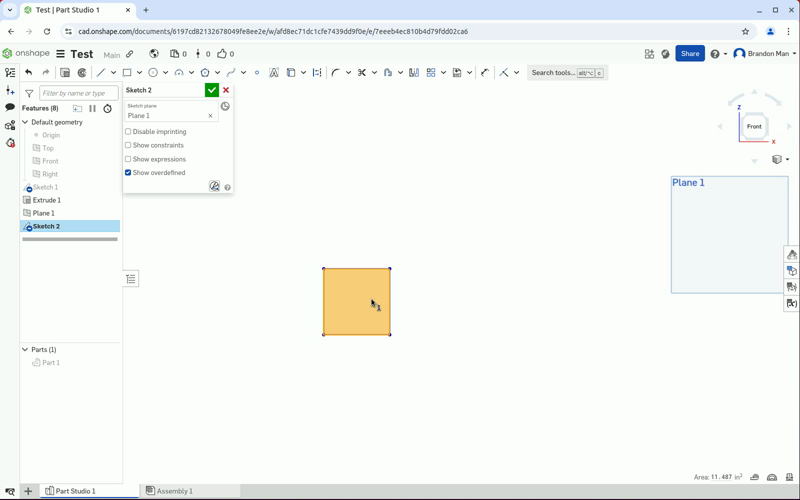
scroll(-6)
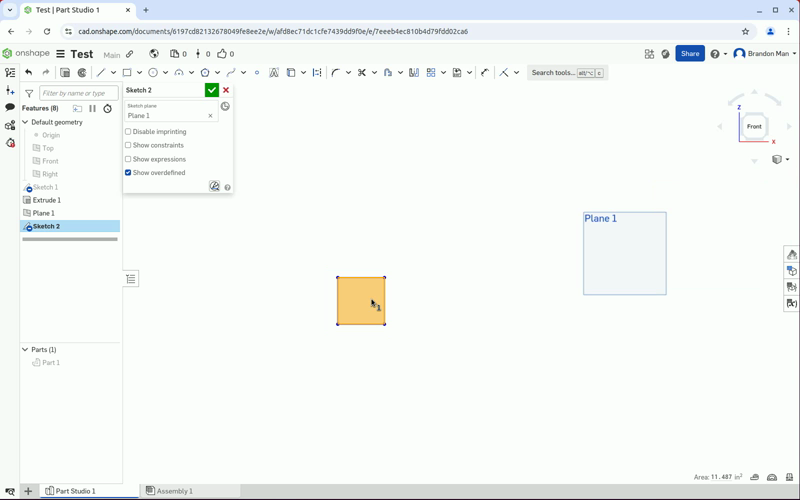
scroll(-6)
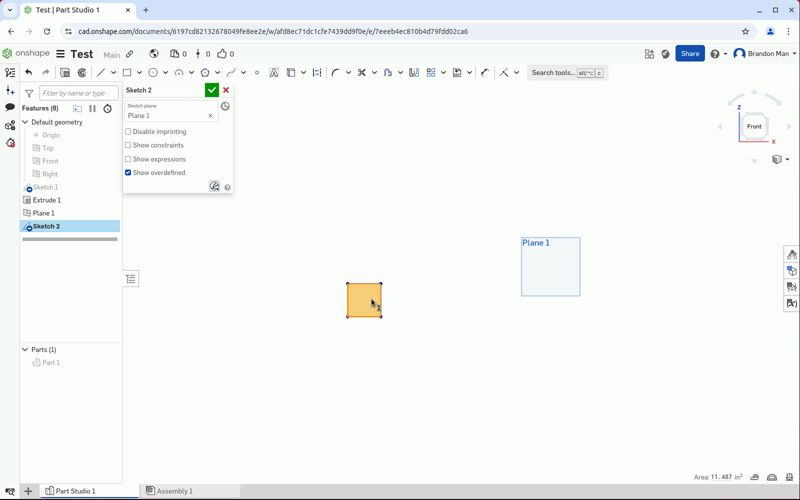
scroll(-6)
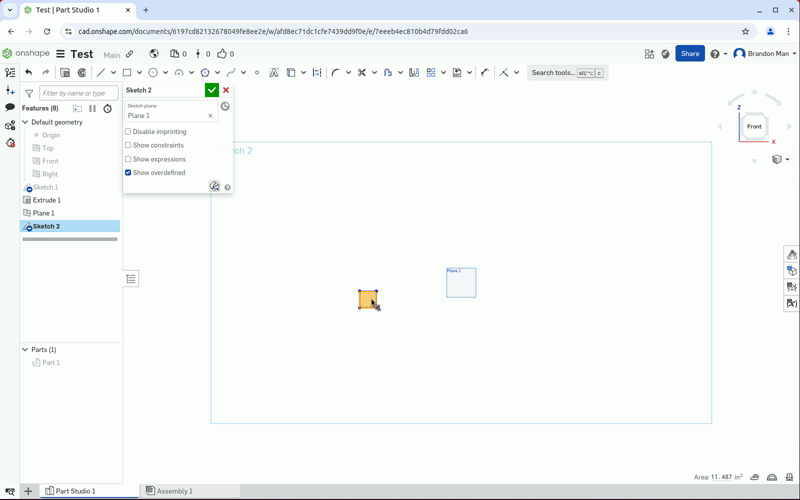
mouse_move(73, 352)
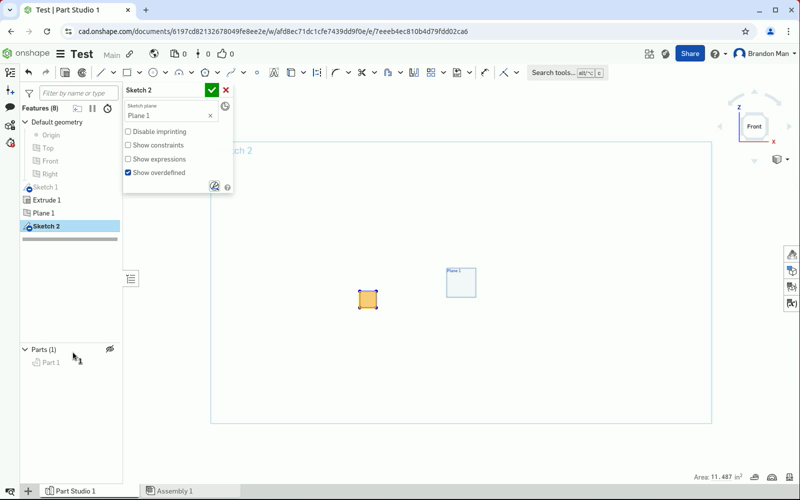
key(shift+y)
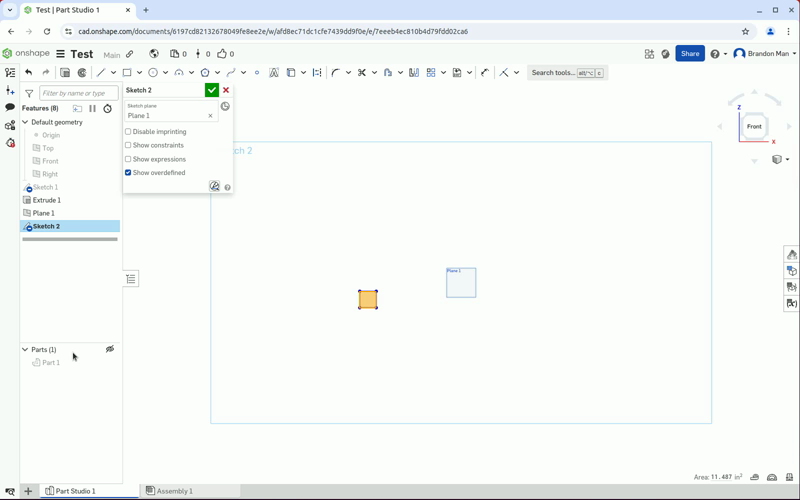
key(shift+e)
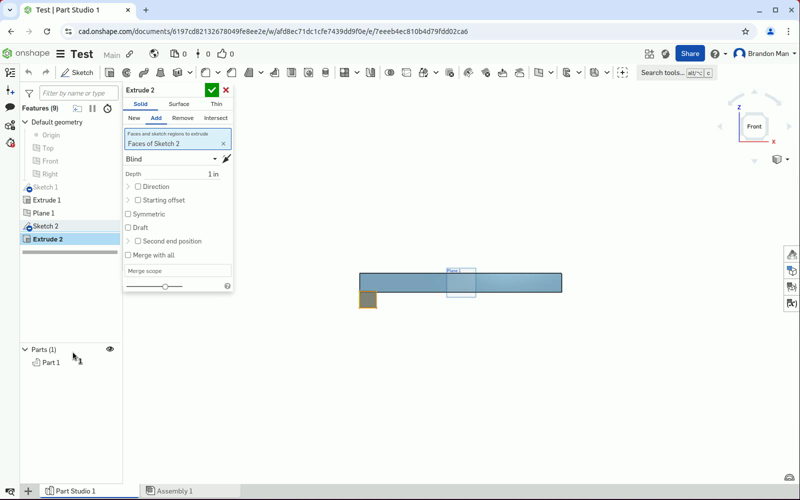
mouse_move(143, 106)
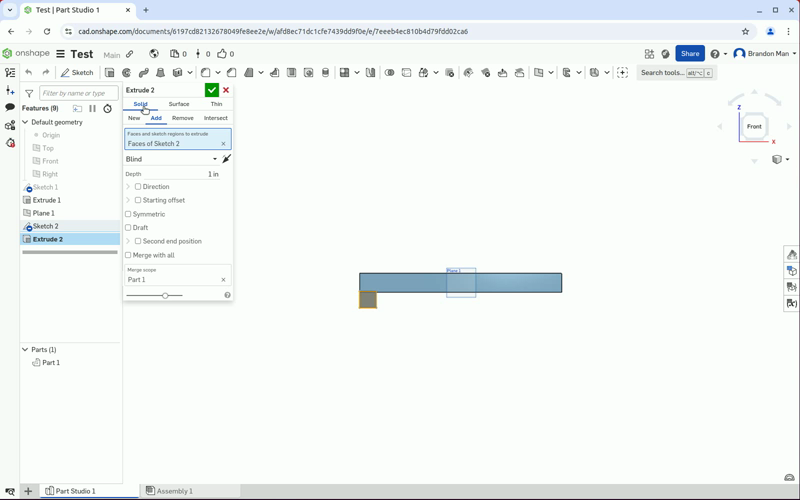
click(143, 106)
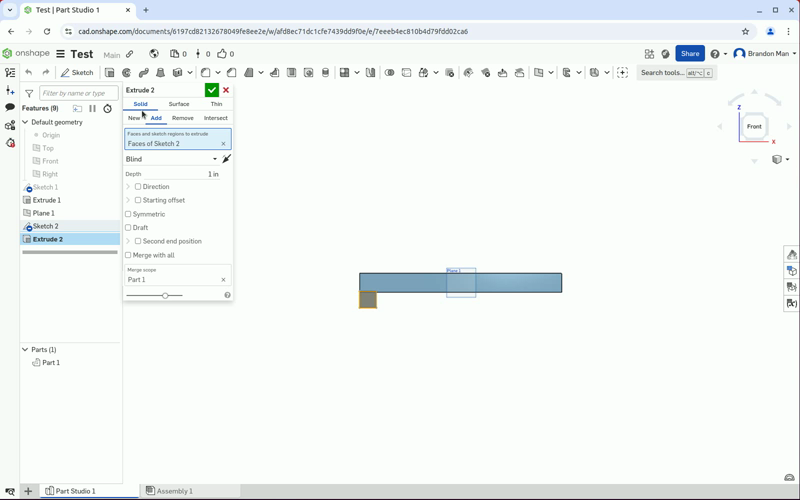
mouse_move(137, 120)
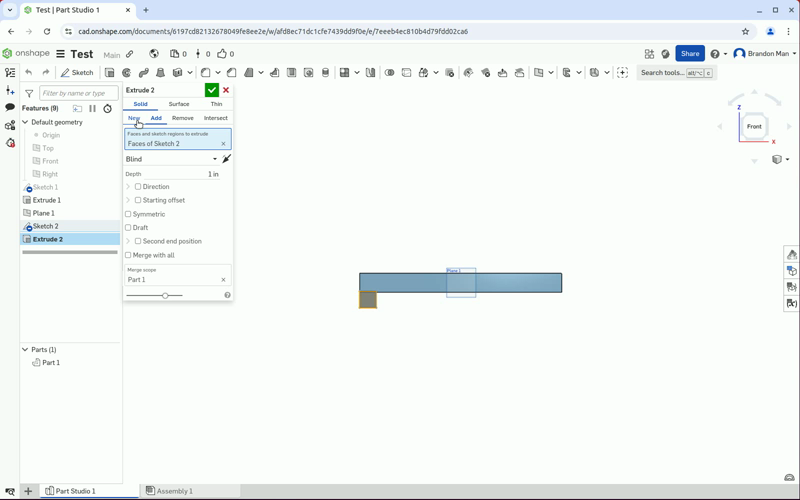
click(137, 120)
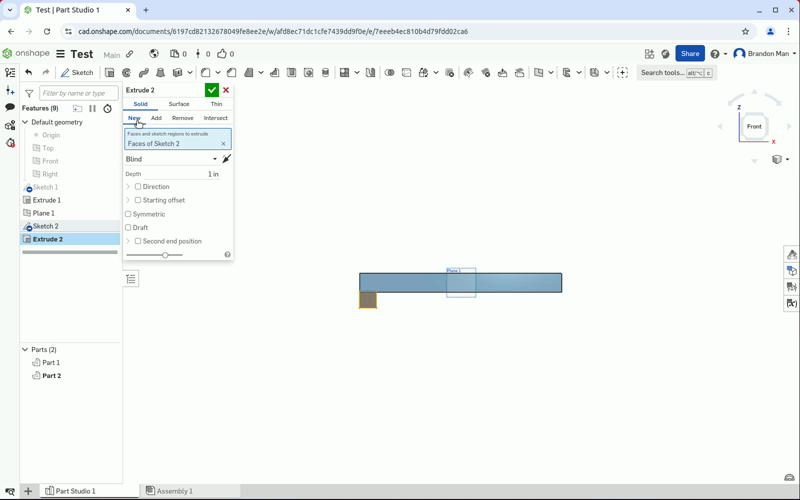
key(tab, 4)
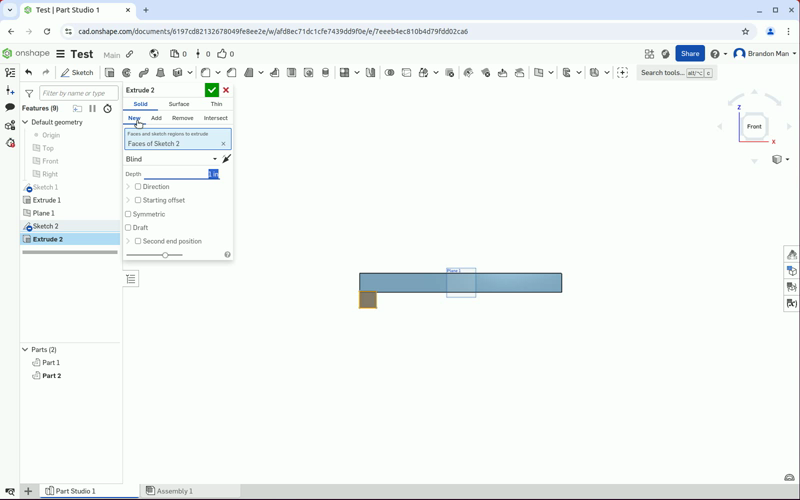
text(-3.129)
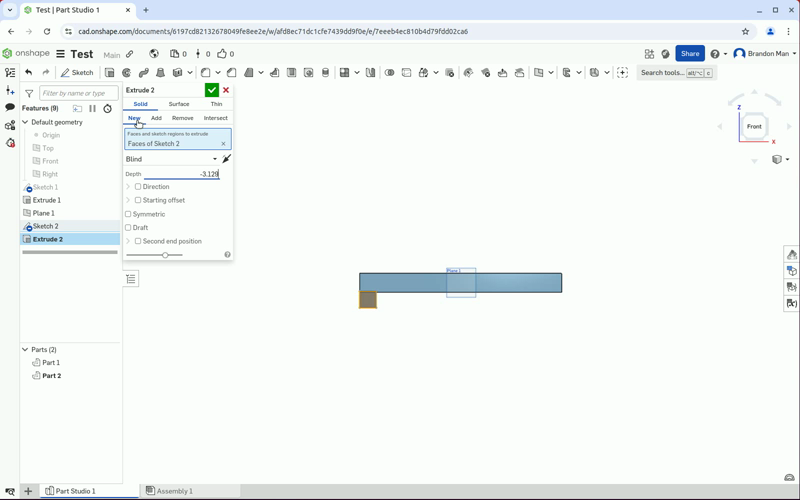
key(enter)
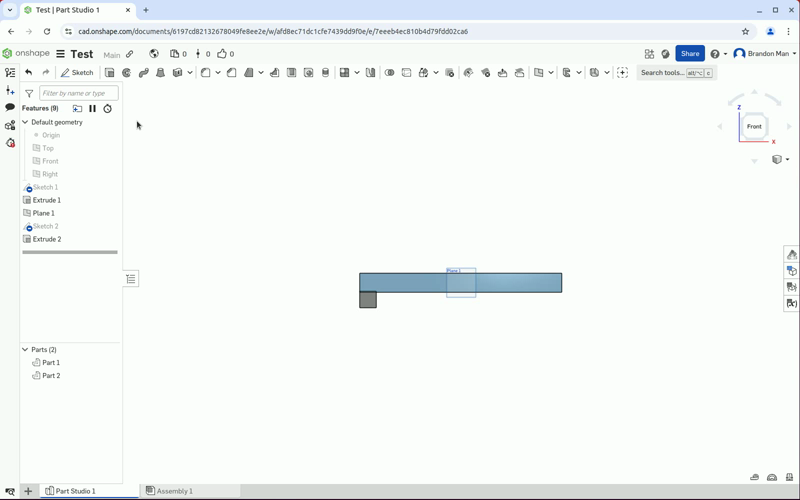
key(shift+h)
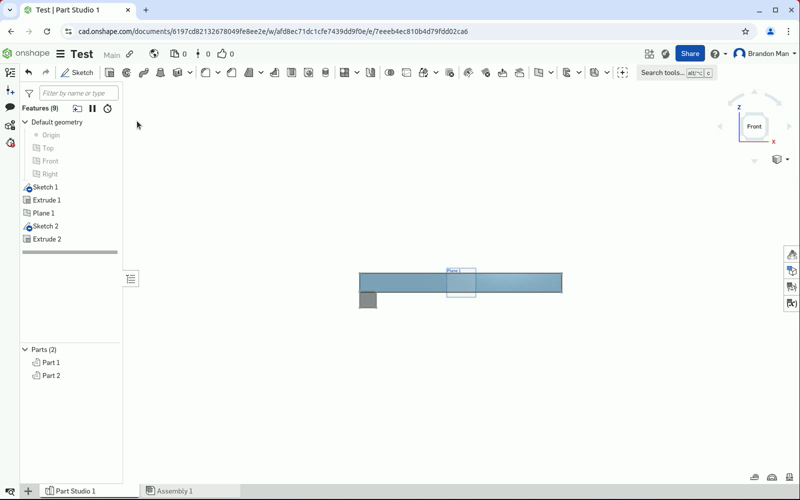
key(shift+h)
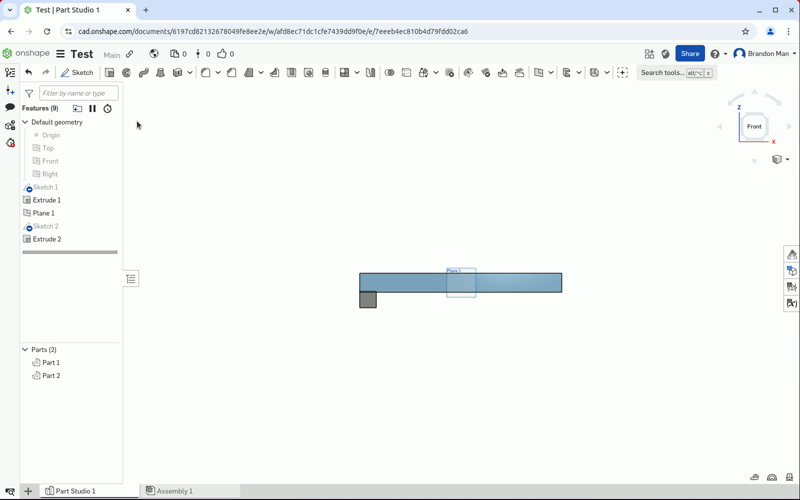
mouse_move(73, 189)
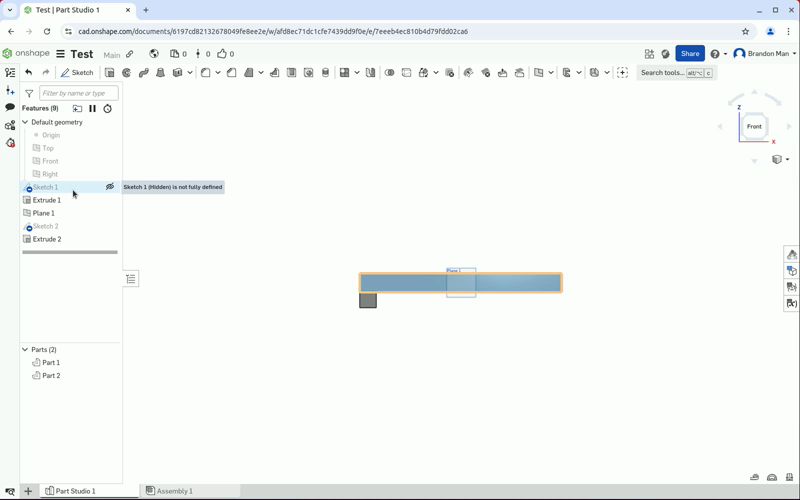
click(73, 189)
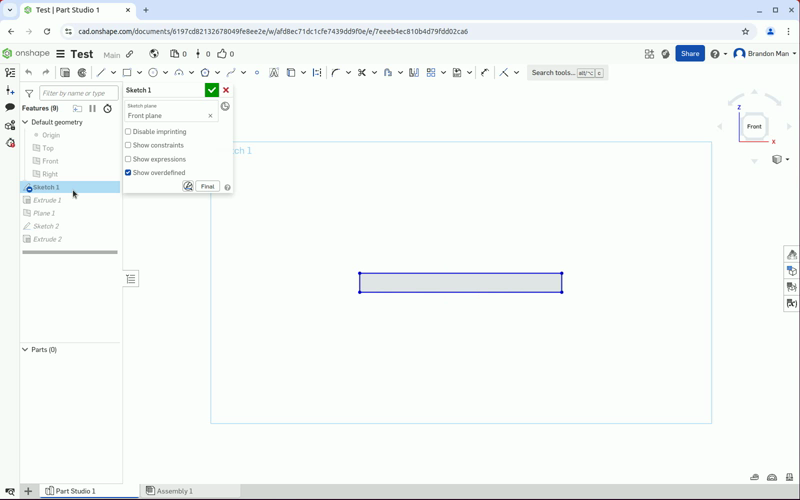
mouse_move(229, 92)
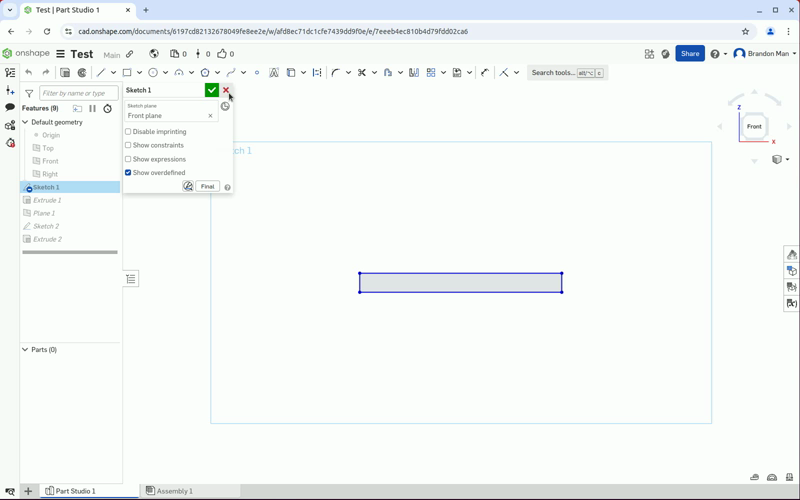
click(229, 92)
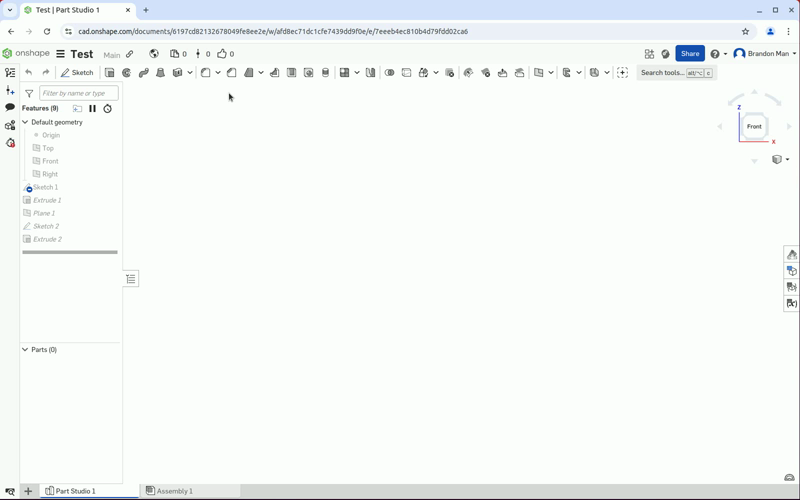
key(shift+s)
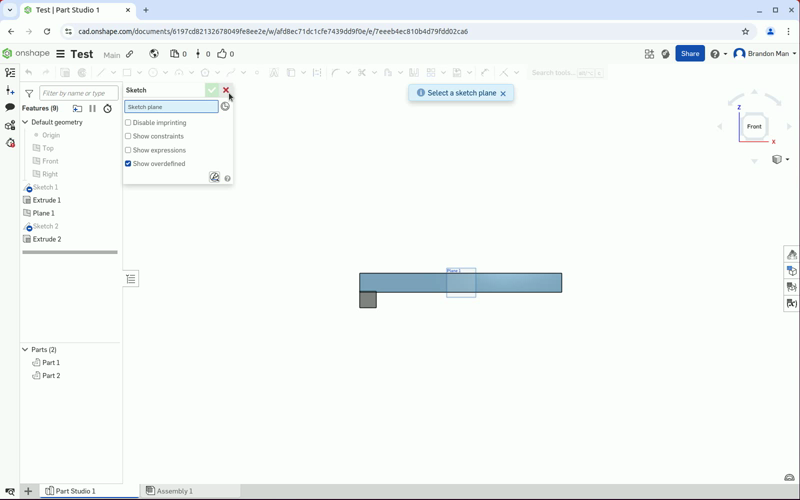
mouse_move(73, 215)
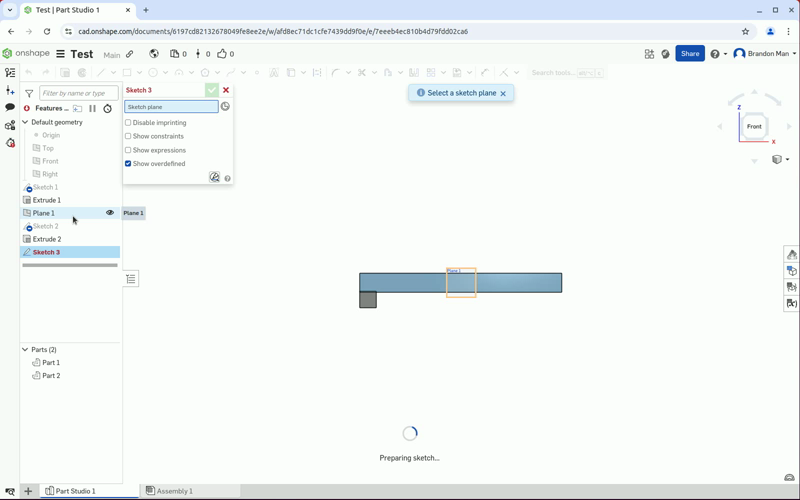
click(73, 215)
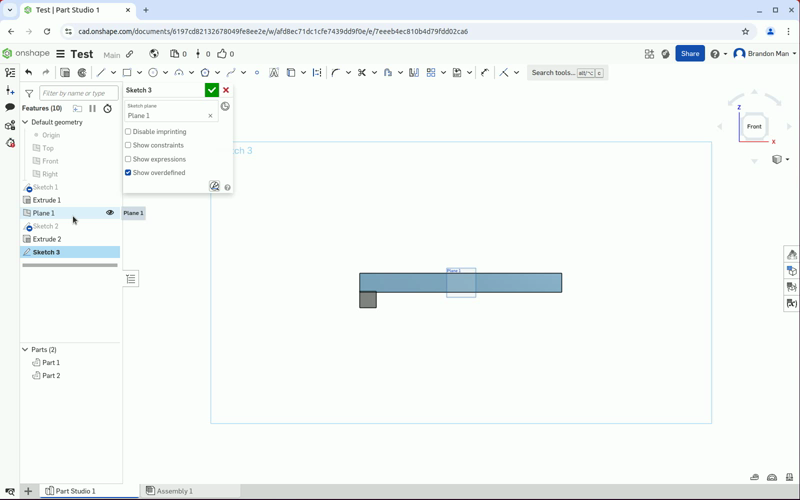
mouse_move(73, 352)
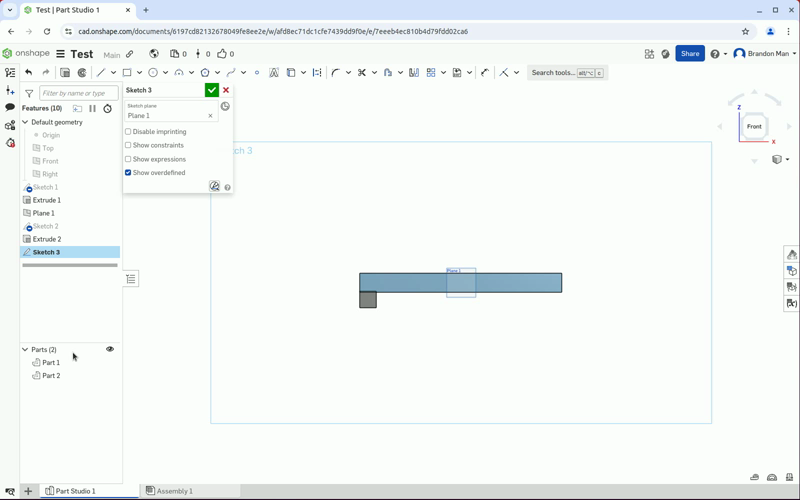
key(y)
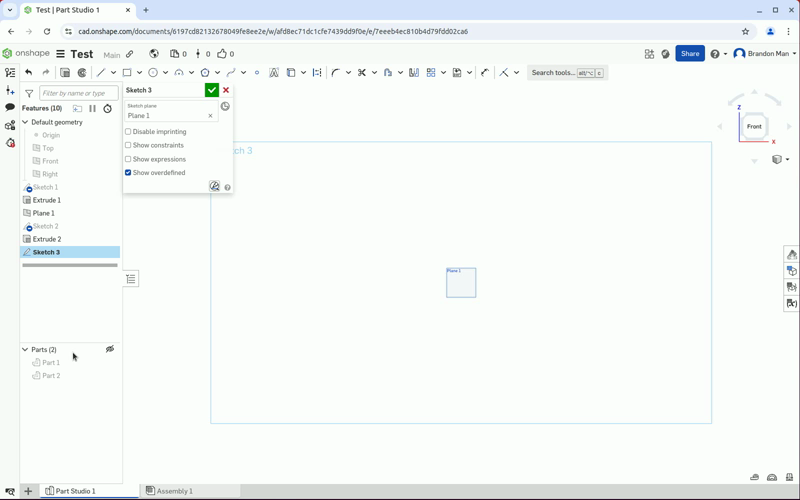
key(l)
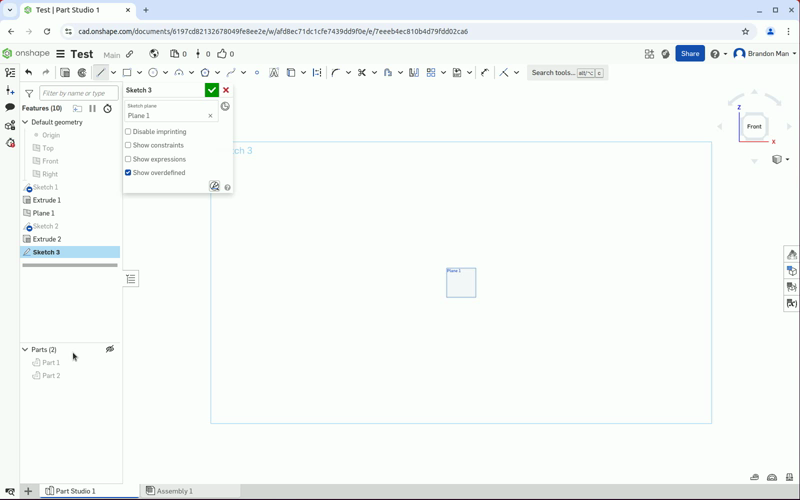
key_down(shift)
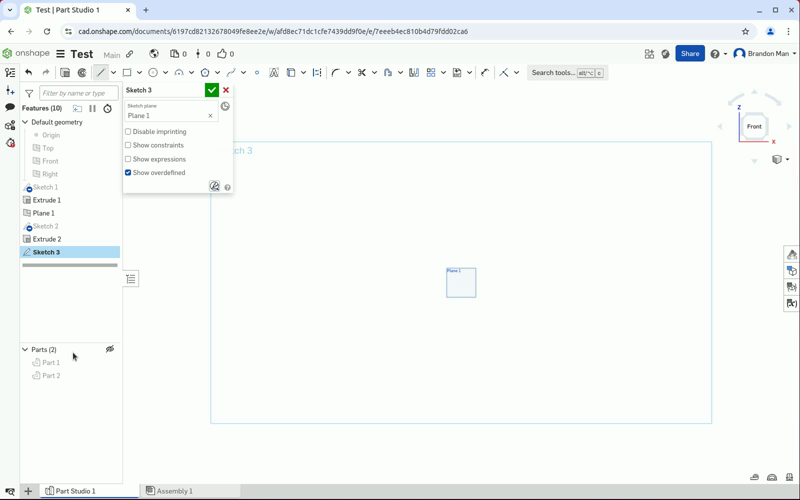
mouse_move(547, 307)
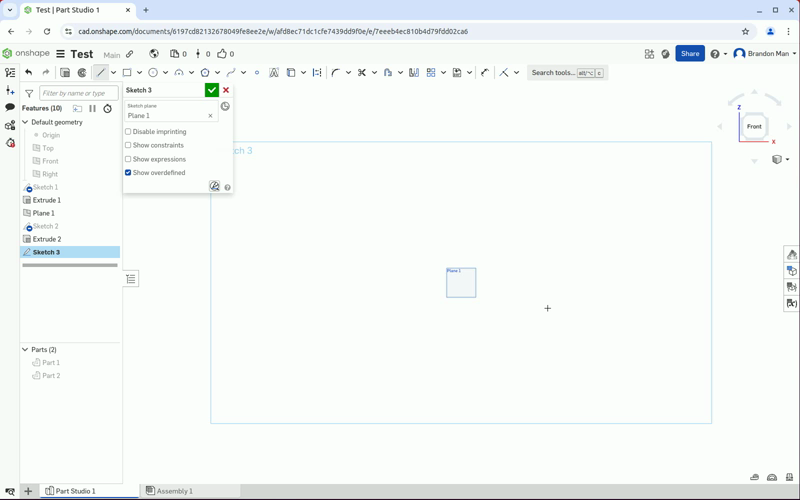
click(547, 307)
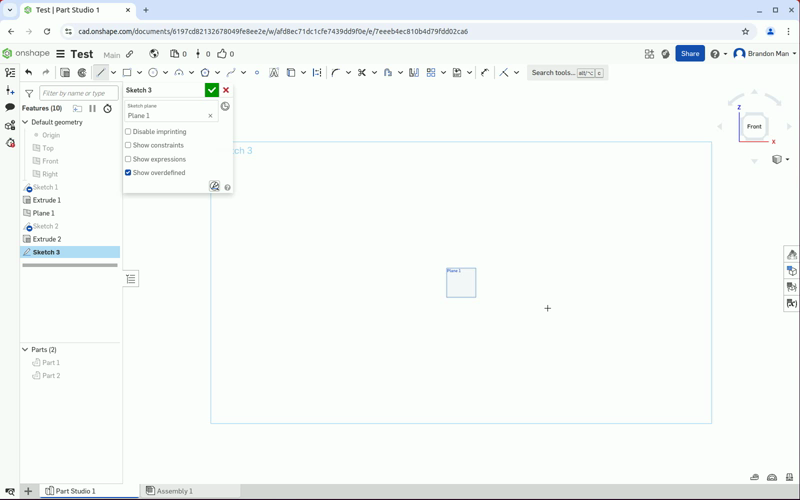
key_up(shift)
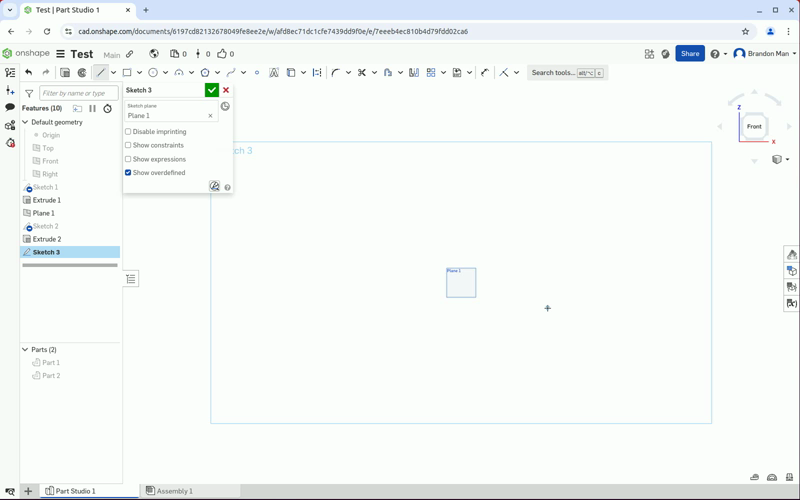
key_down(shift)
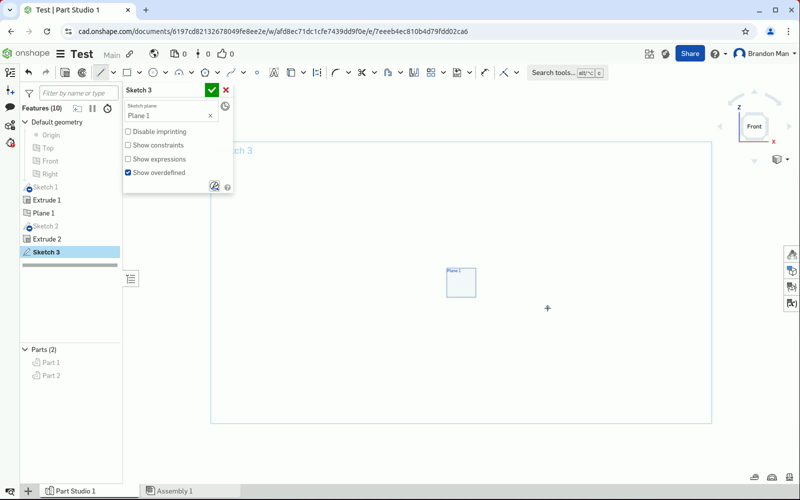
mouse_move(577, 307)
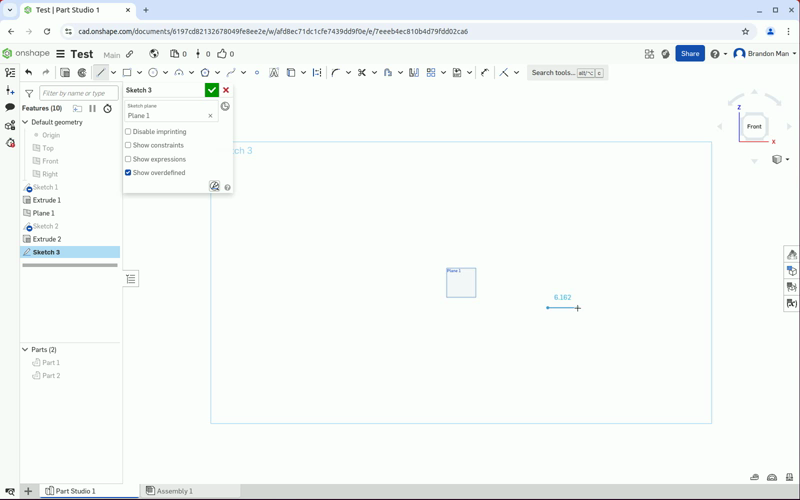
mouse_move(563, 307)
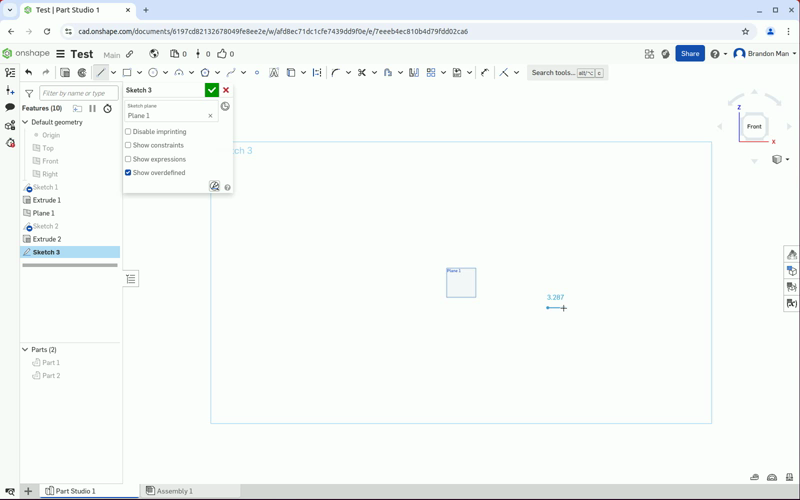
click(563, 307)
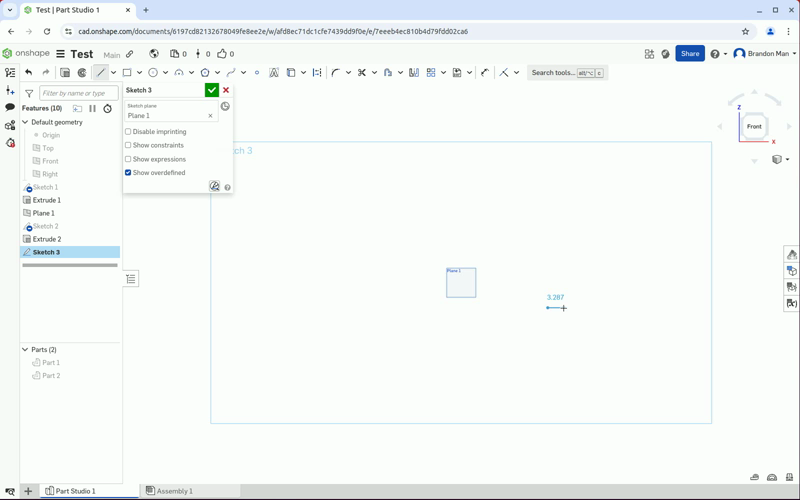
key_up(shift)
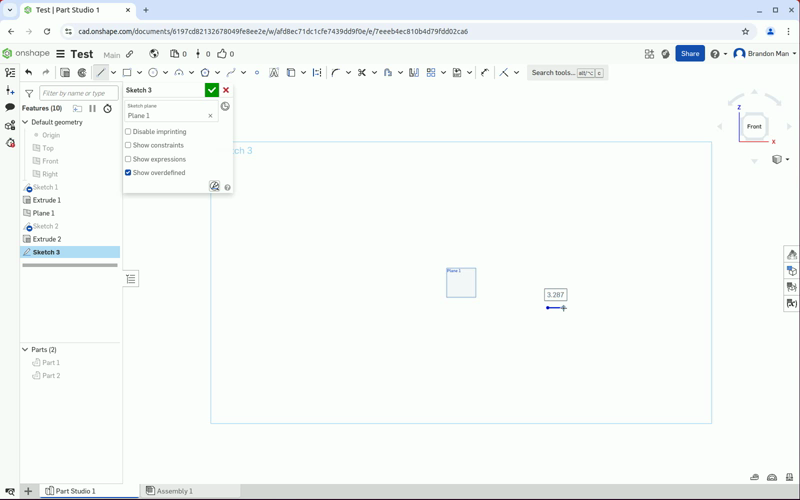
key_down(shift)
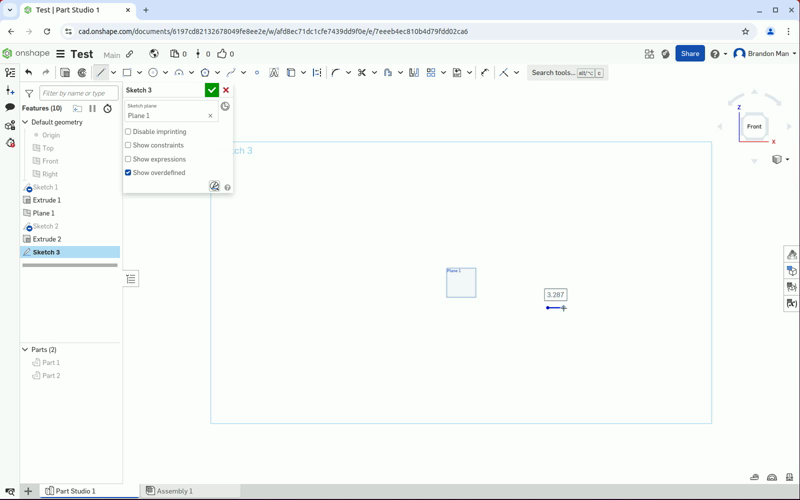
mouse_move(589, 307)
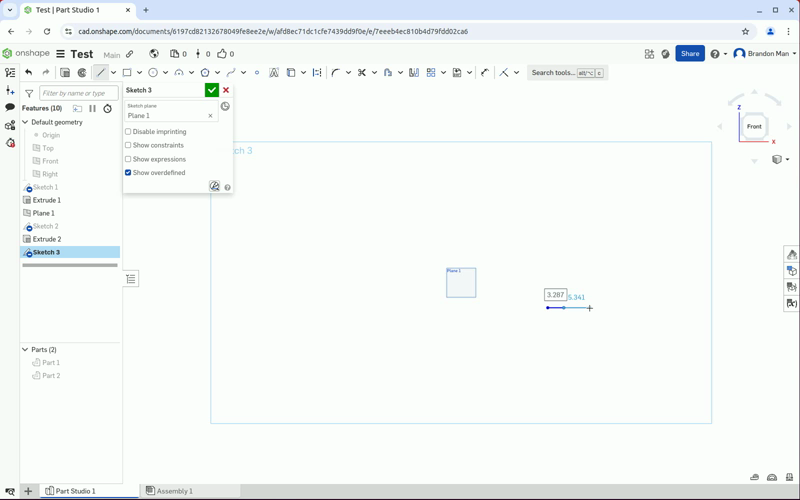
mouse_move(563, 291)
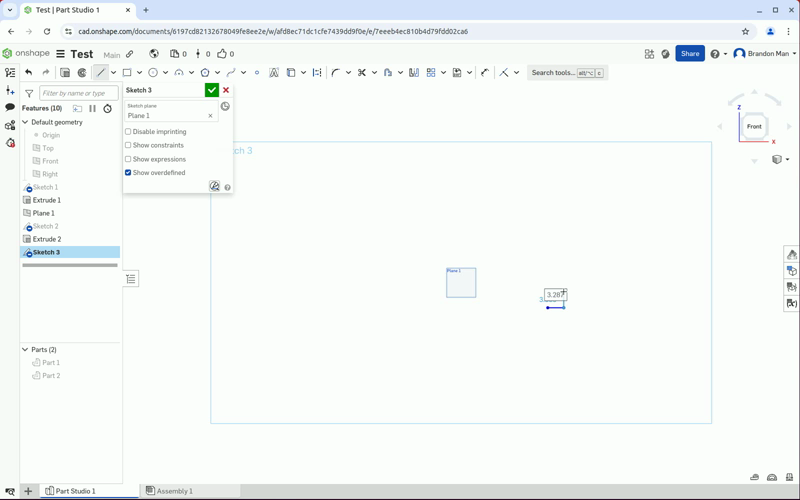
click(563, 291)
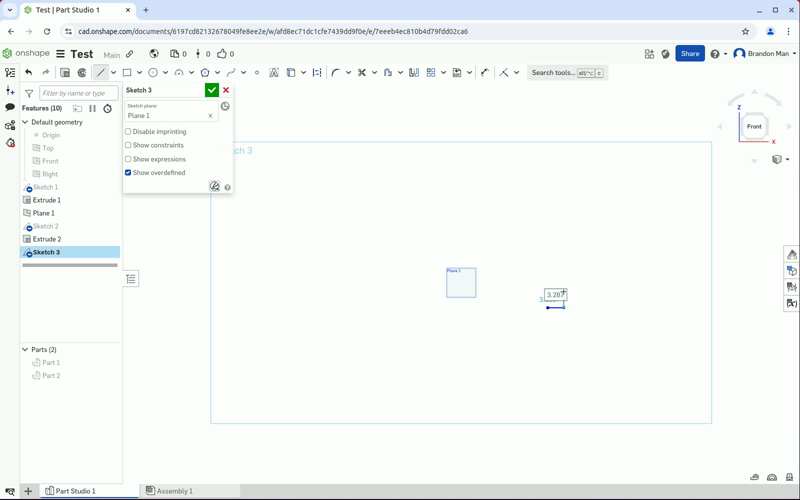
key_up(shift)
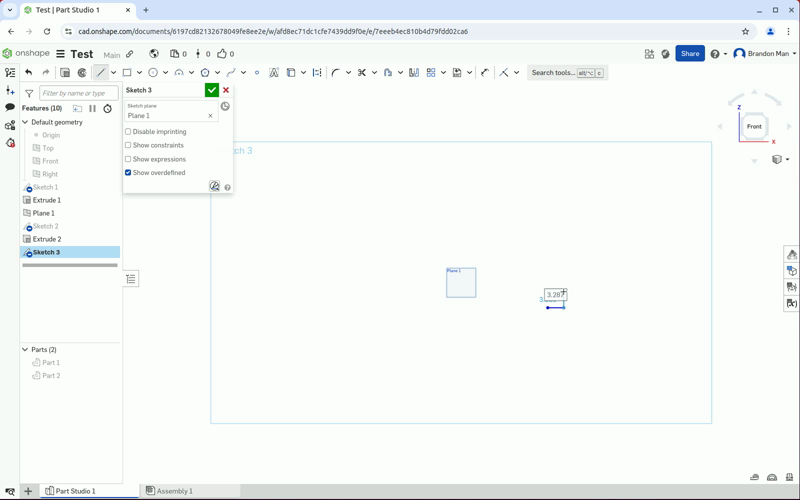
key_down(shift)
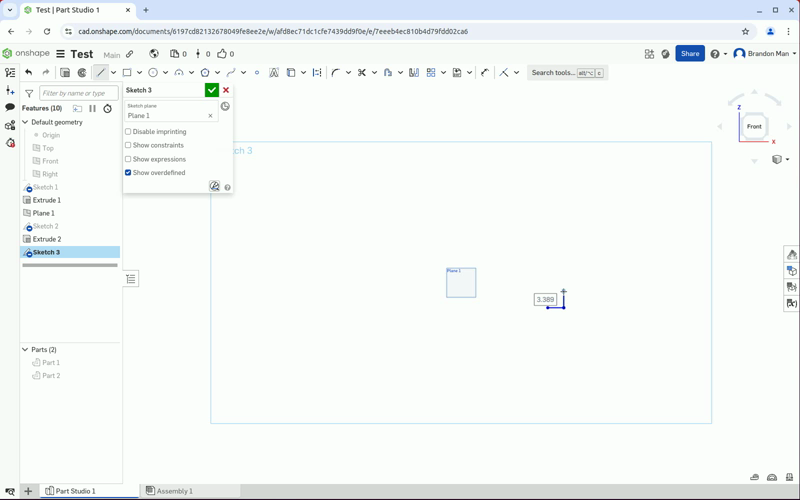
mouse_move(589, 291)
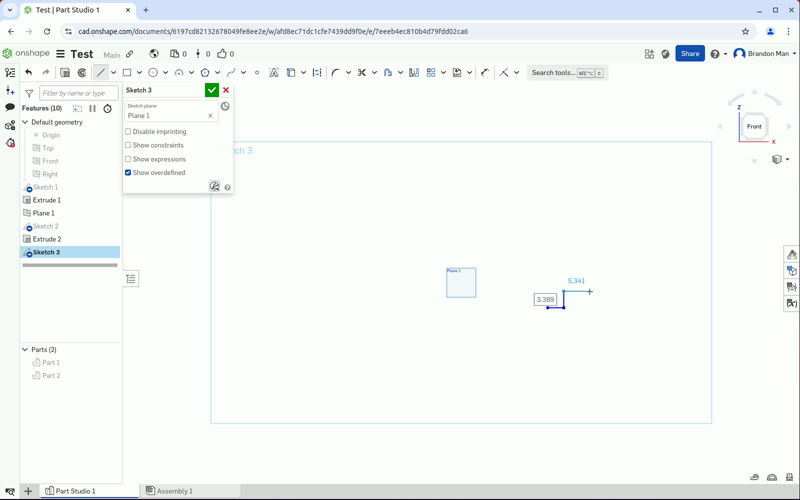
mouse_move(547, 291)
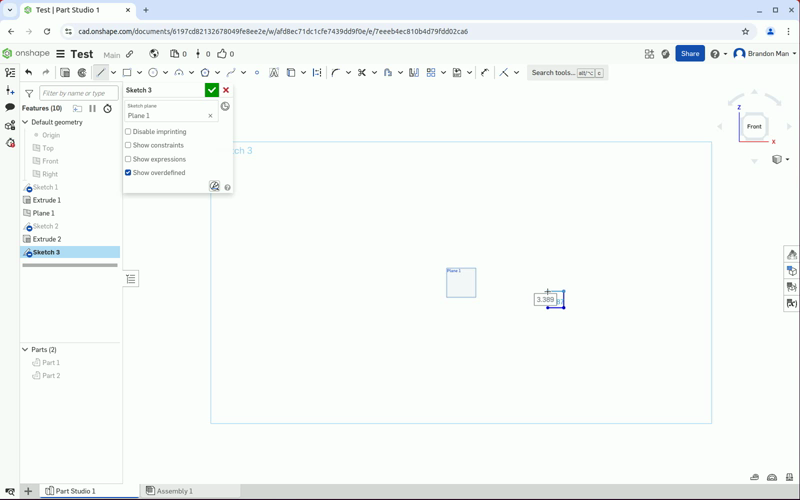
click(547, 291)
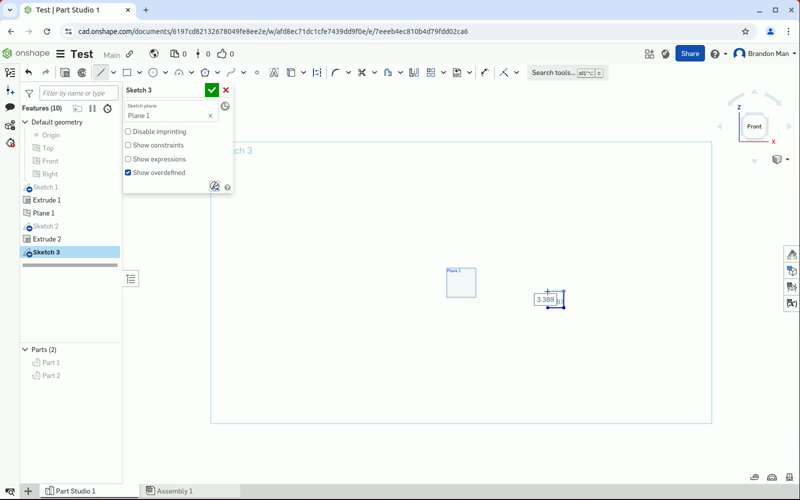
key_up(shift)
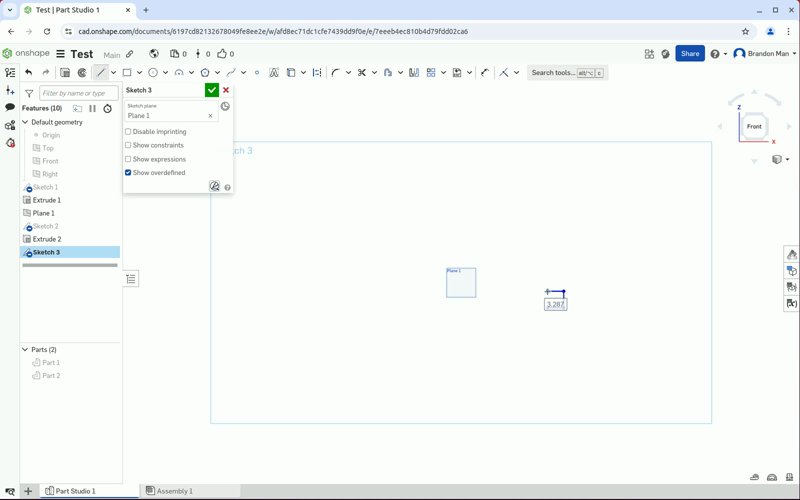
mouse_move(577, 291)
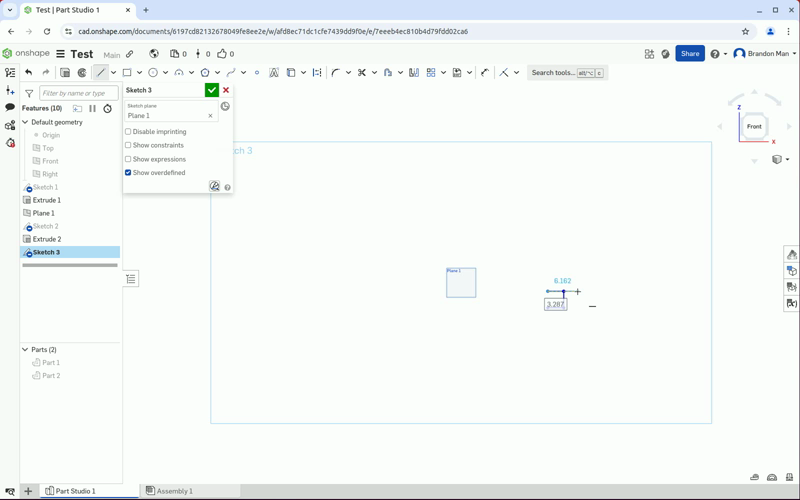
key_down(shift)
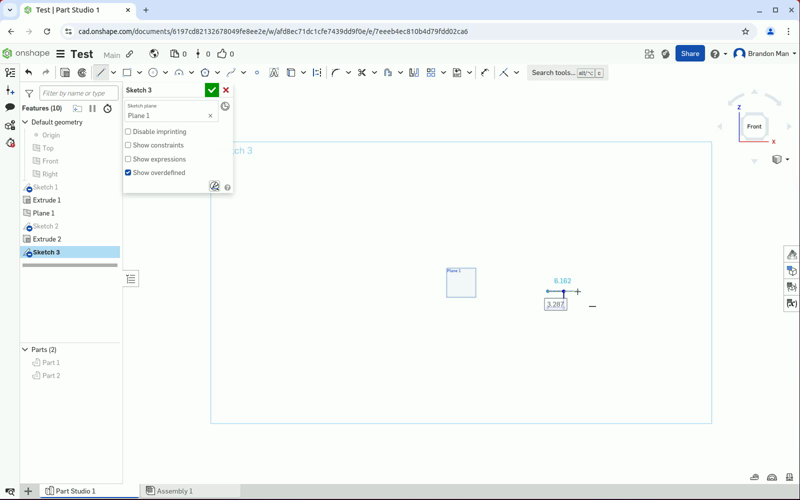
mouse_move(547, 307)
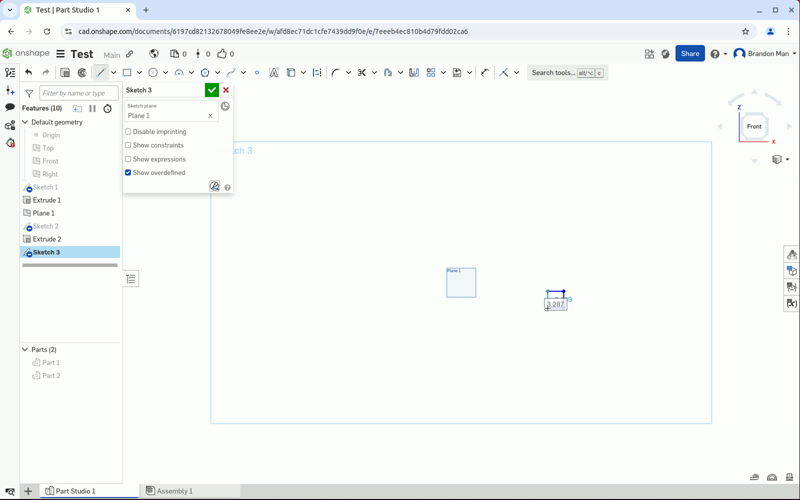
key_up(shift)
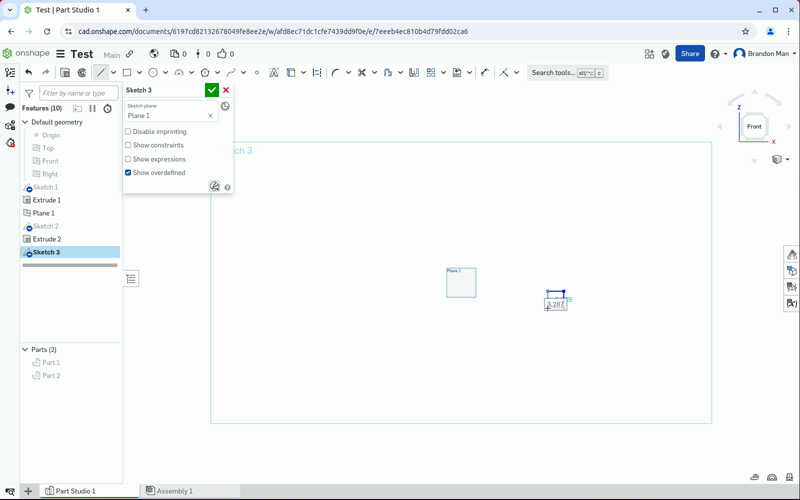
click(547, 307)
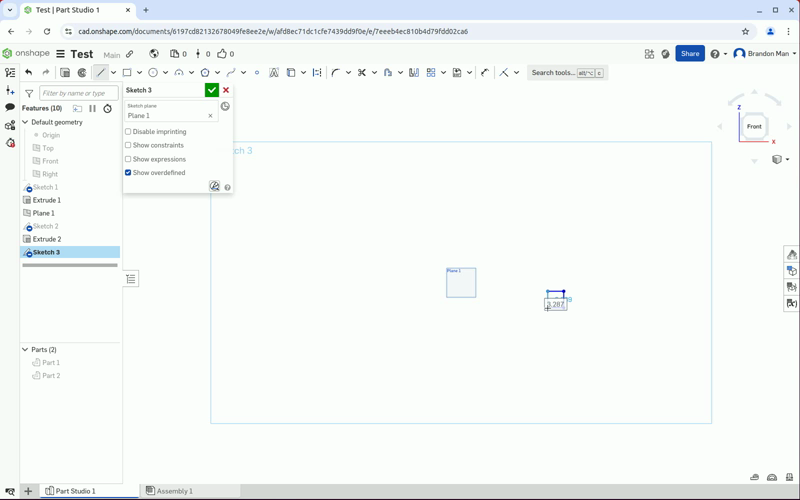
key(esc)
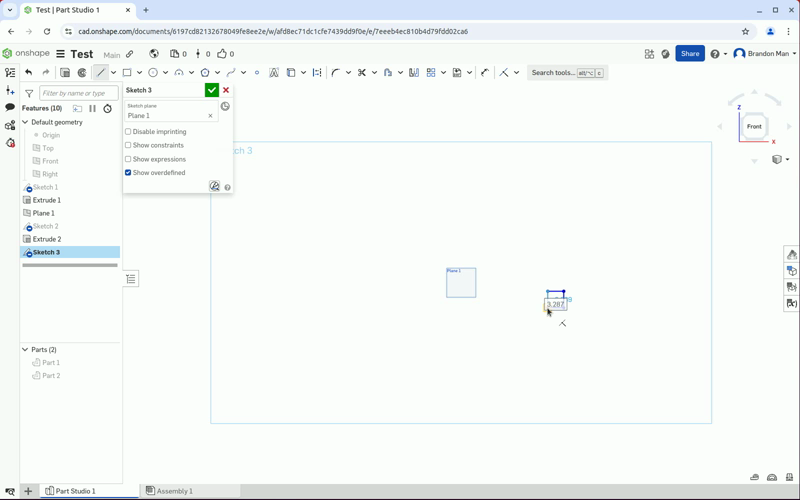
mouse_move(558, 298)
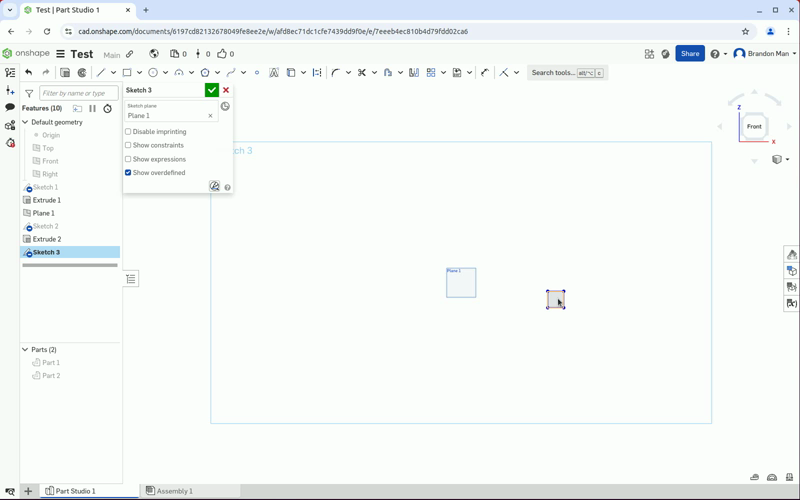
scroll(6)
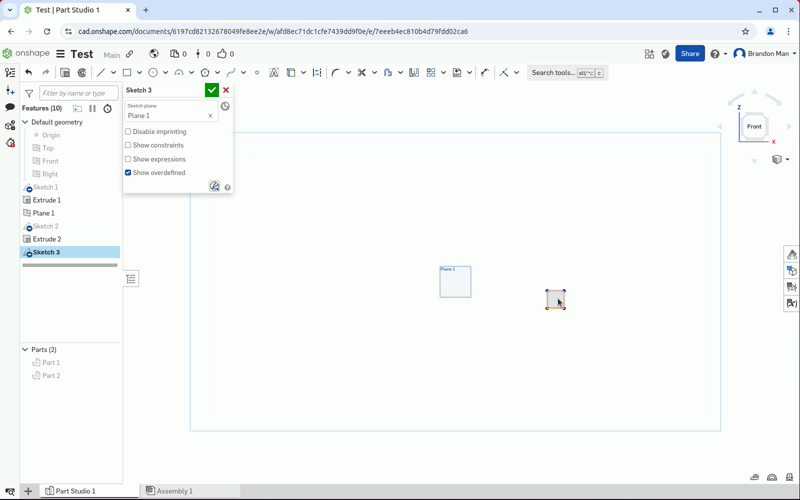
scroll(6)
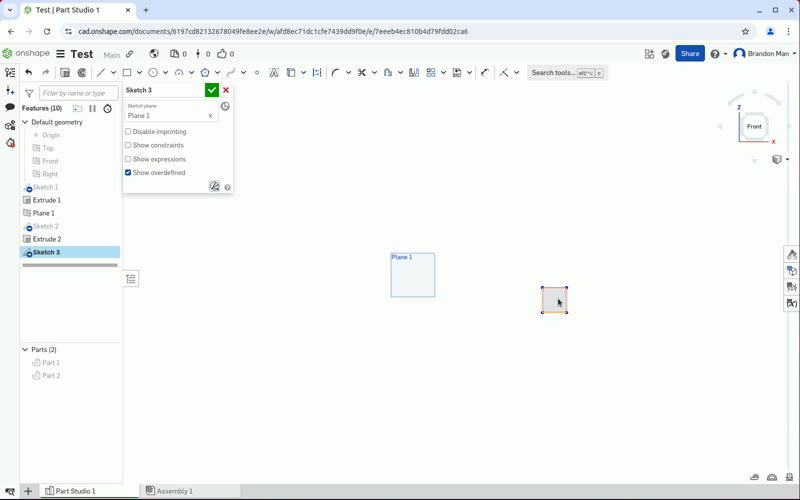
scroll(6)
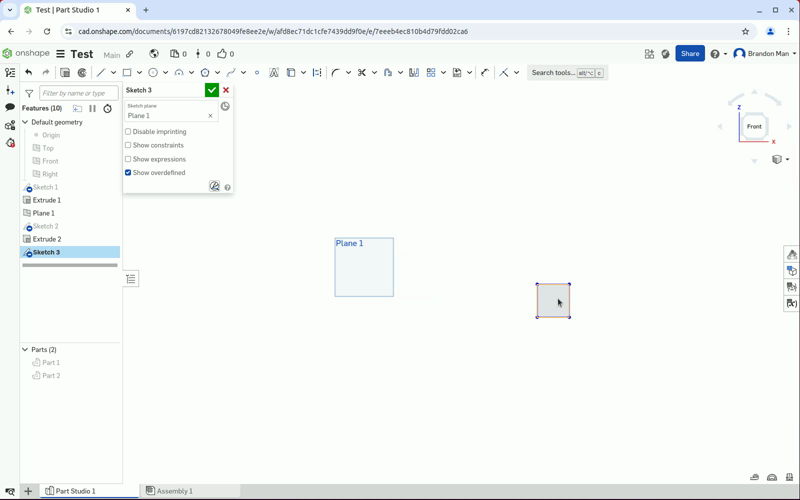
scroll(6)
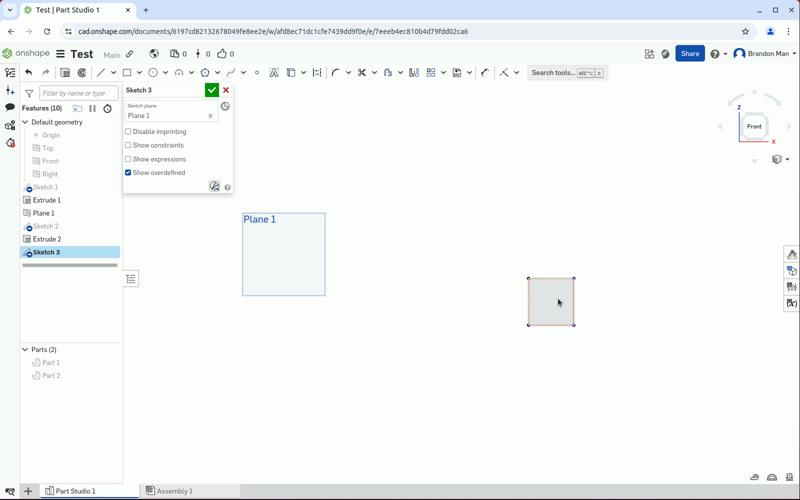
scroll(6)
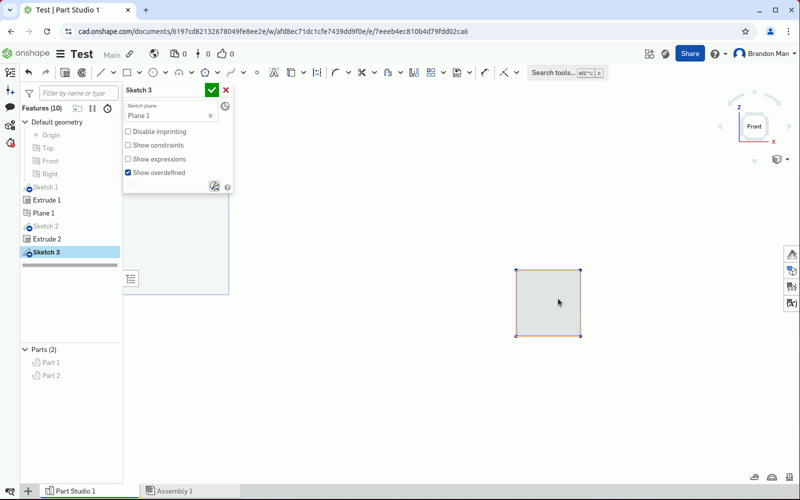
scroll(6)
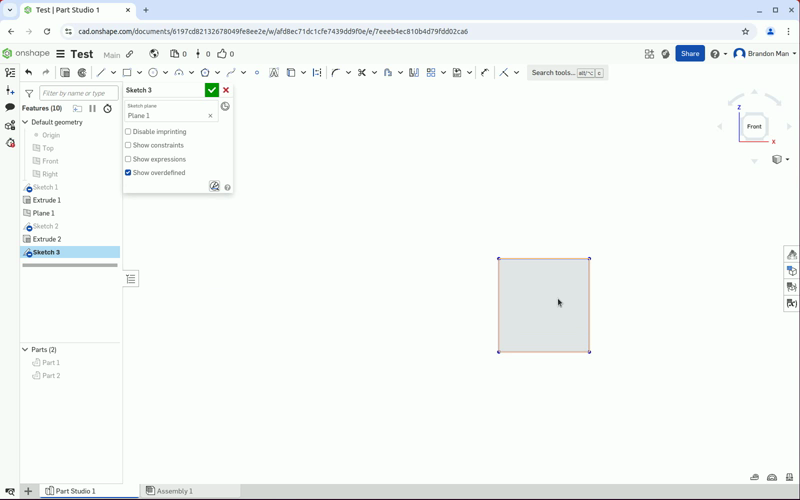
scroll(6)
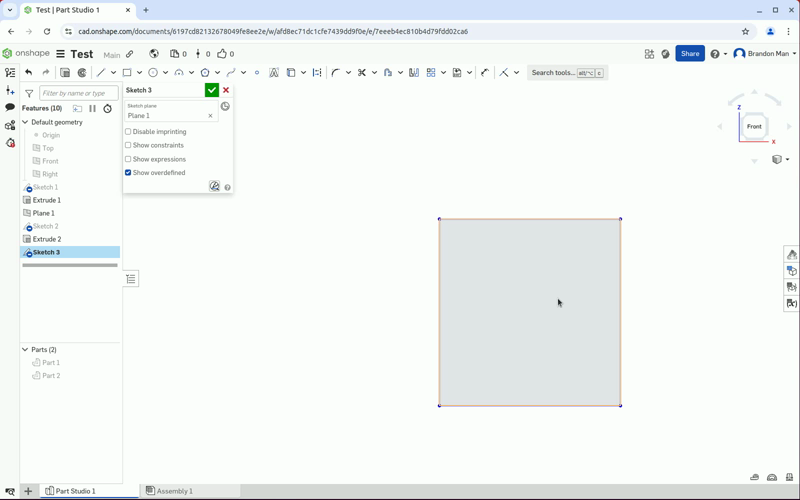
click(558, 298)
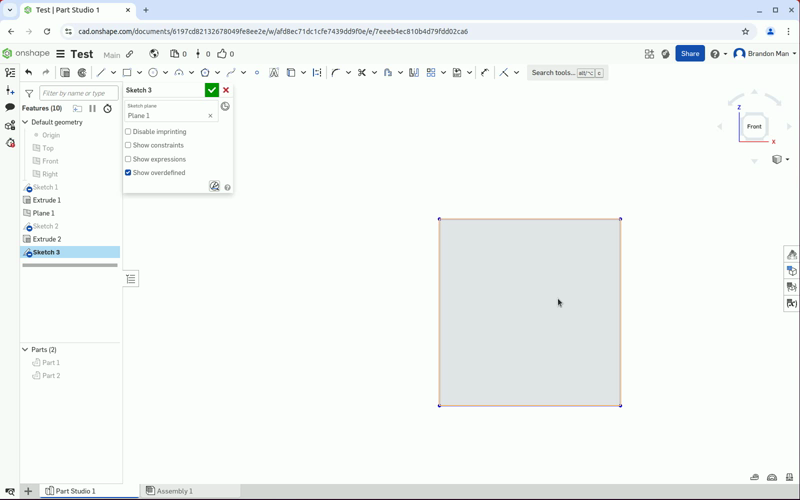
scroll(-6)
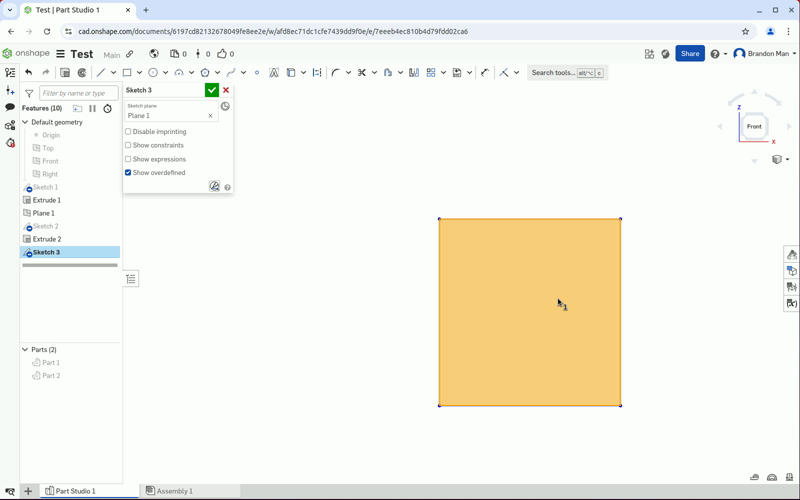
scroll(-6)
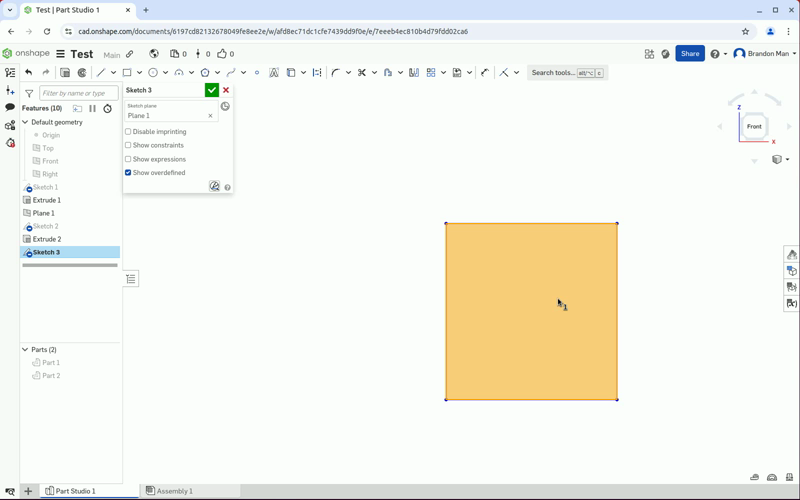
scroll(-6)
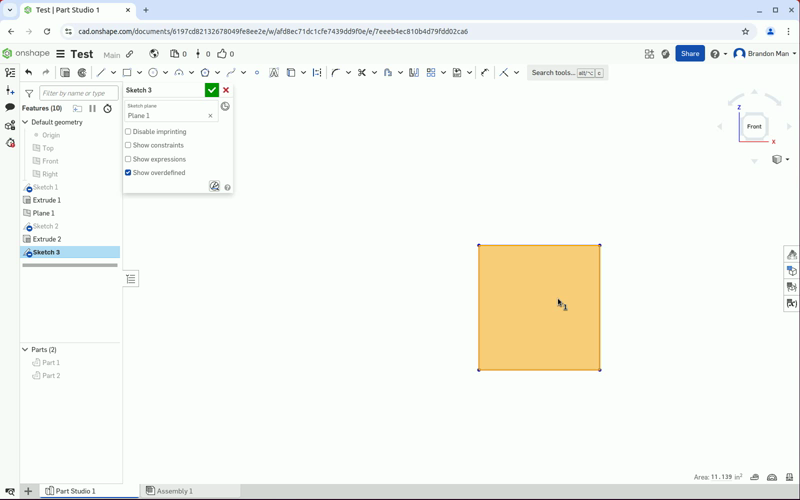
scroll(-6)
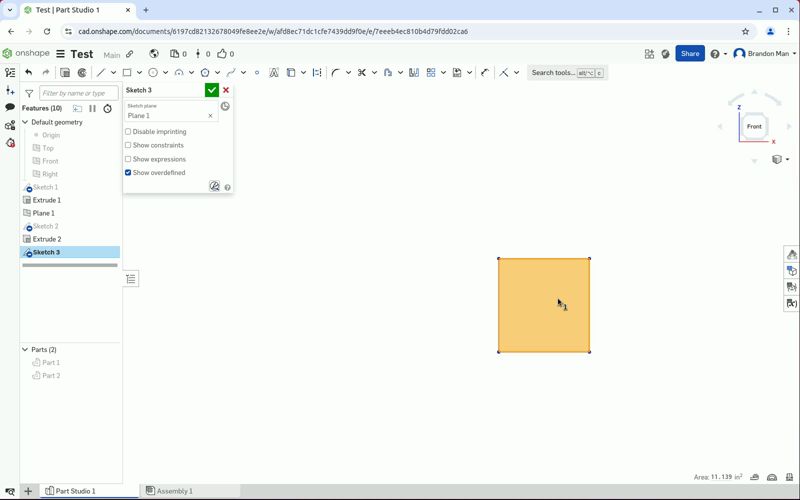
scroll(-6)
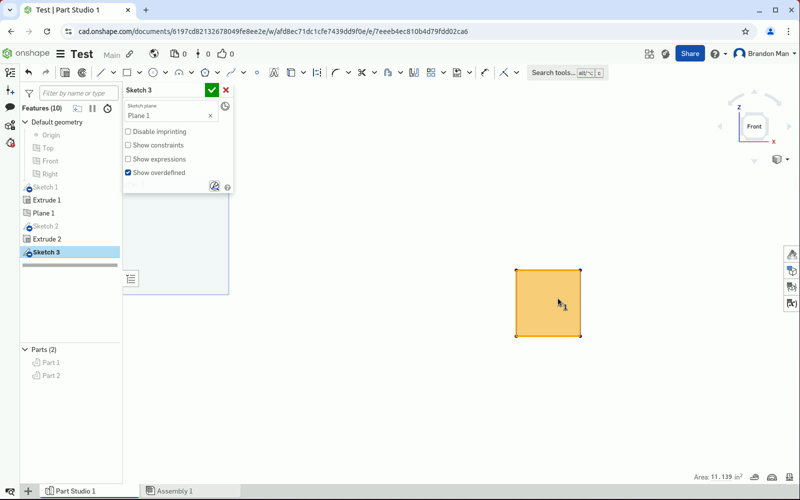
scroll(-6)
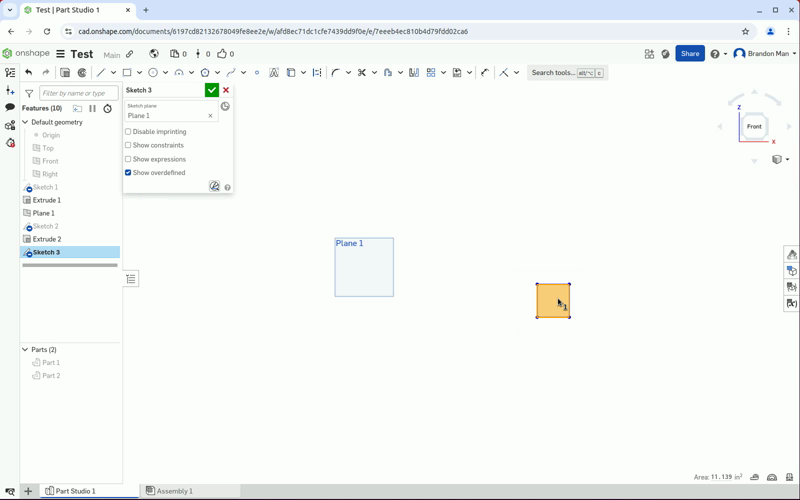
scroll(-6)
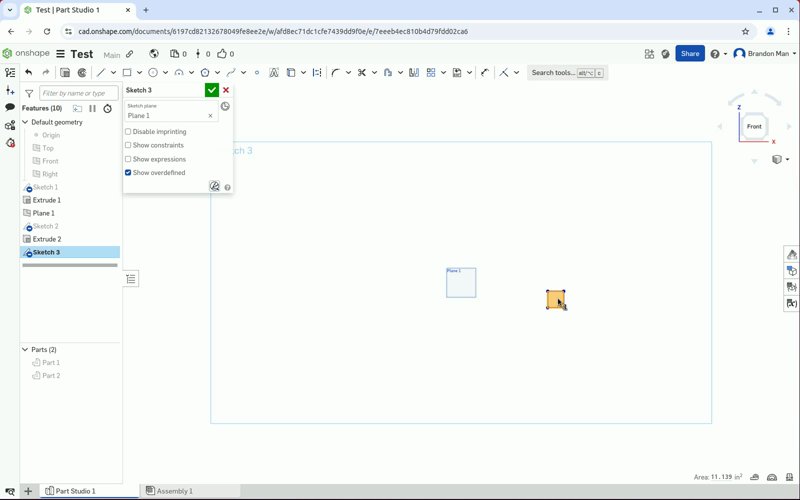
mouse_move(73, 352)
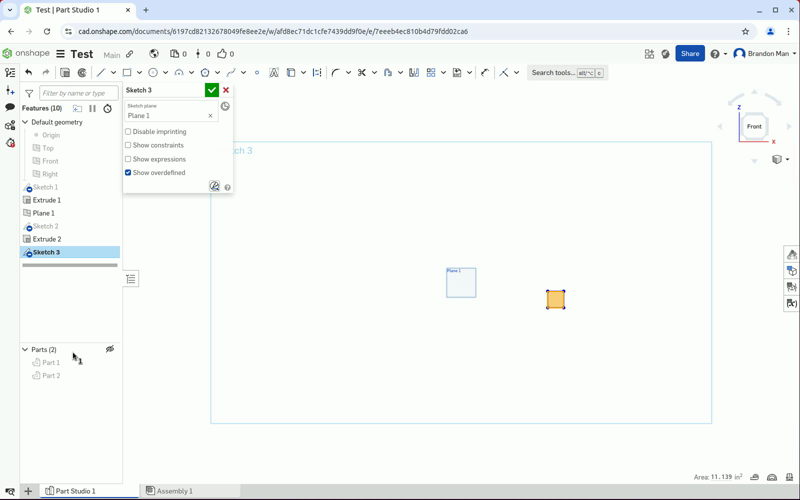
key(shift+y)
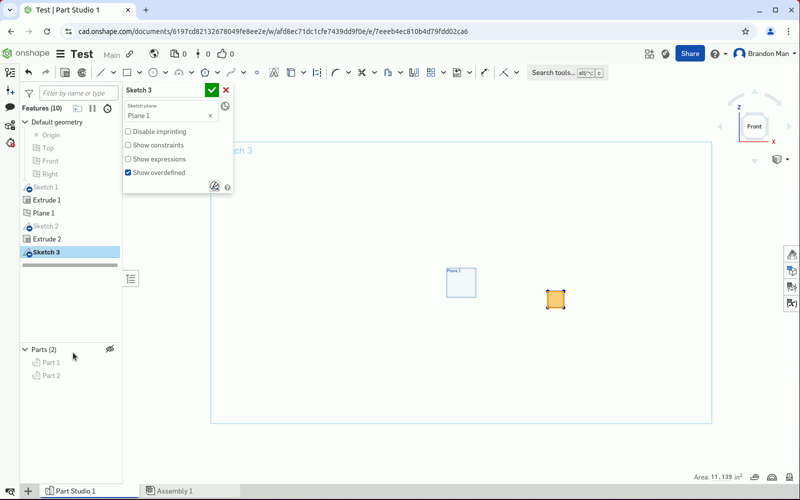
key(shift+e)
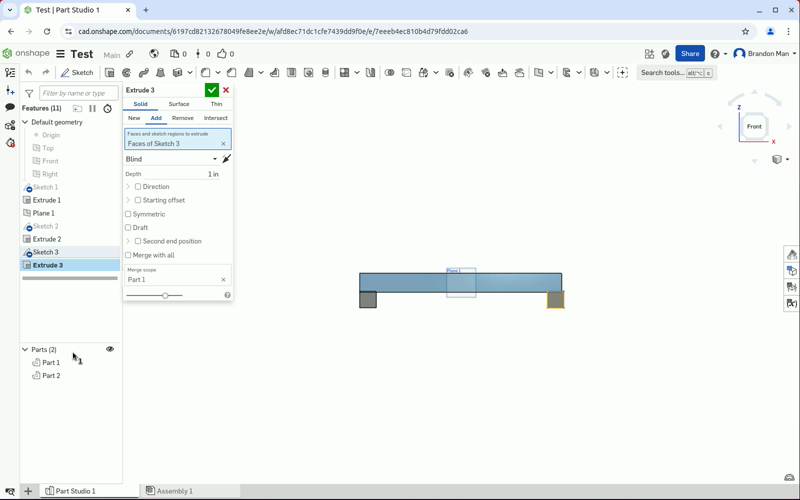
mouse_move(143, 106)
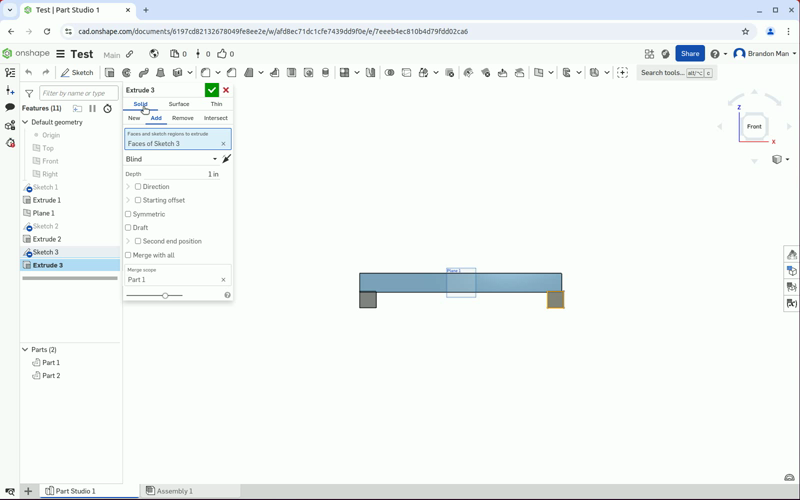
click(143, 106)
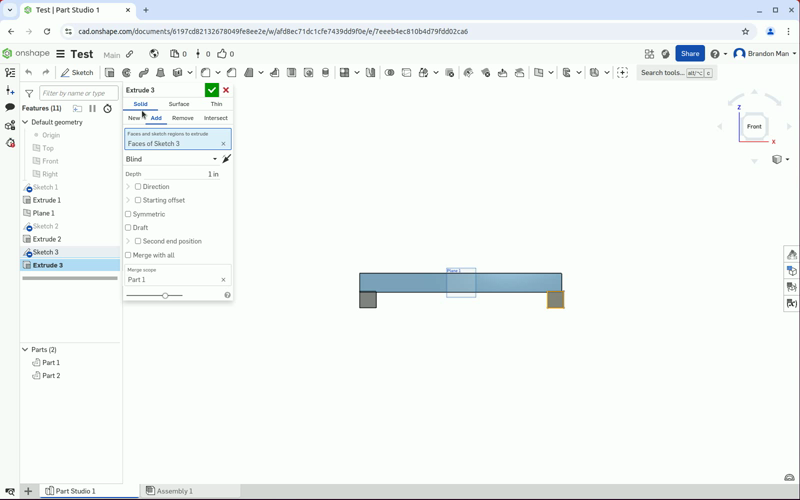
mouse_move(137, 120)
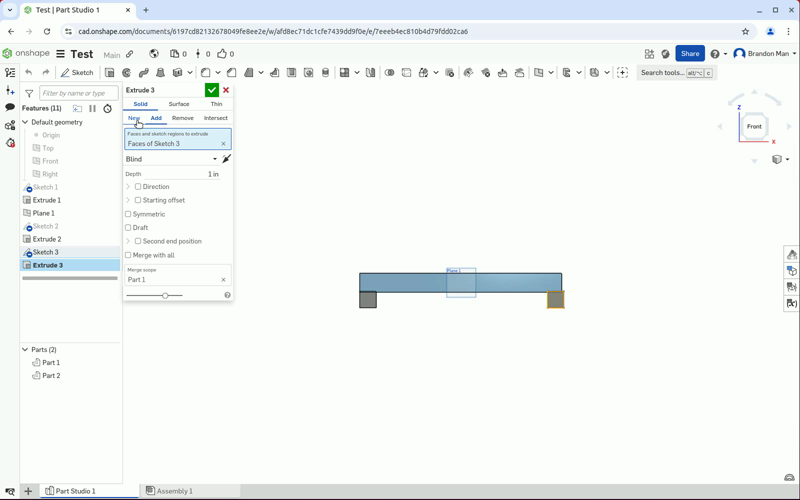
click(137, 120)
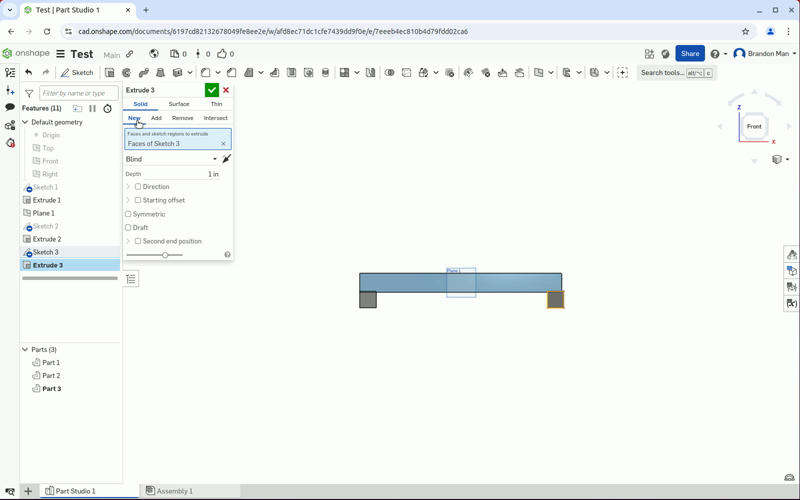
key(tab, 4)
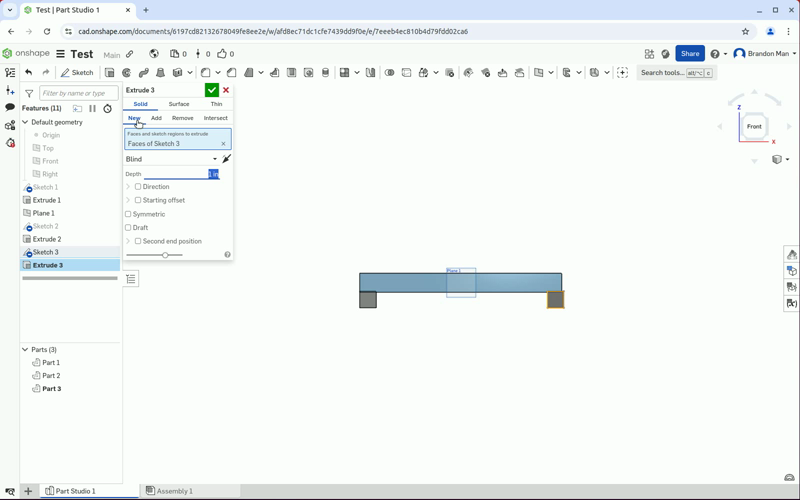
text(-3.129)
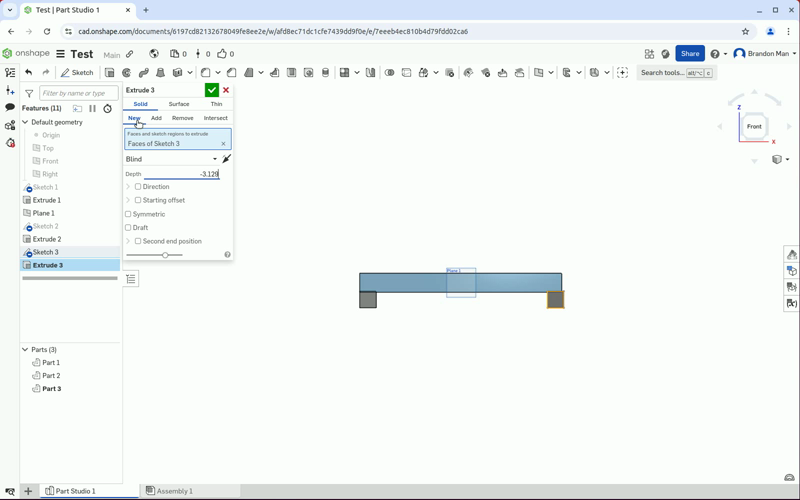
key(enter)
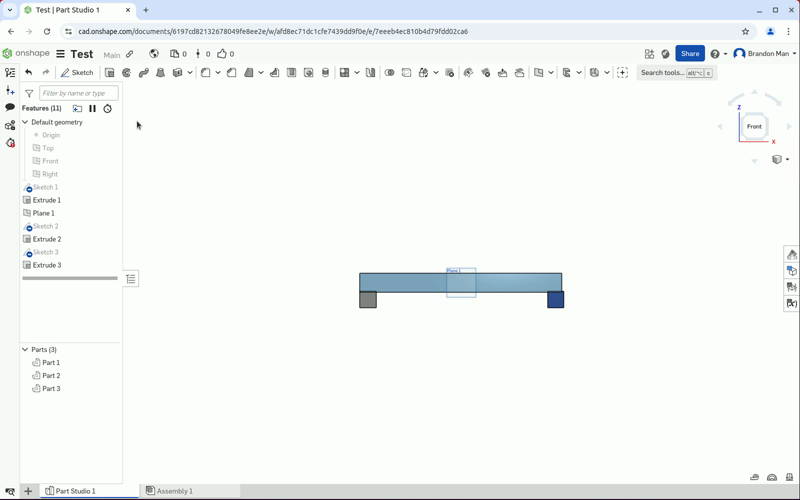
key(shift+h)
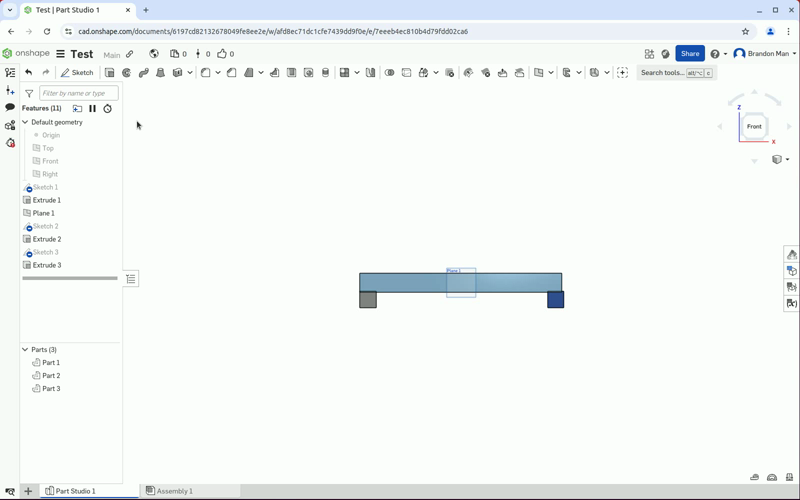
key(shift+h)
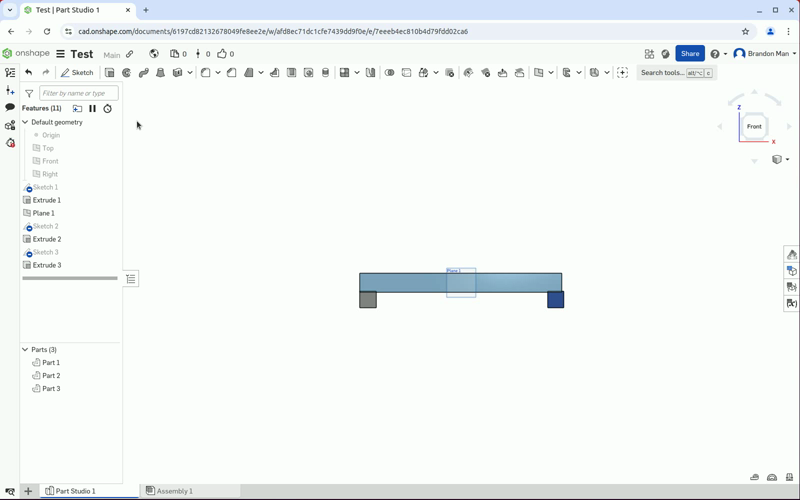
mouse_move(73, 189)
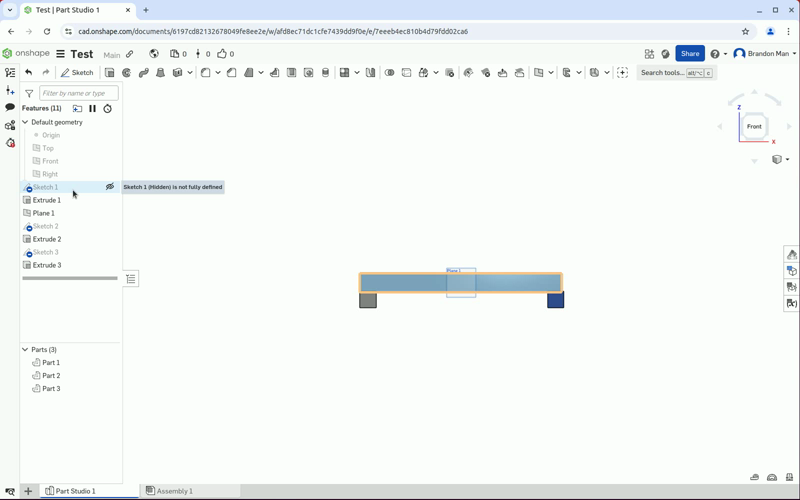
click(73, 189)
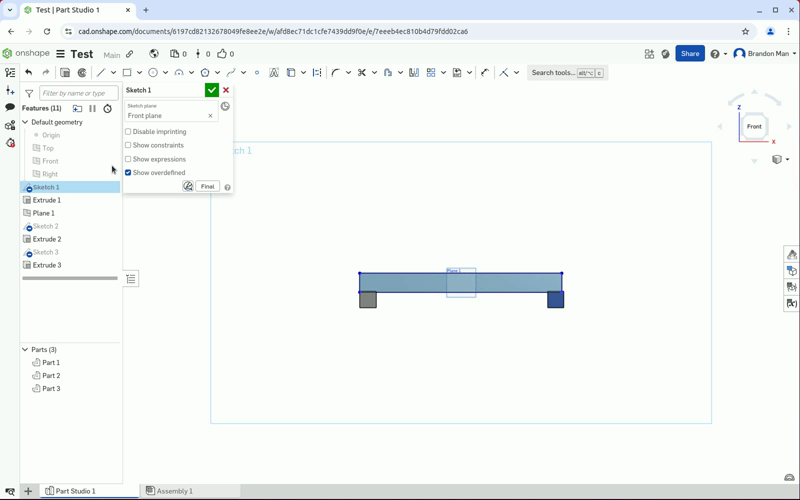
mouse_move(229, 92)
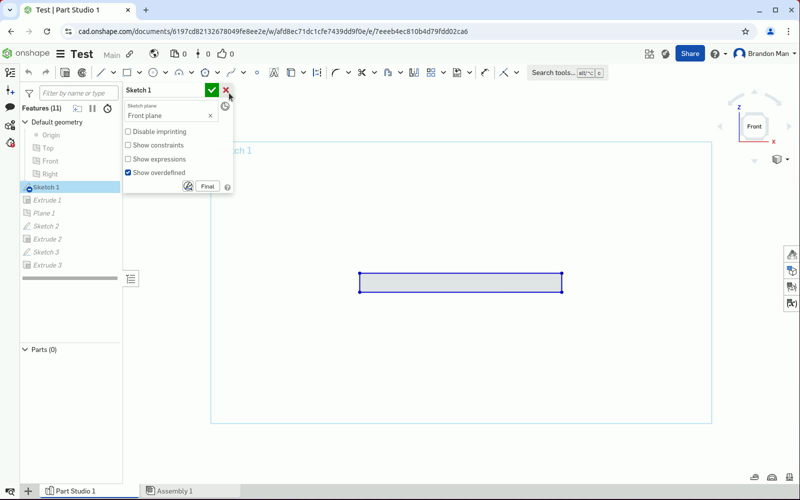
click(229, 92)
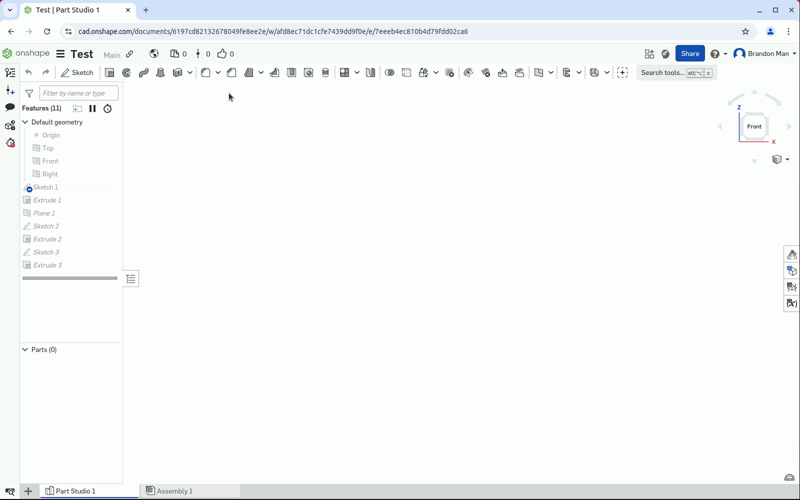
key(shift+s)
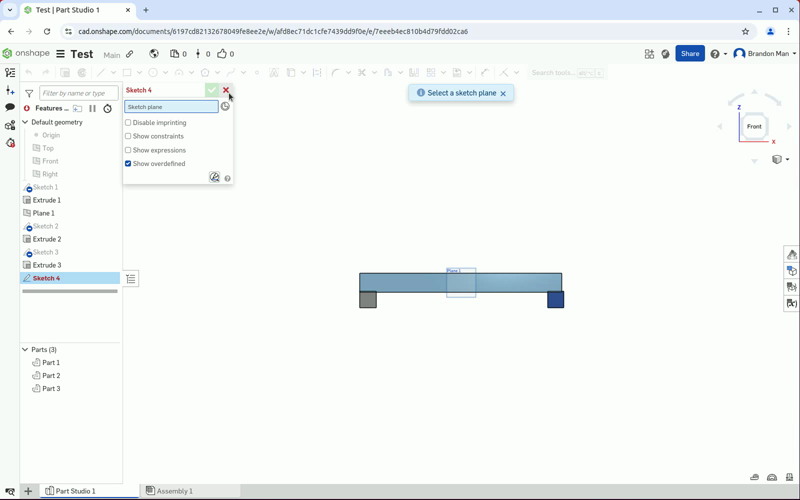
mouse_move(73, 215)
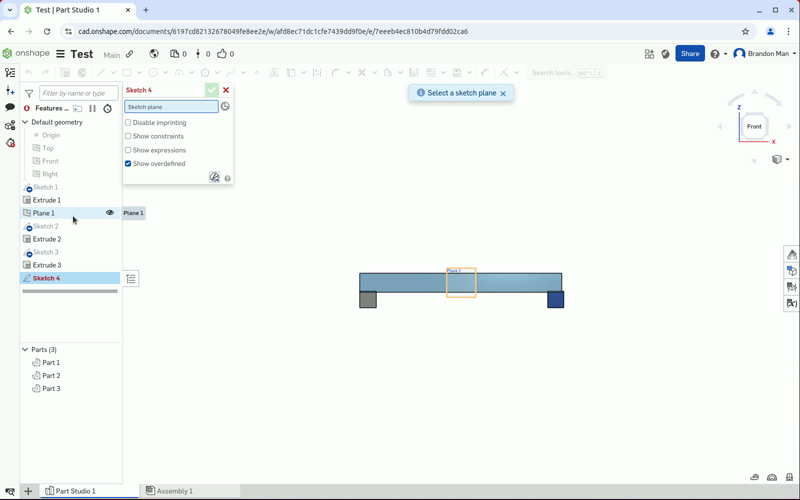
click(73, 215)
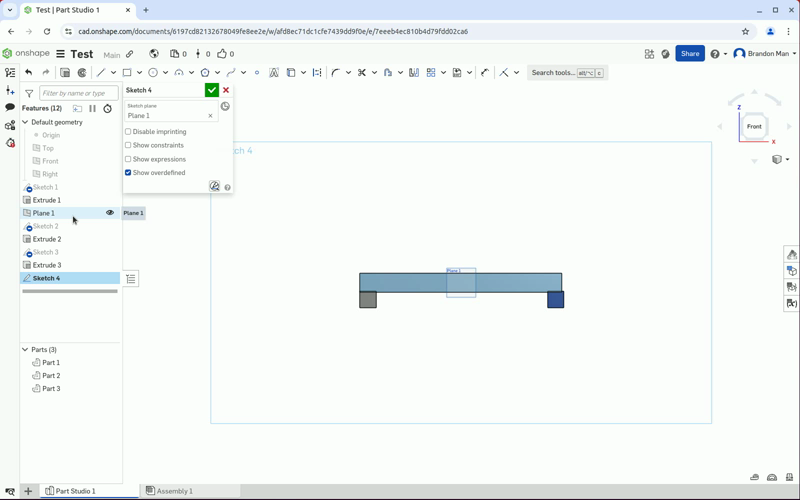
mouse_move(73, 352)
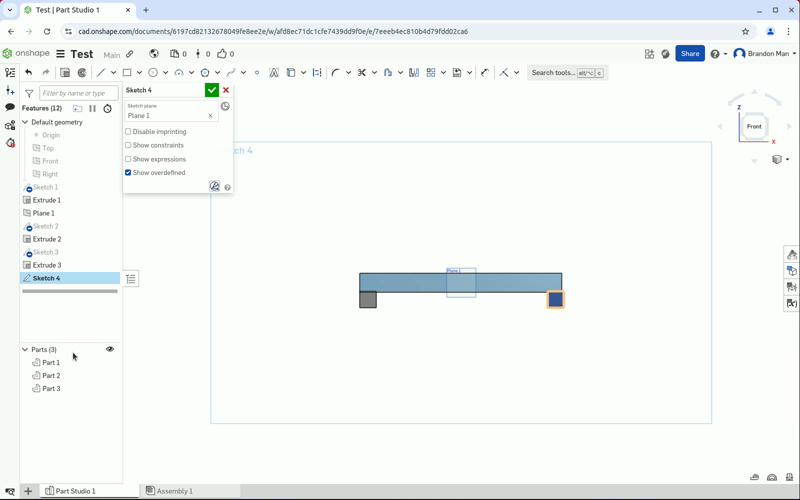
key(y)
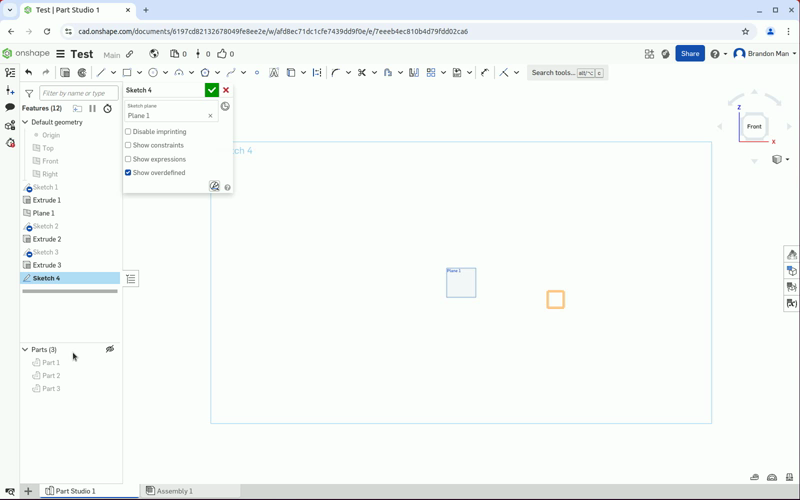
key(c)
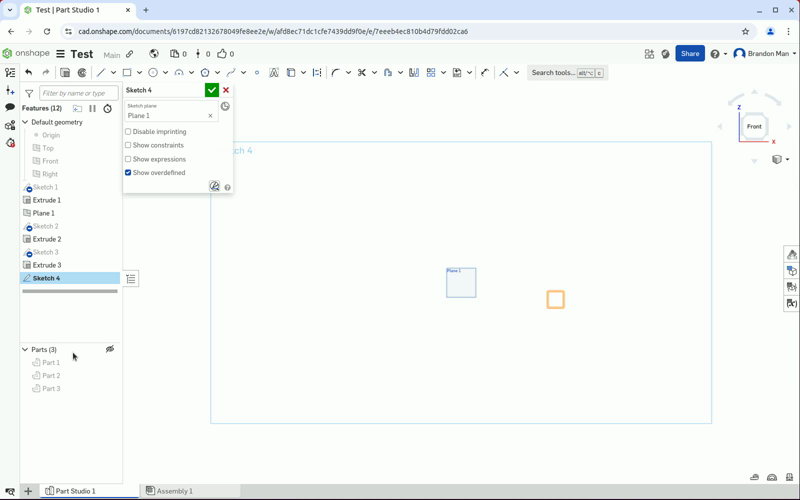
key_down(shift)
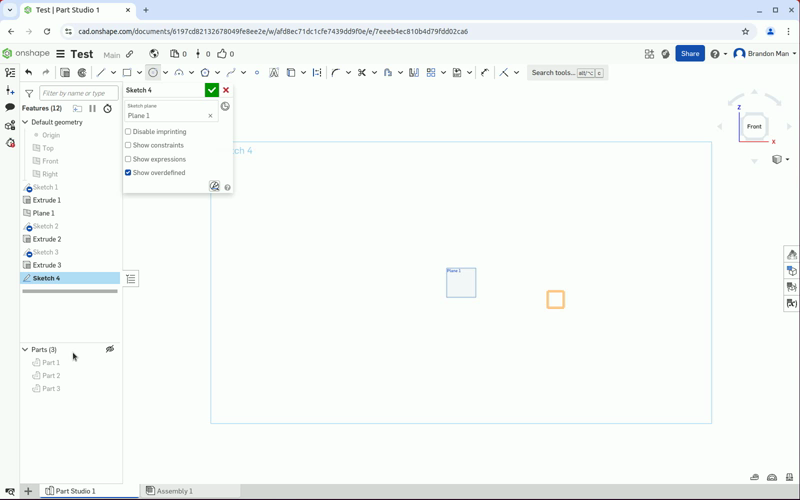
mouse_move(368, 299)
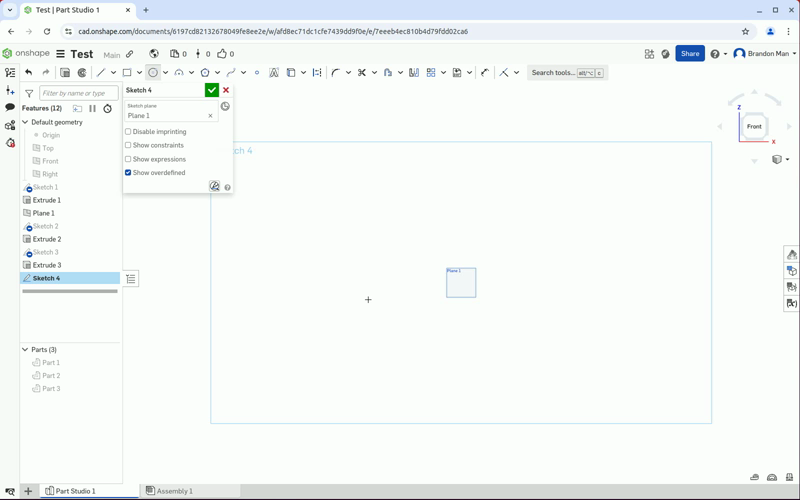
click(368, 299)
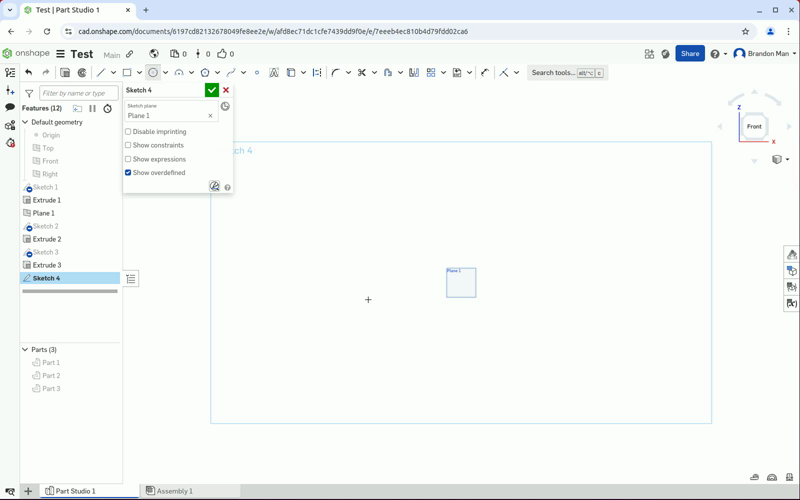
key_up(shift)
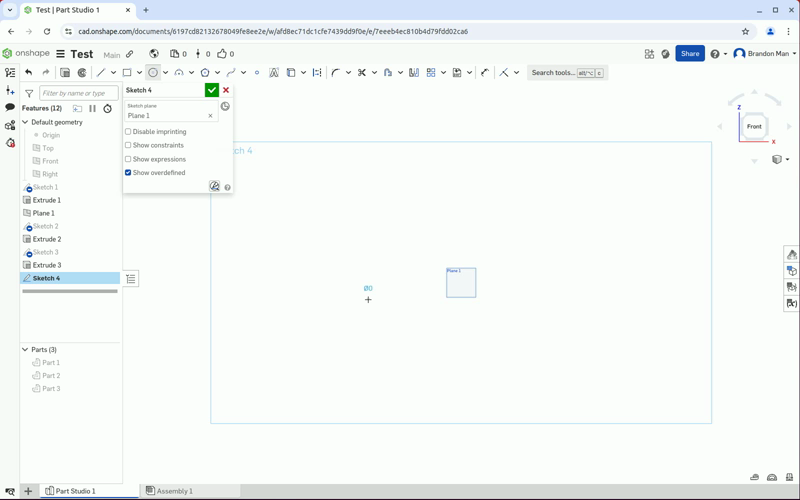
mouse_move(372, 299)
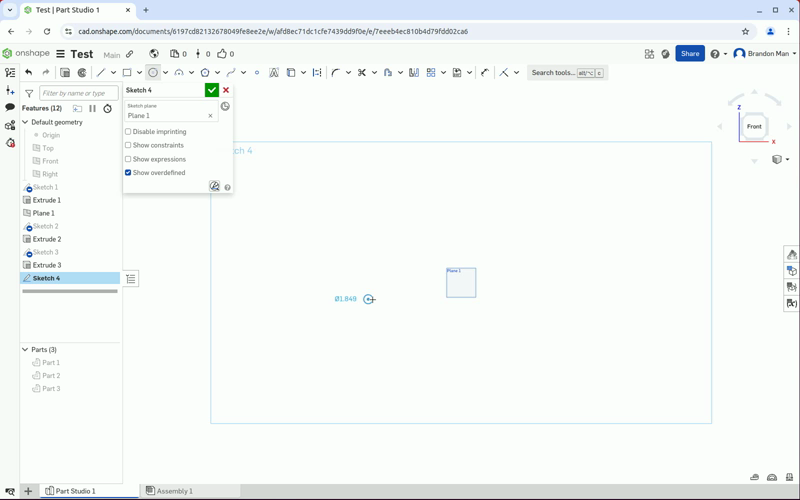
click(372, 299)
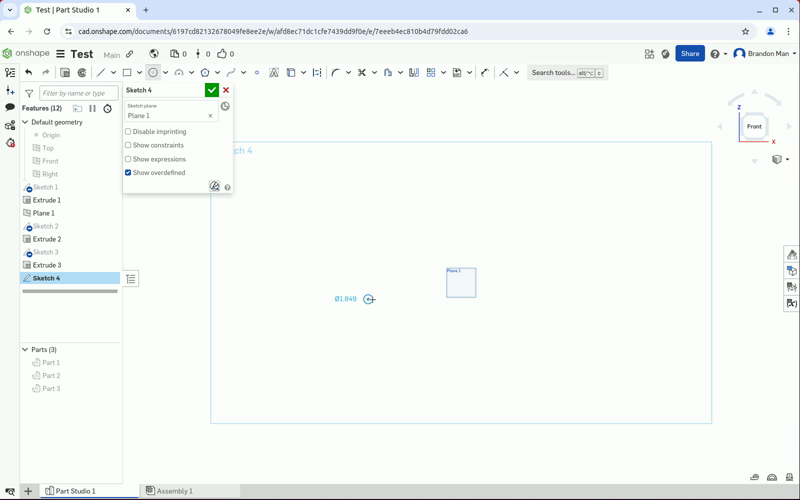
key(esc)
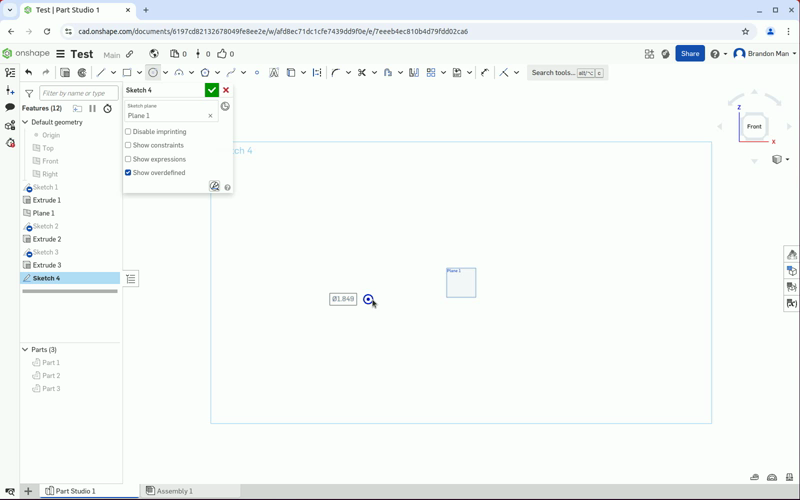
mouse_move(368, 298)
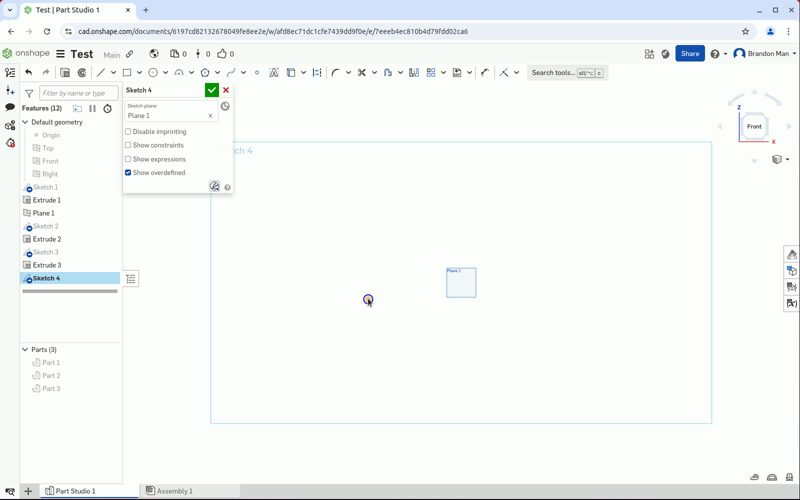
scroll(6)
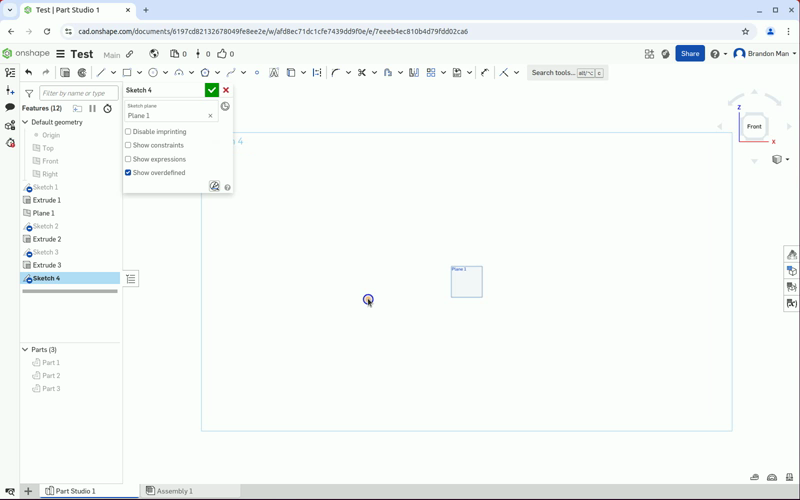
scroll(6)
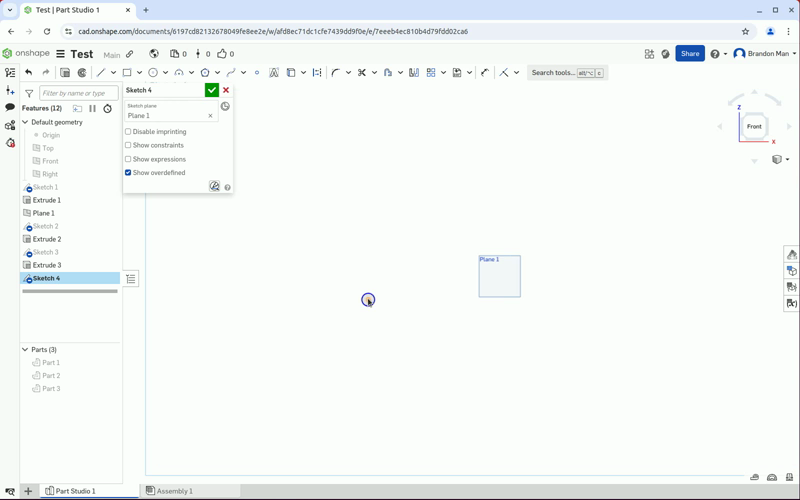
scroll(6)
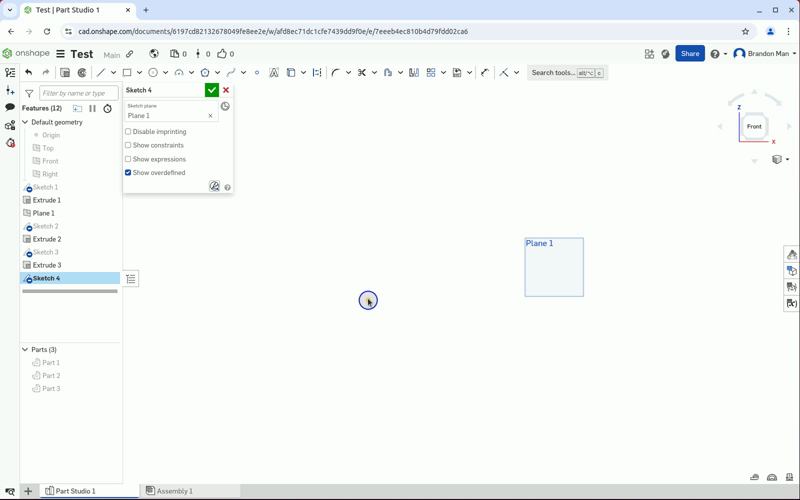
scroll(6)
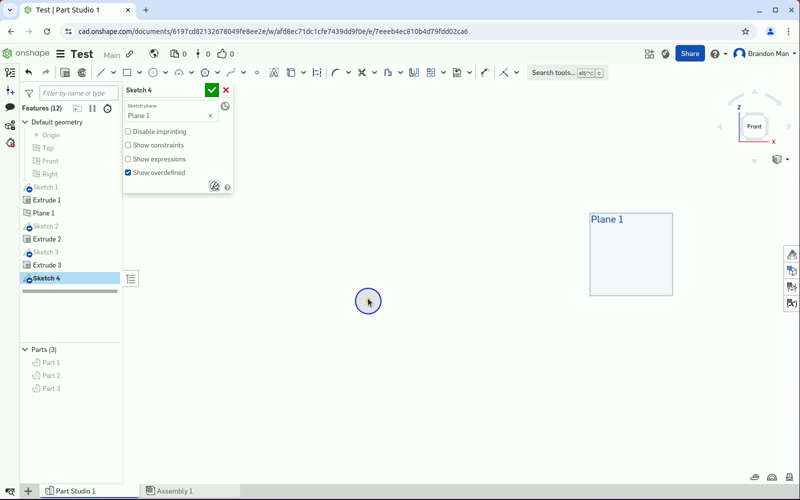
scroll(6)
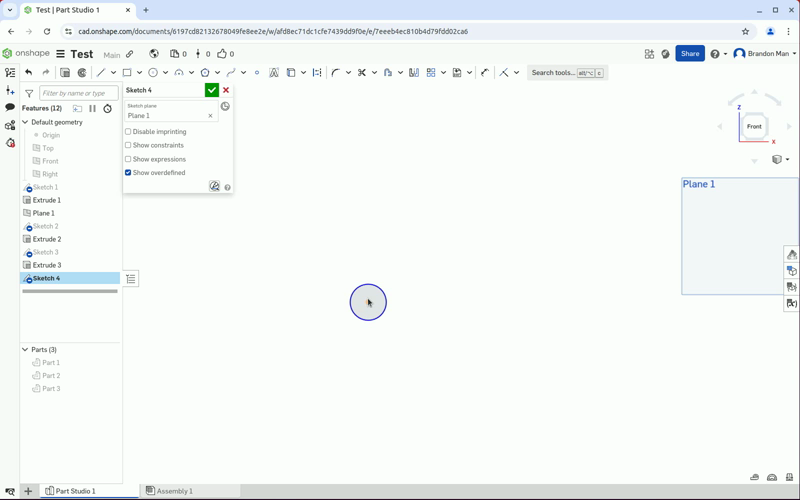
scroll(6)
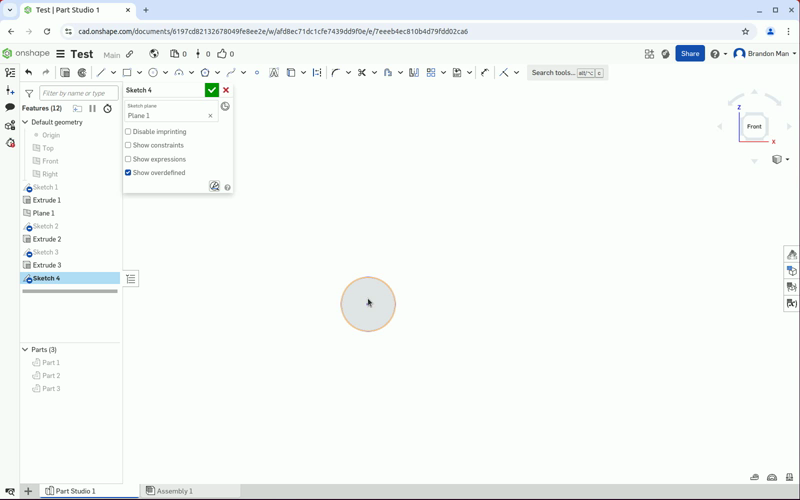
scroll(6)
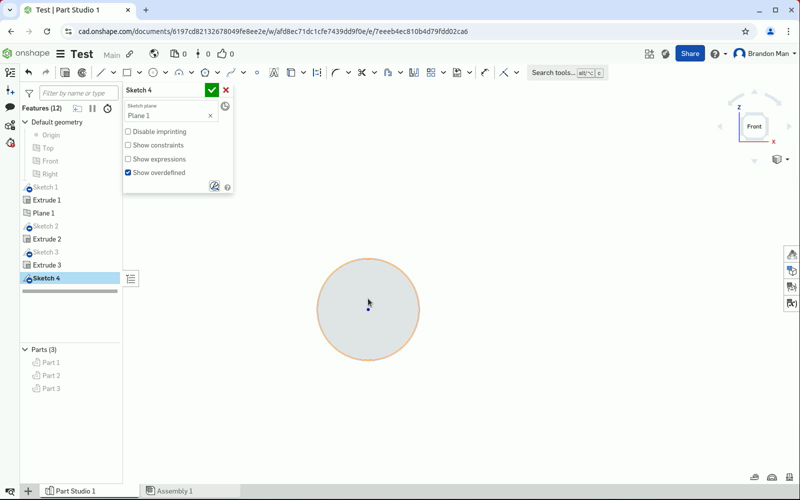
click(368, 298)
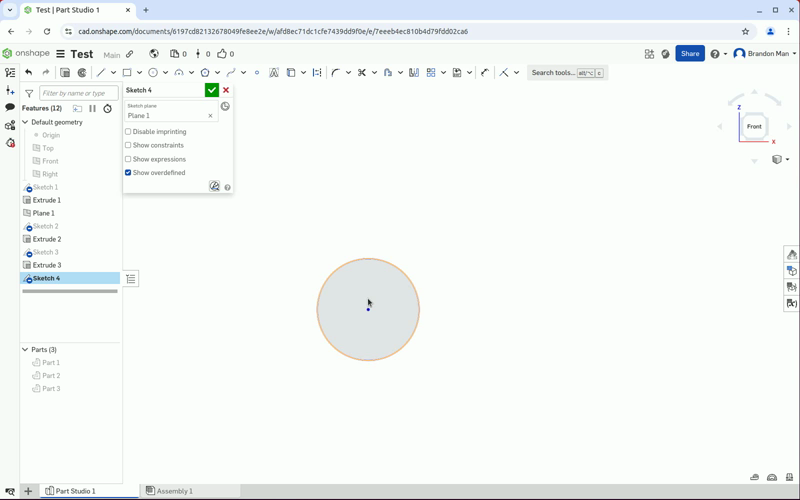
scroll(-6)
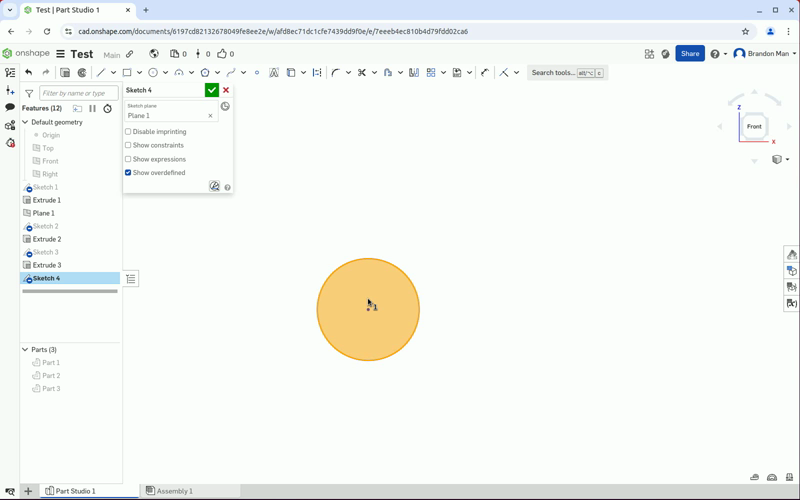
scroll(-6)
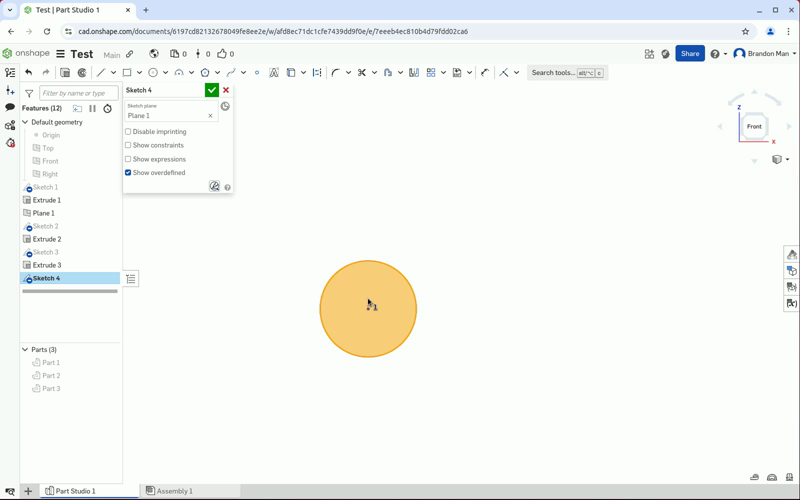
scroll(-6)
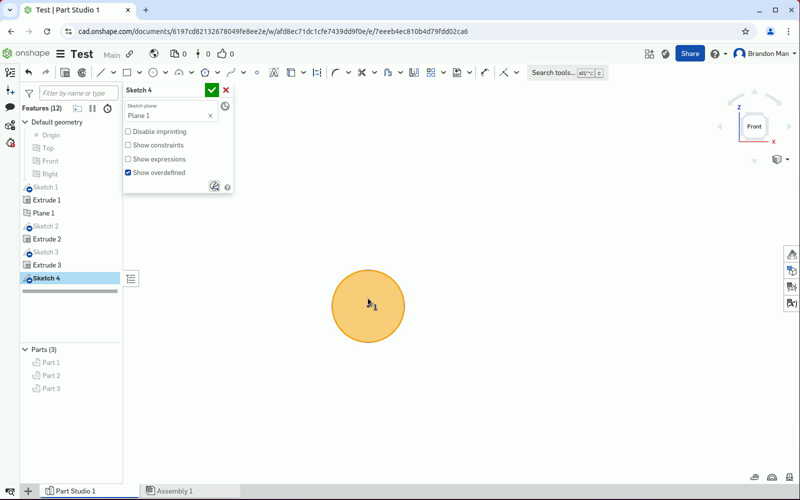
scroll(-6)
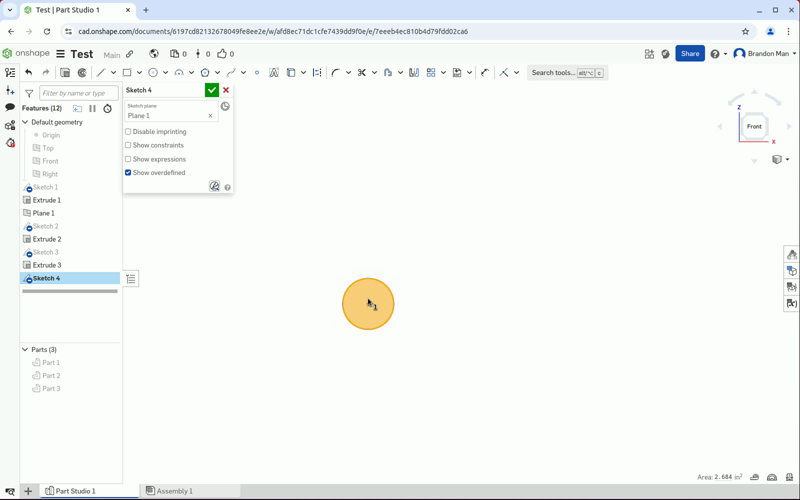
scroll(-6)
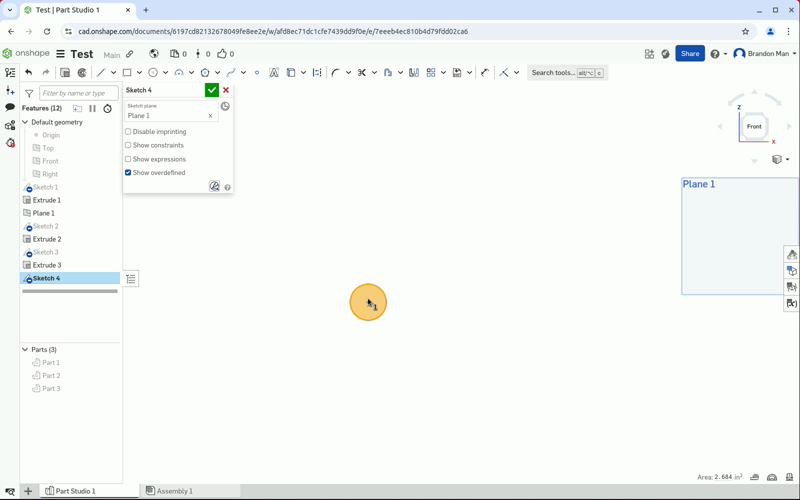
scroll(-6)
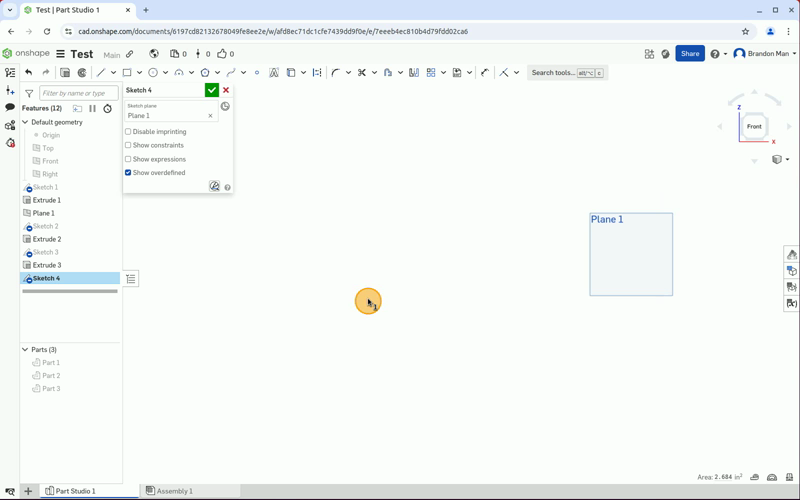
scroll(-6)
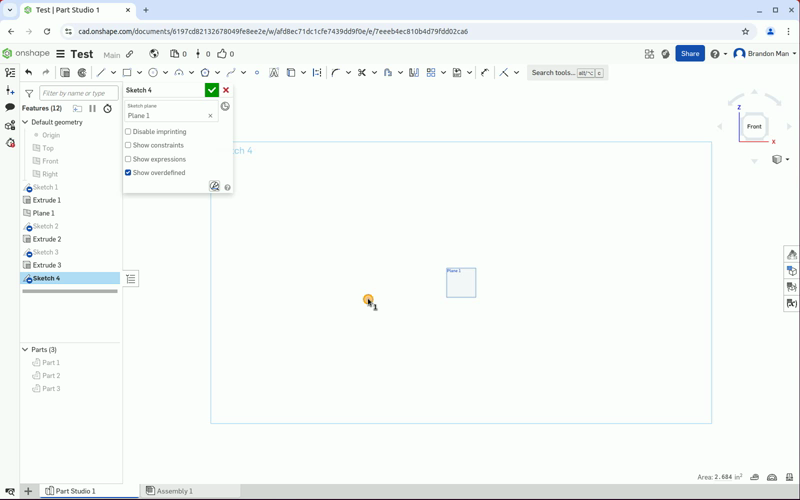
mouse_move(73, 352)
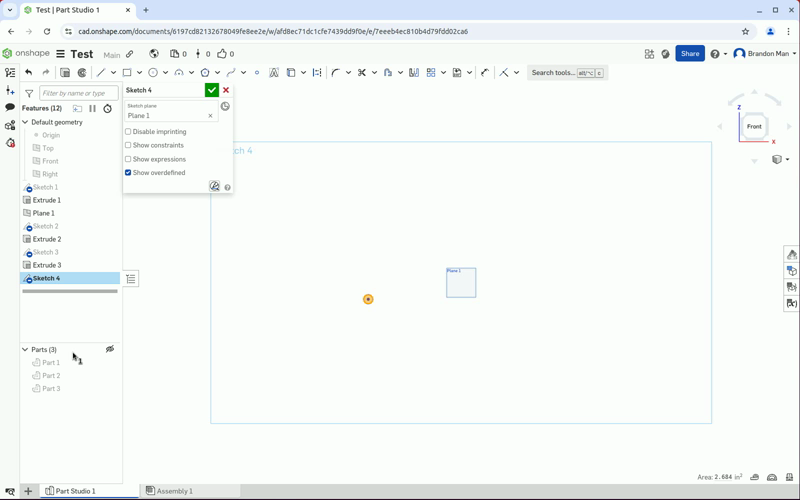
key(shift+y)
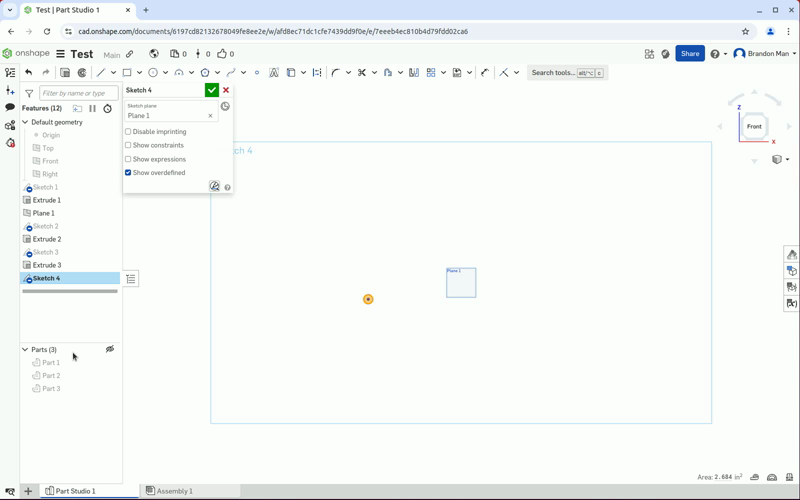
key(shift+e)
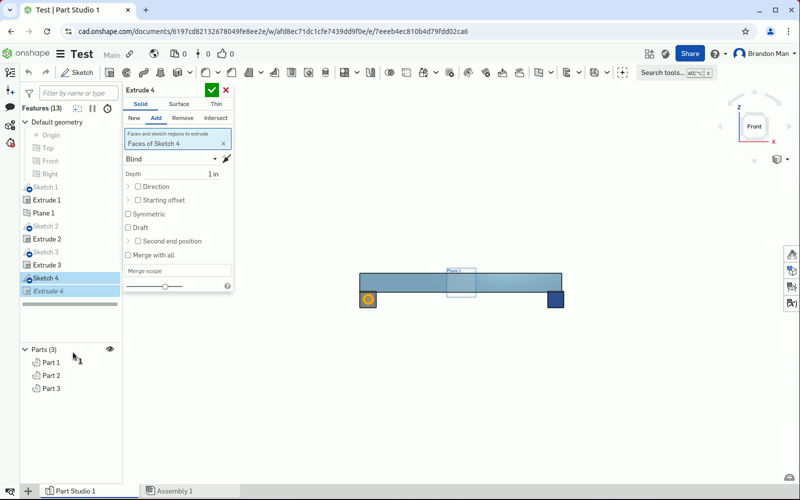
mouse_move(143, 106)
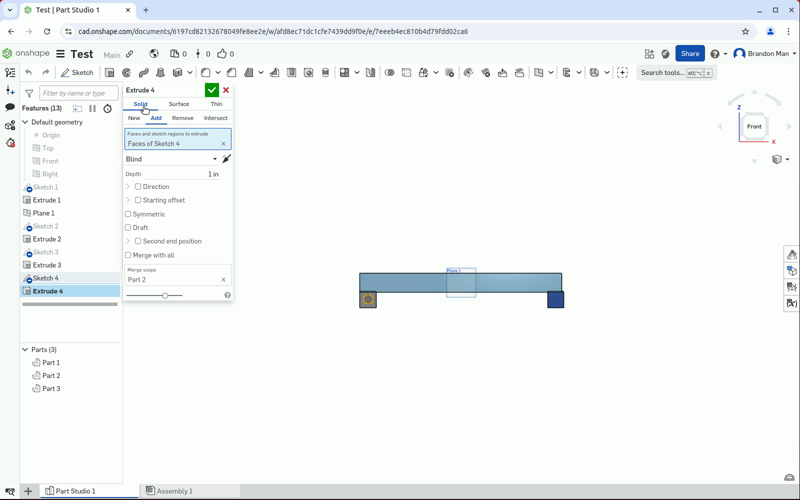
click(143, 106)
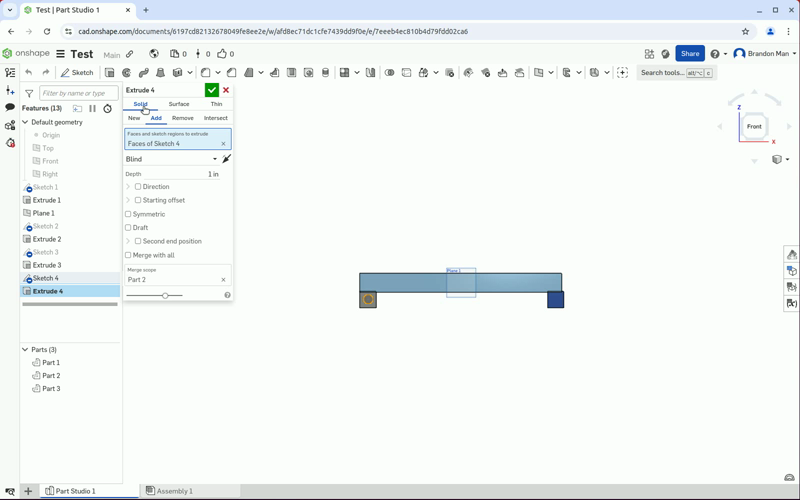
mouse_move(186, 120)
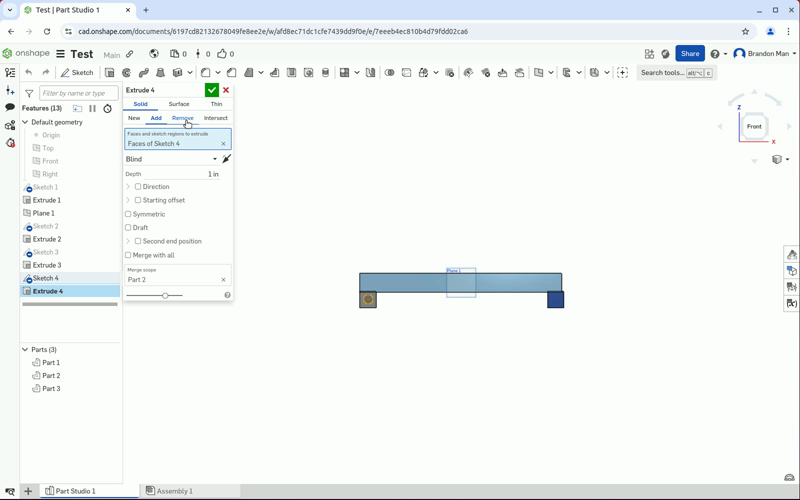
click(186, 120)
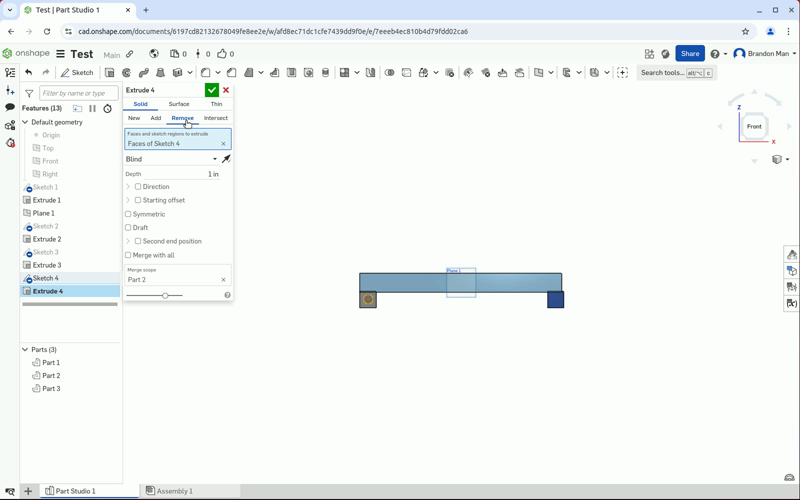
key(tab, 4)
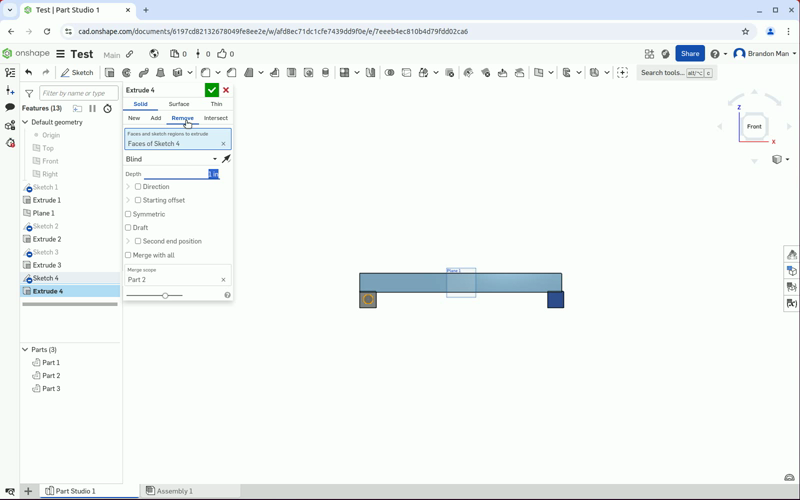
text(7.703)
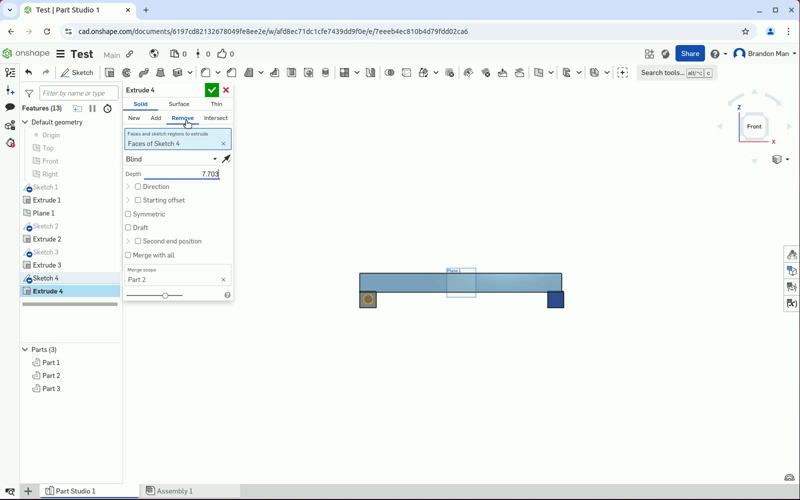
key(tab, 6)
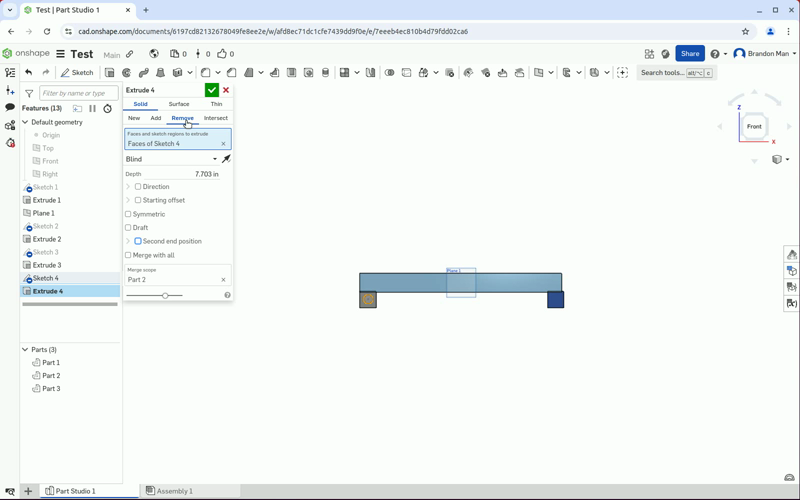
key(space)
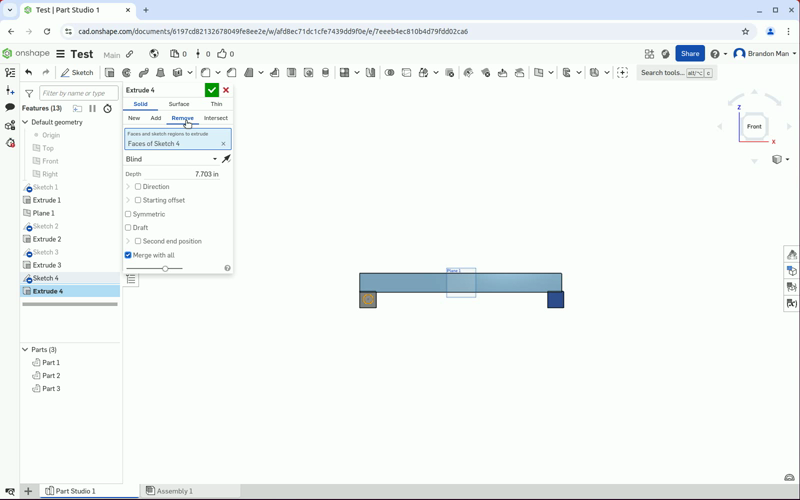
key(enter)
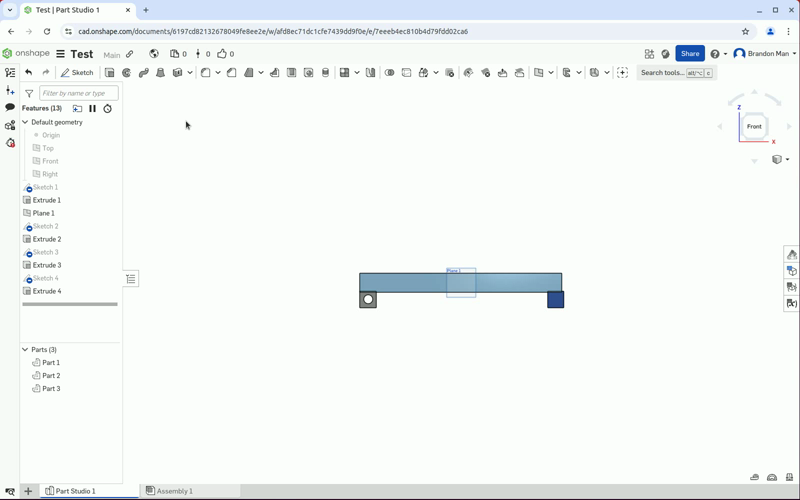
key(shift+h)
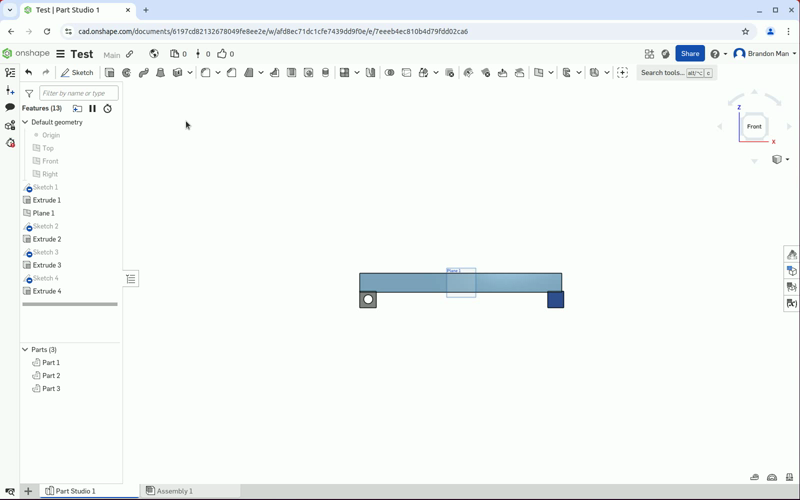
key(shift+h)
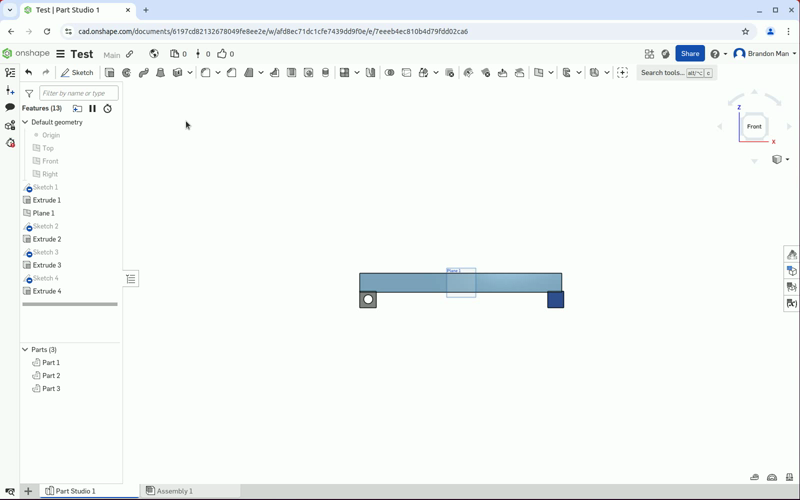
mouse_move(73, 189)
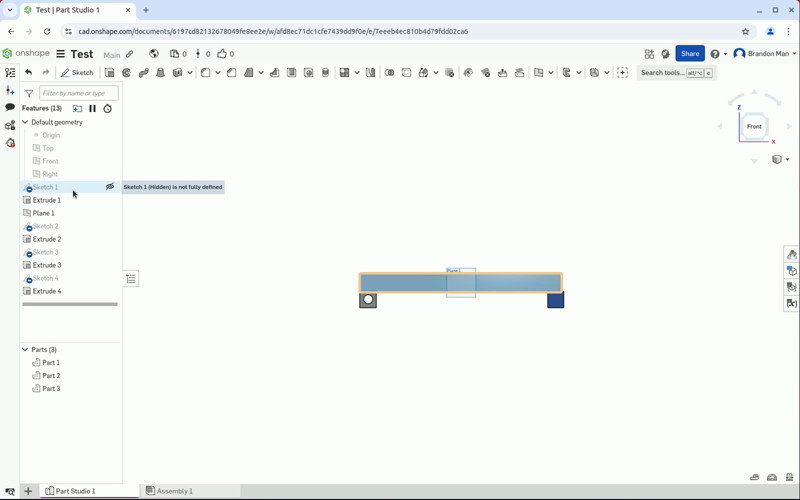
click(73, 189)
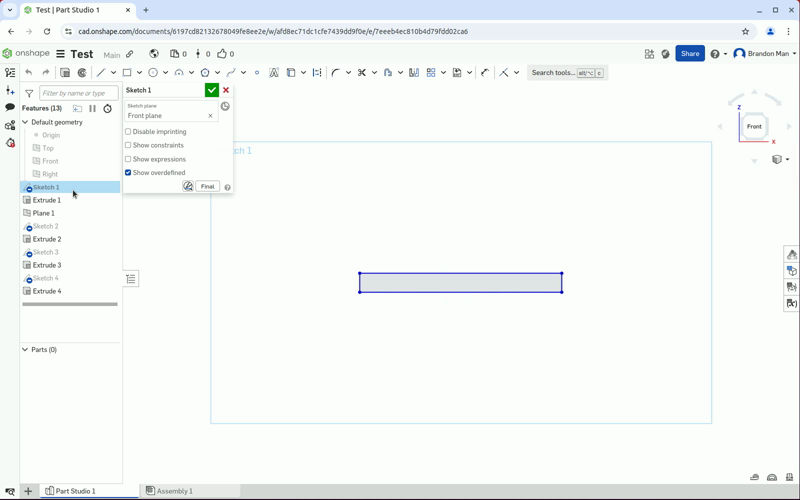
mouse_move(229, 92)
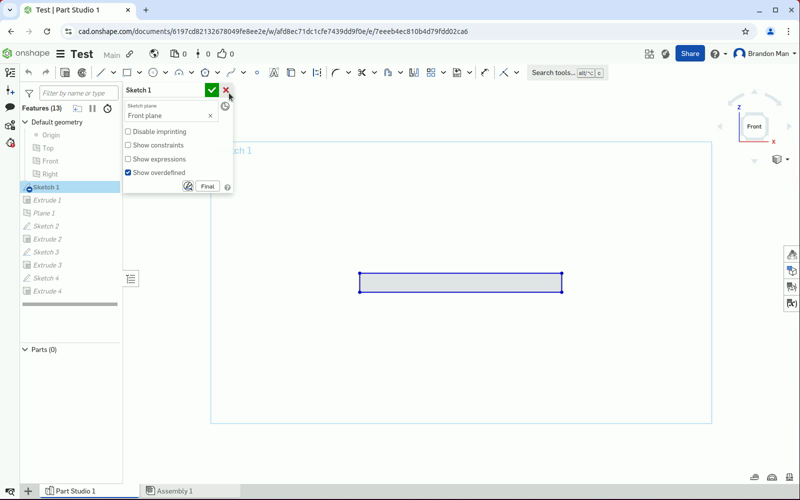
click(229, 92)
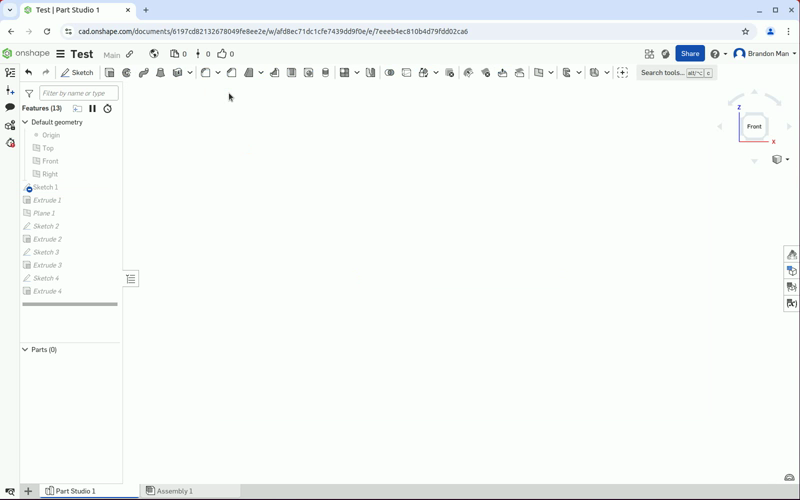
key(shift+s)
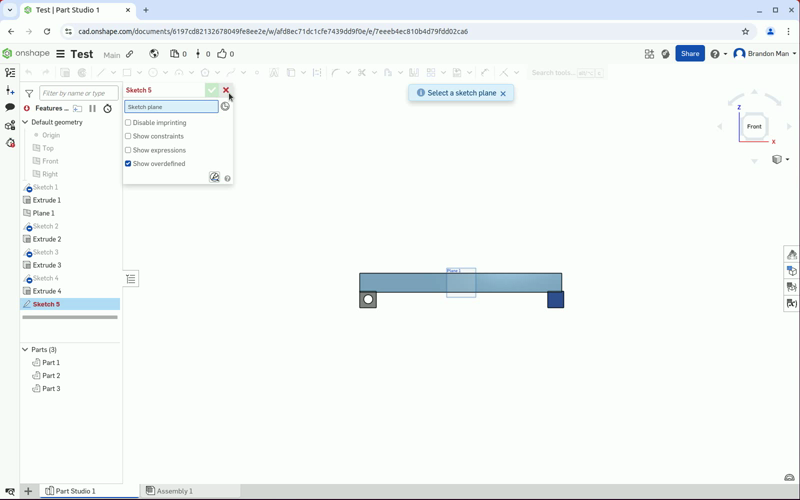
mouse_move(73, 215)
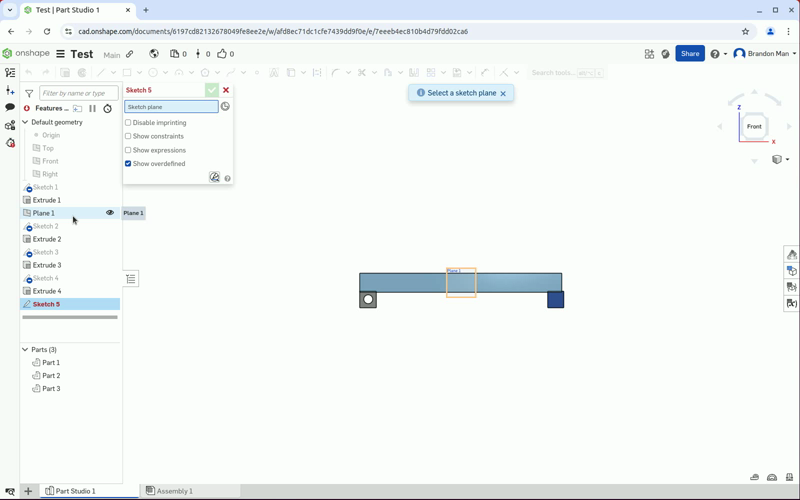
click(73, 215)
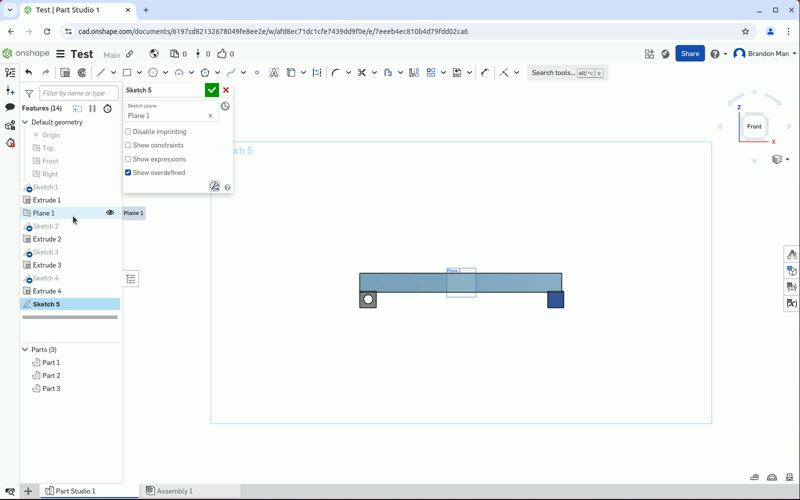
mouse_move(73, 352)
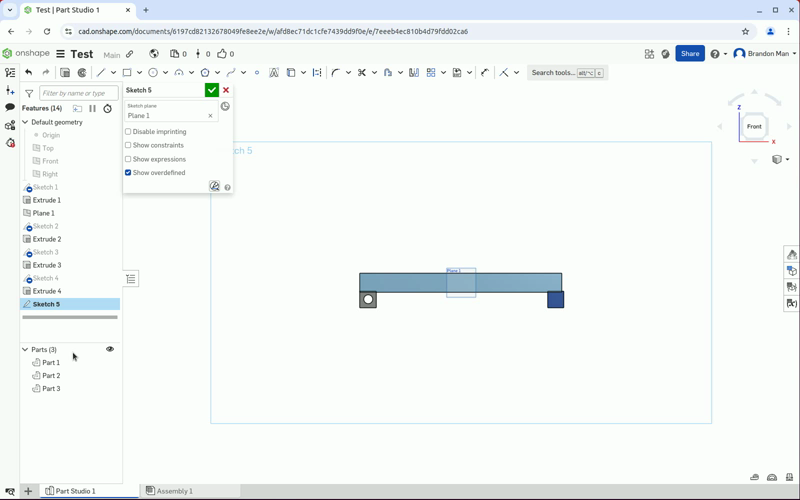
key(y)
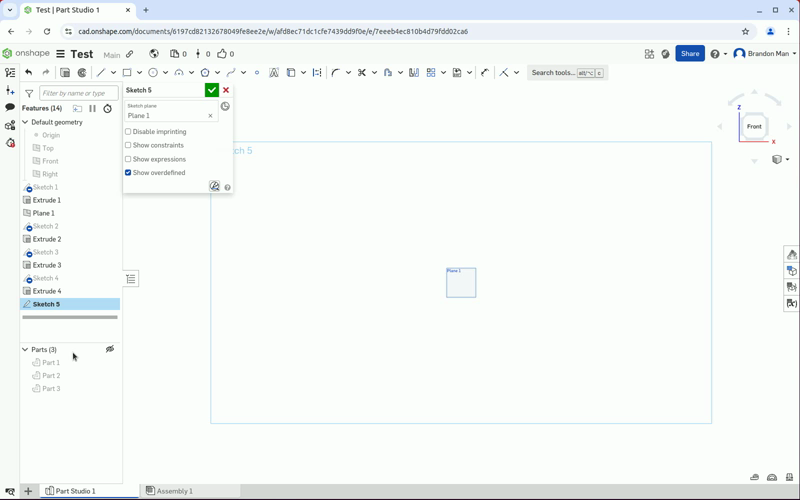
key(c)
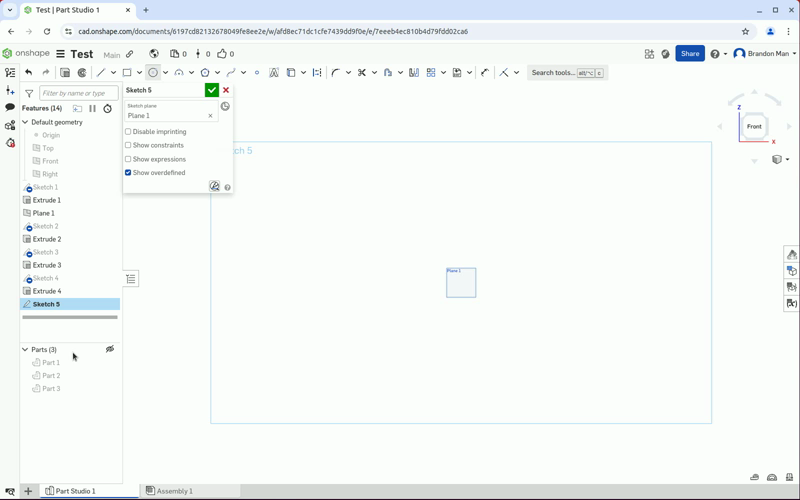
key_down(shift)
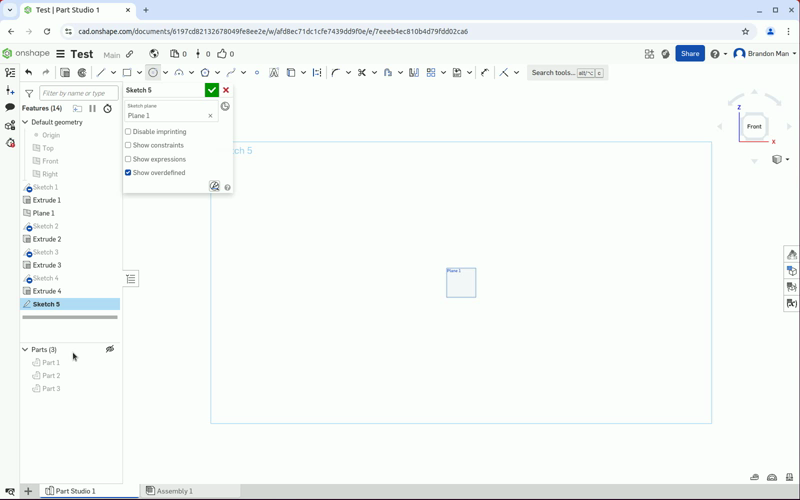
mouse_move(555, 299)
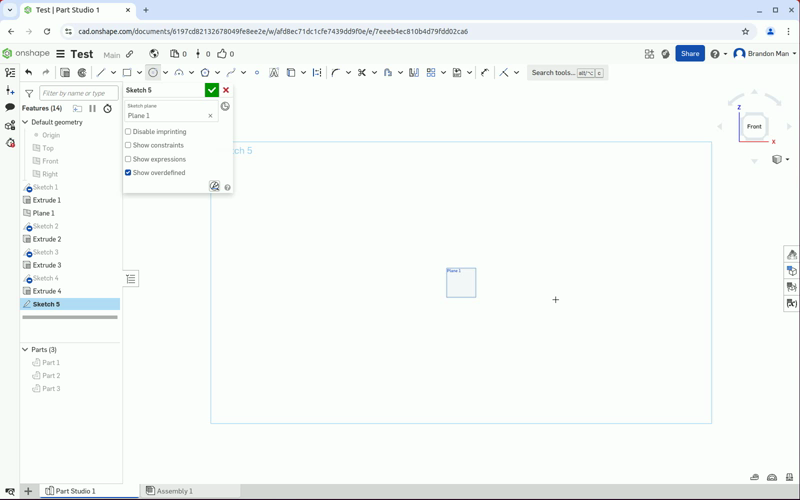
click(555, 299)
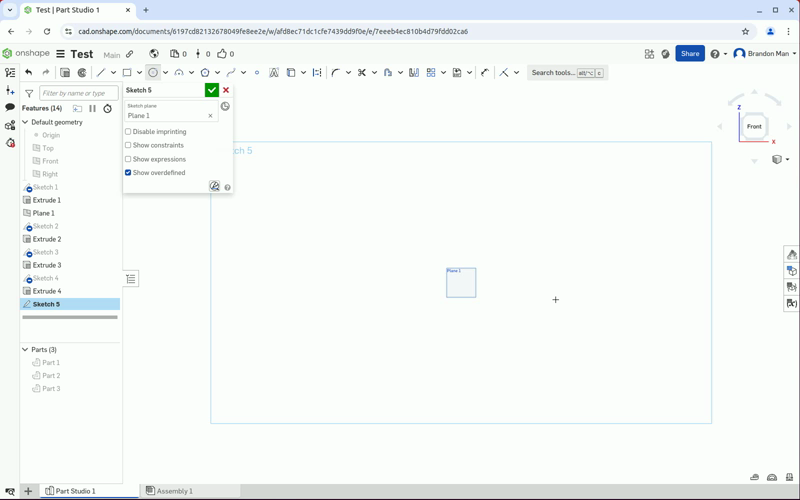
key_up(shift)
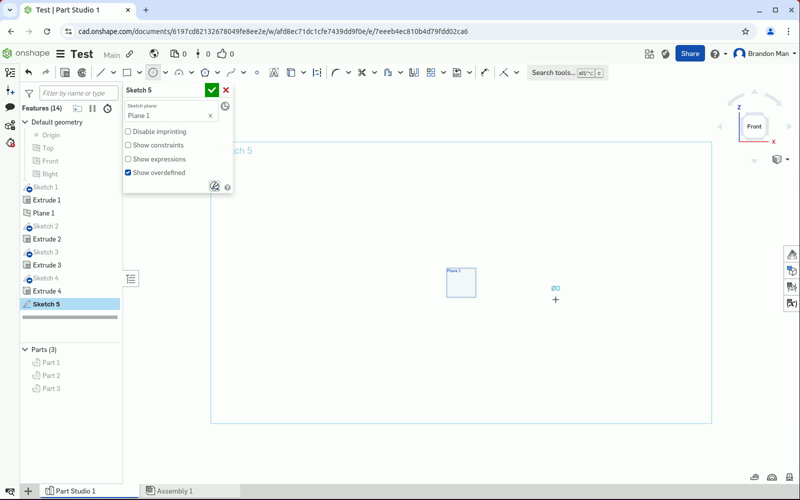
mouse_move(560, 299)
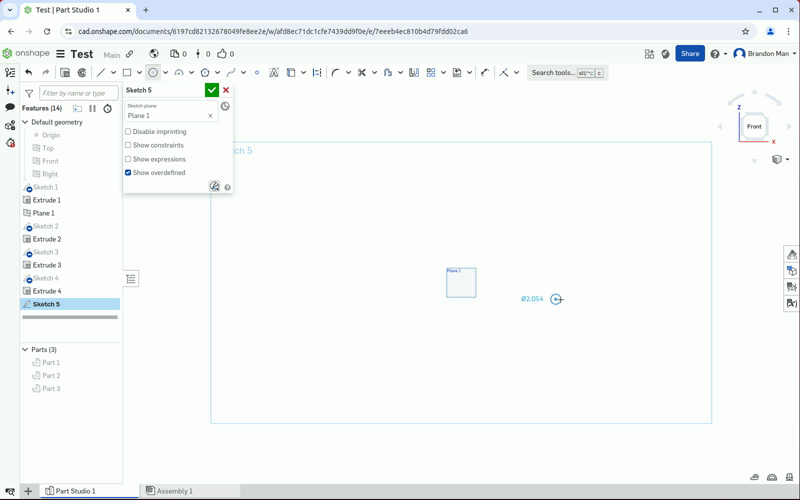
click(560, 299)
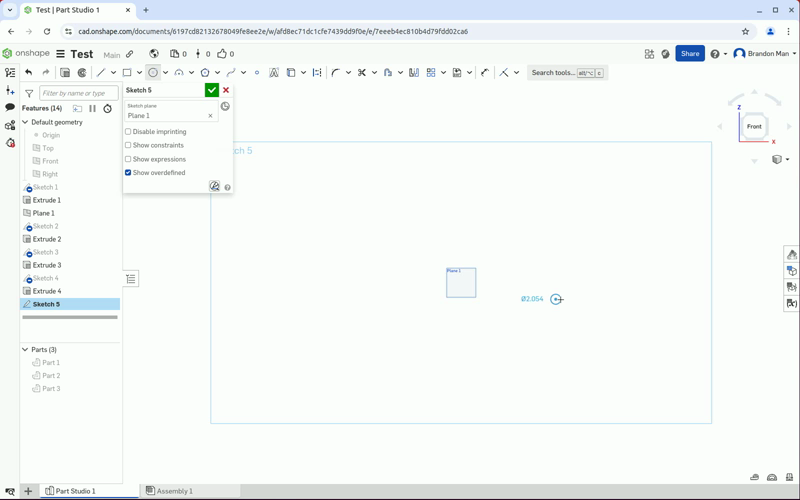
key(esc)
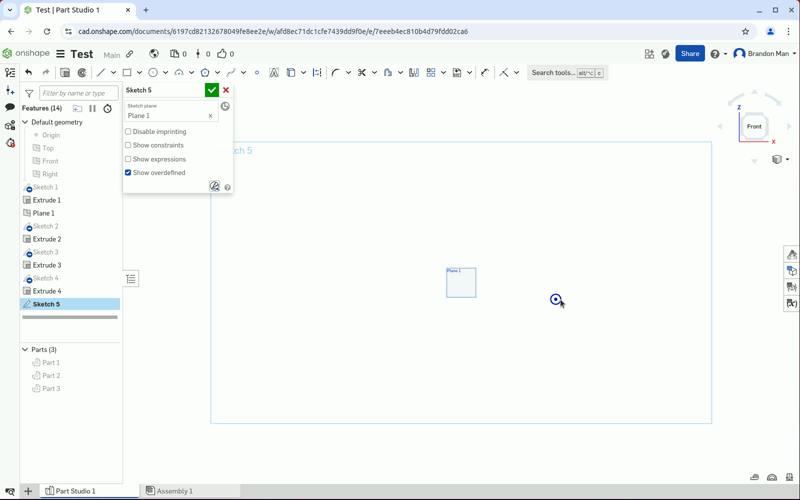
mouse_move(556, 303)
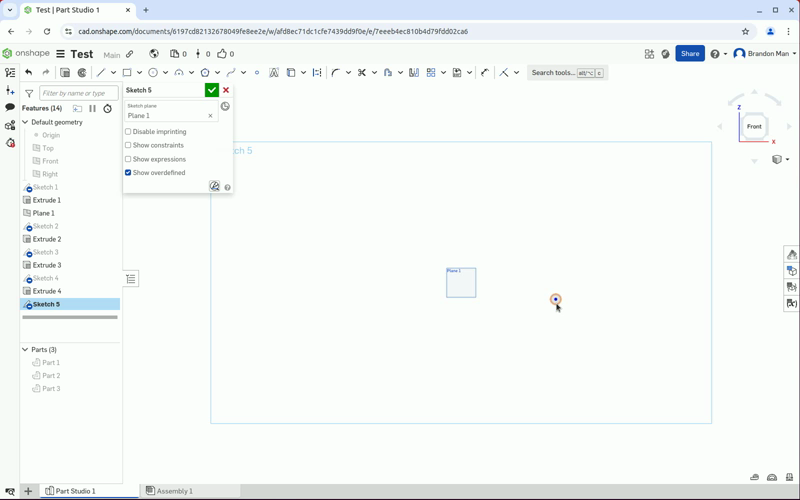
scroll(6)
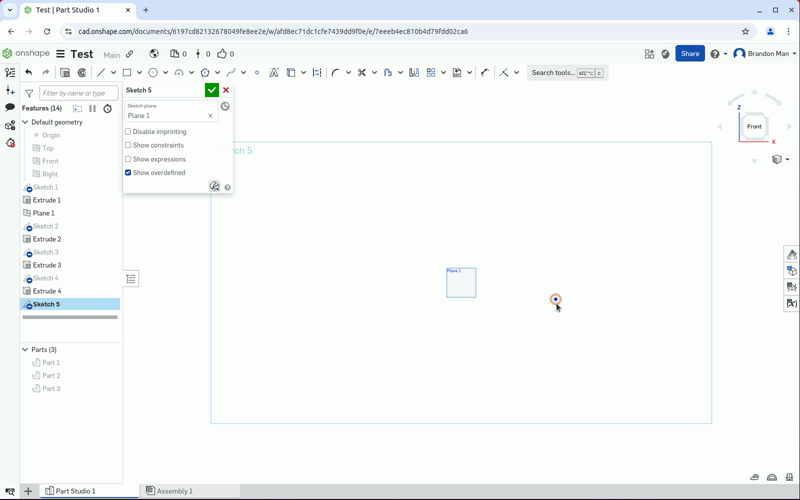
scroll(6)
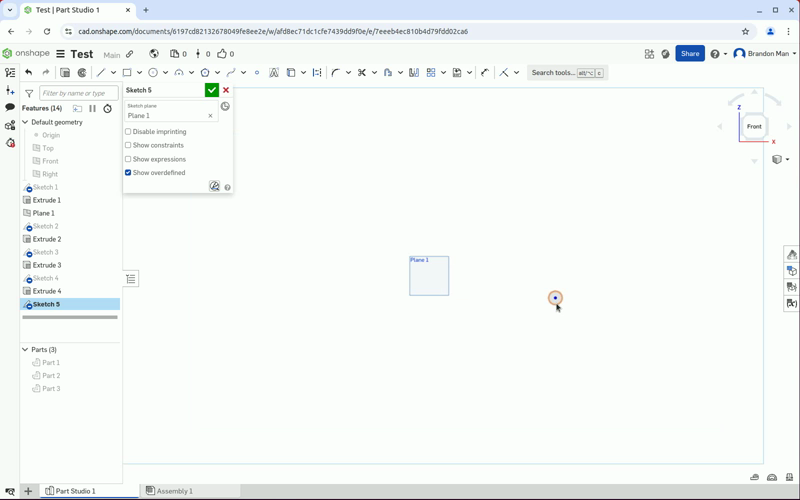
scroll(6)
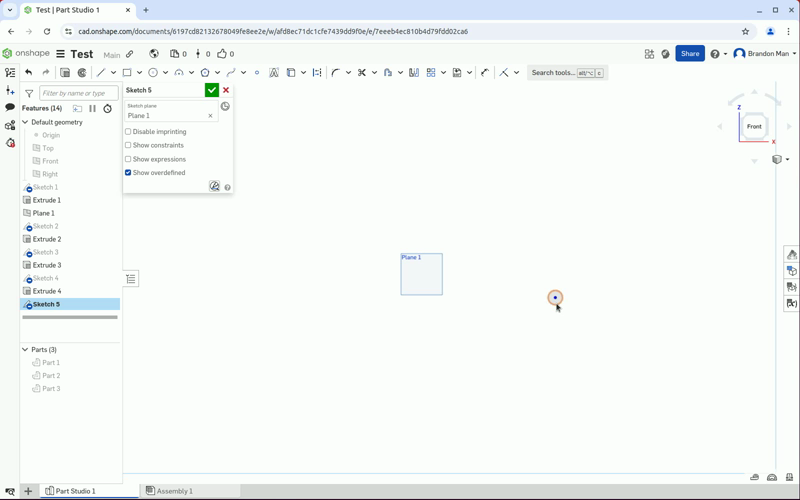
scroll(6)
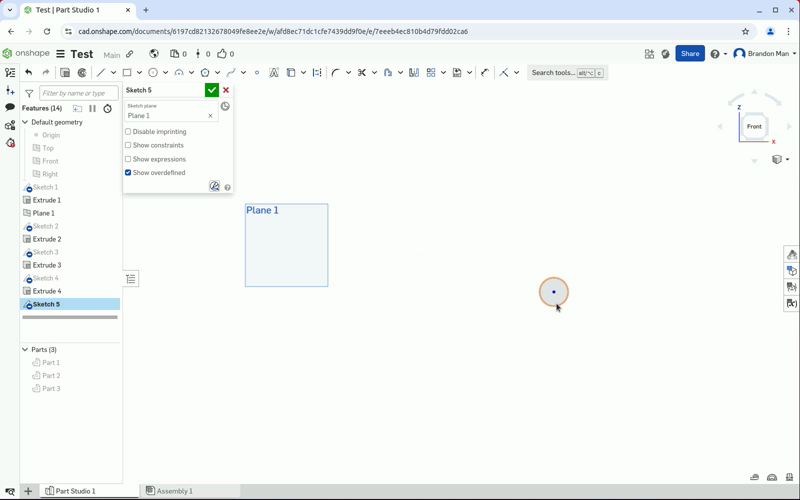
scroll(6)
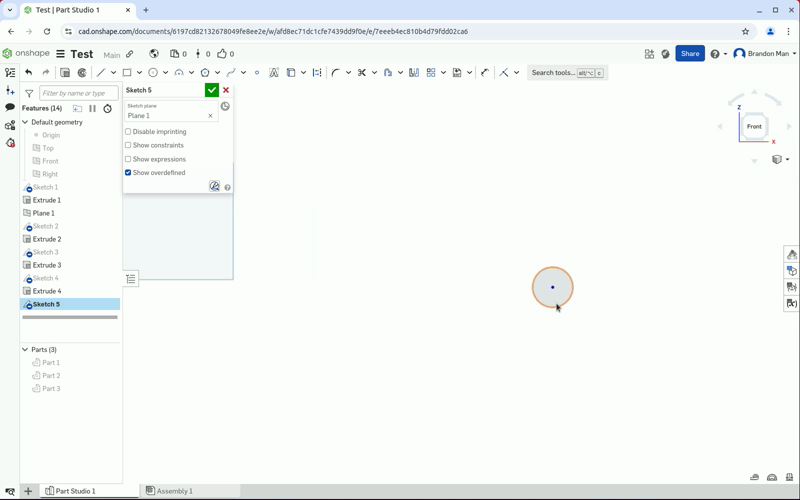
scroll(6)
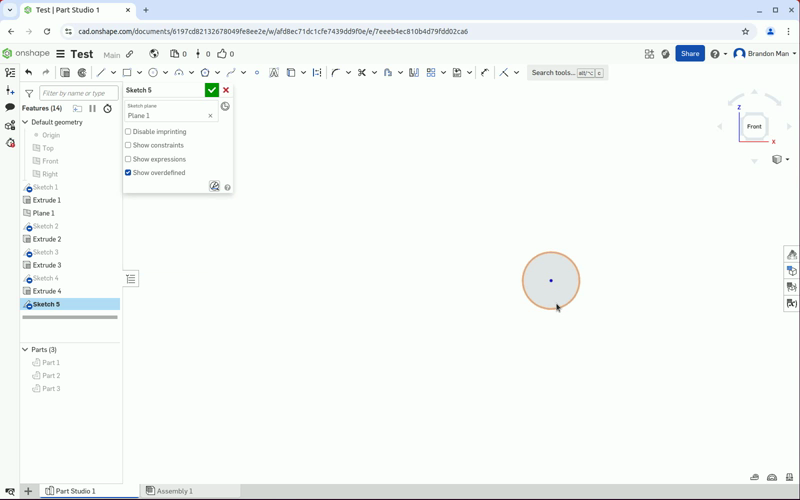
scroll(6)
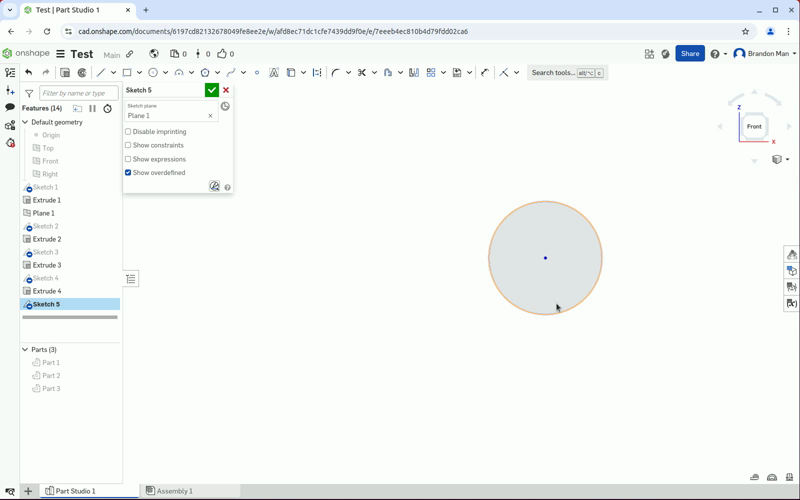
click(556, 303)
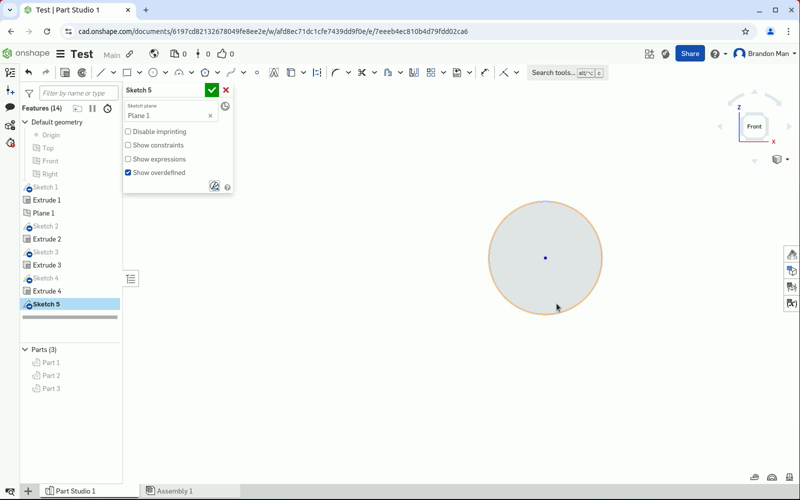
scroll(-6)
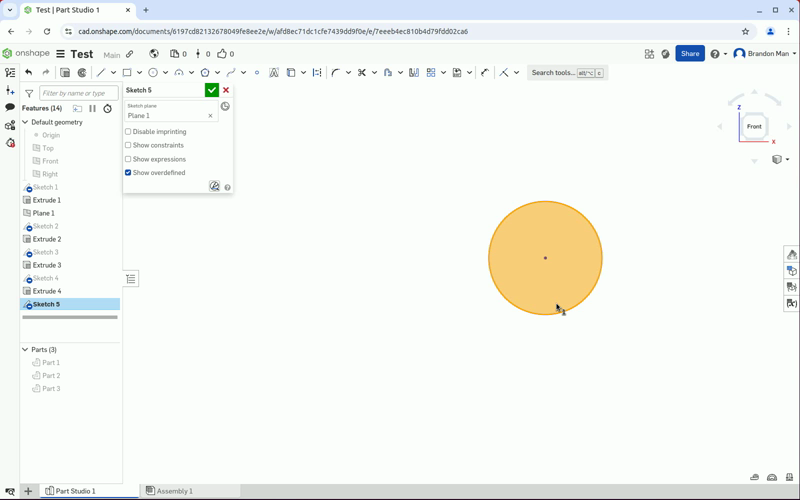
scroll(-6)
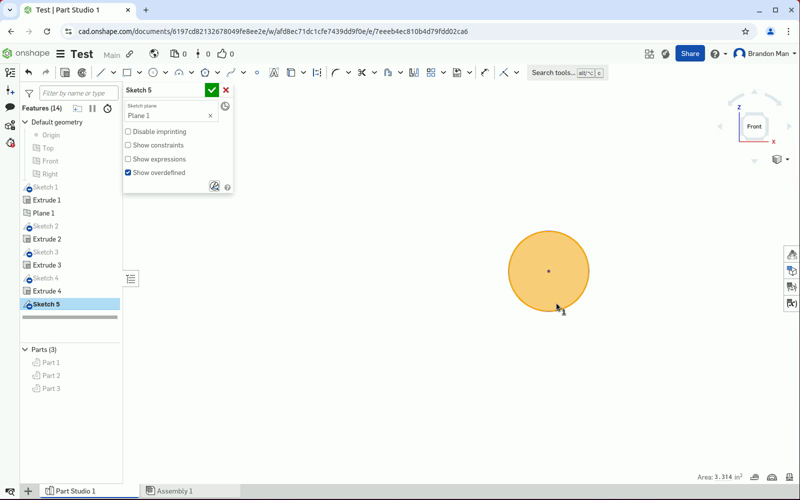
scroll(-6)
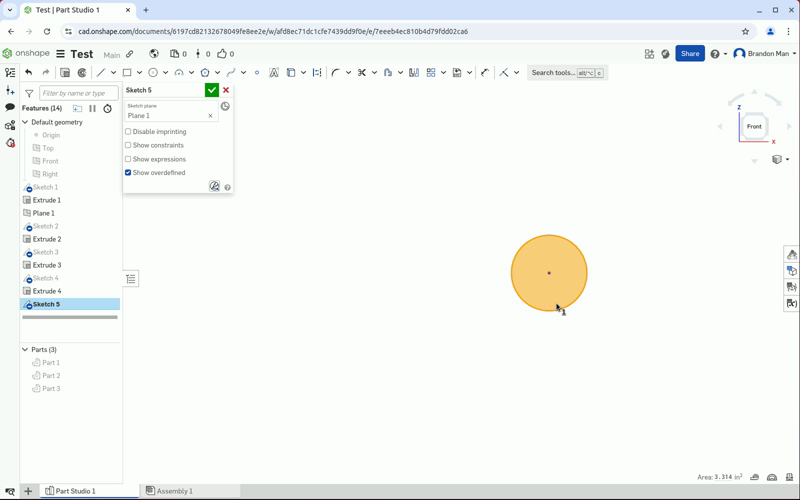
scroll(-6)
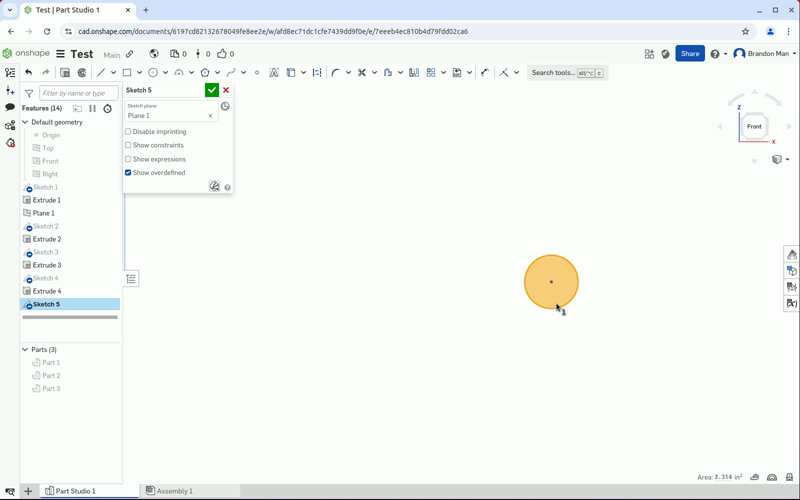
scroll(-6)
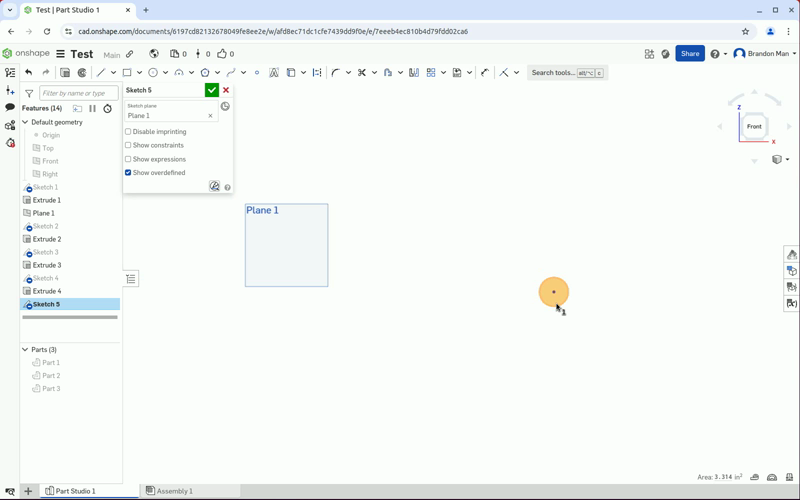
scroll(-6)
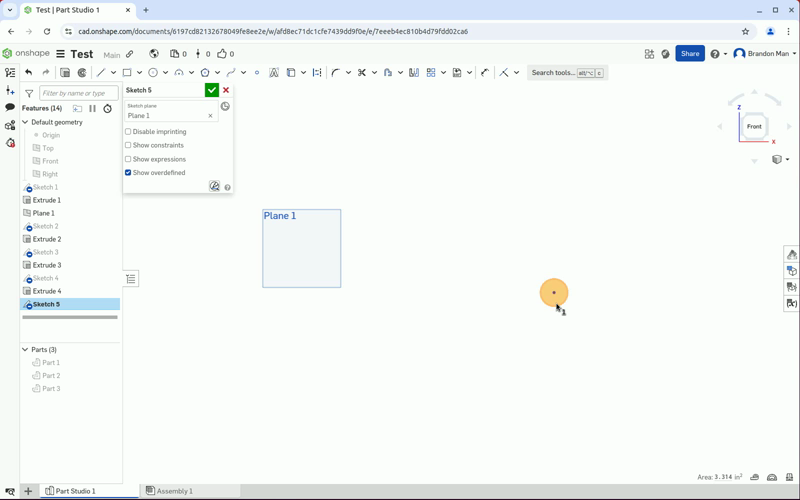
scroll(-6)
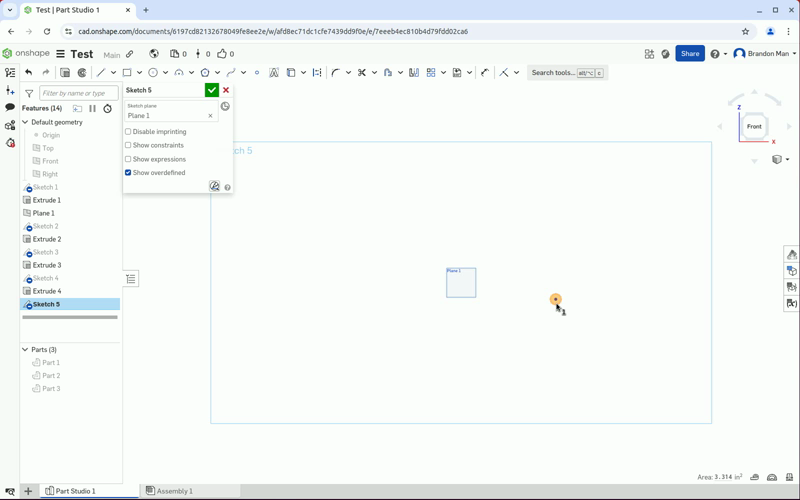
mouse_move(73, 352)
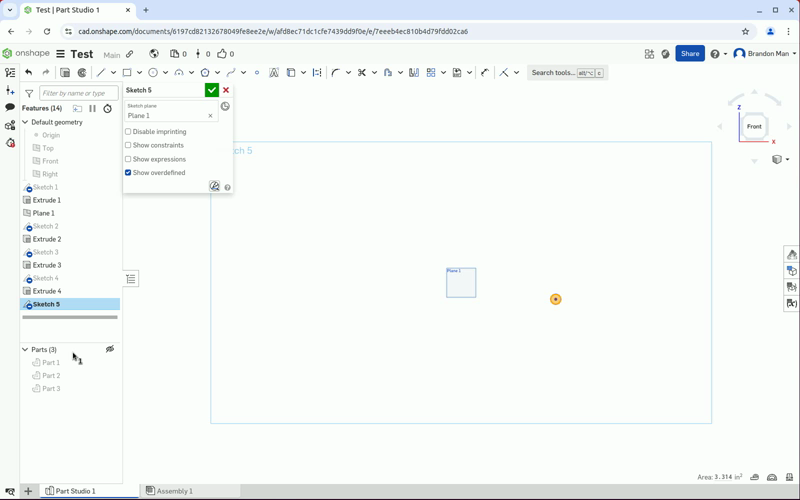
key(shift+y)
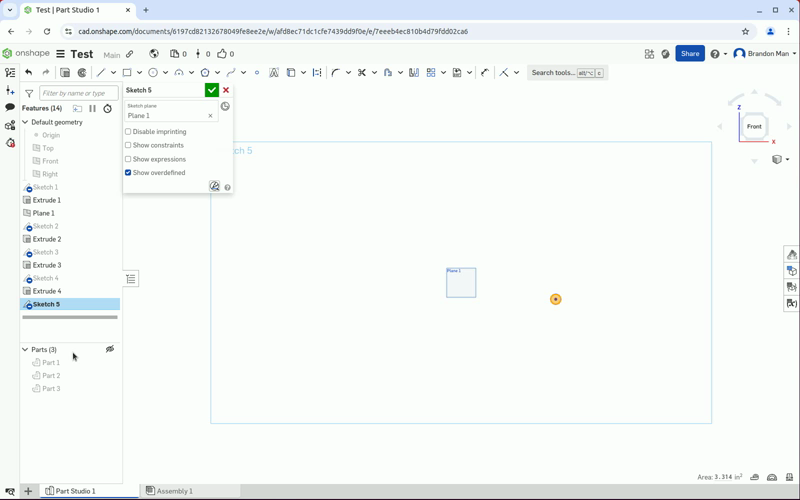
key(shift+e)
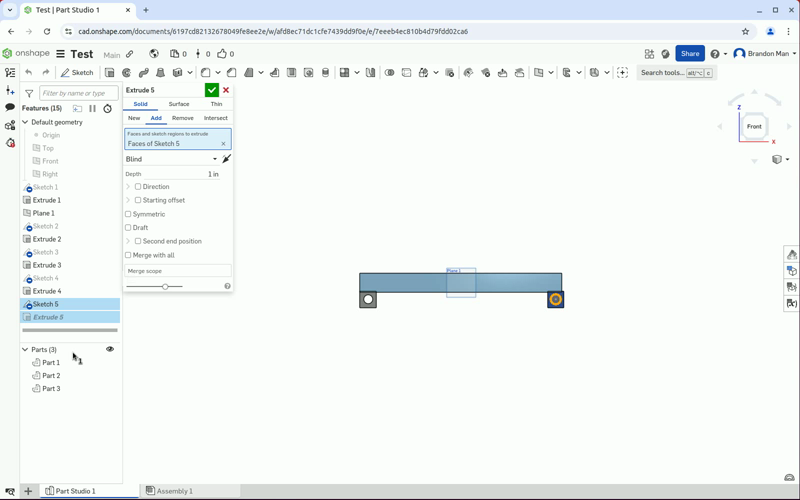
mouse_move(143, 106)
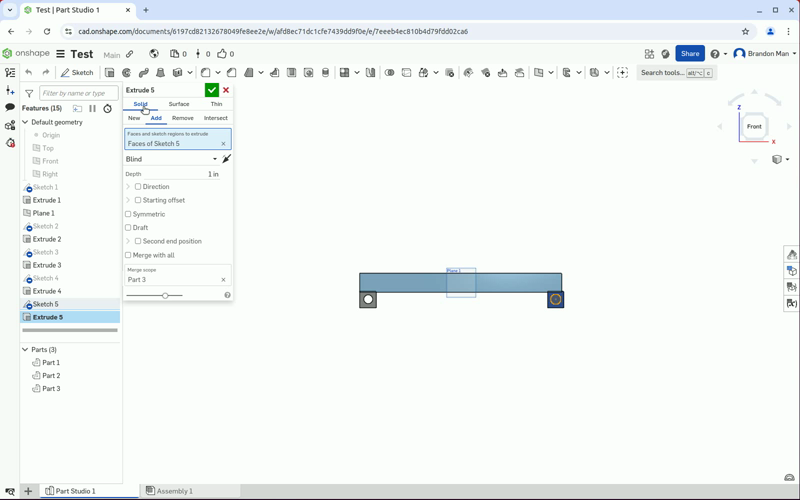
click(143, 106)
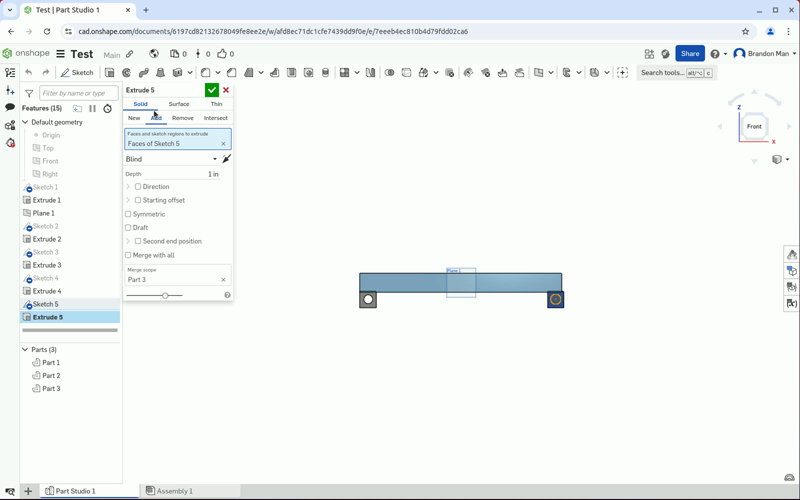
mouse_move(186, 120)
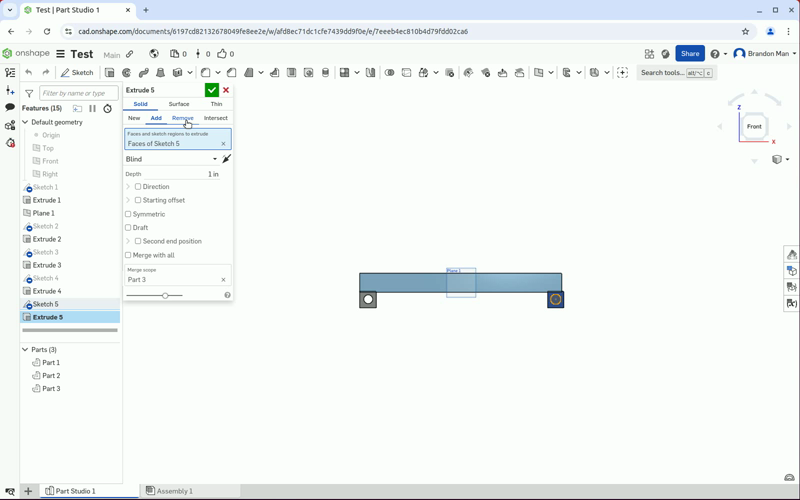
click(186, 120)
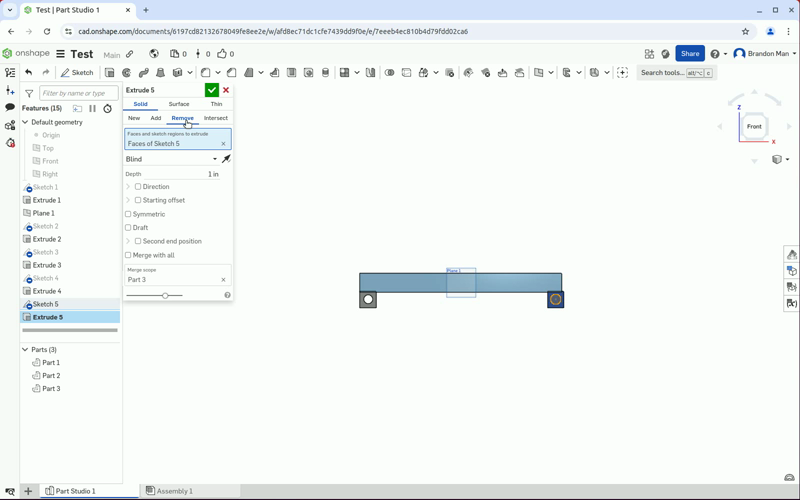
key(tab, 4)
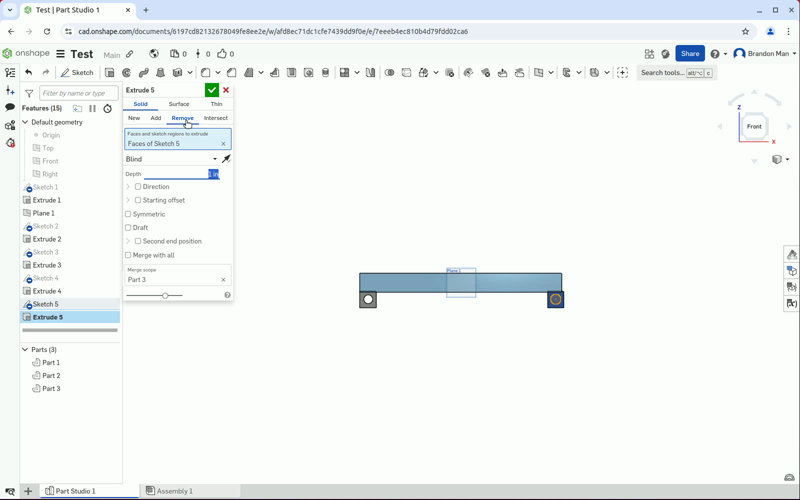
text(7.703)
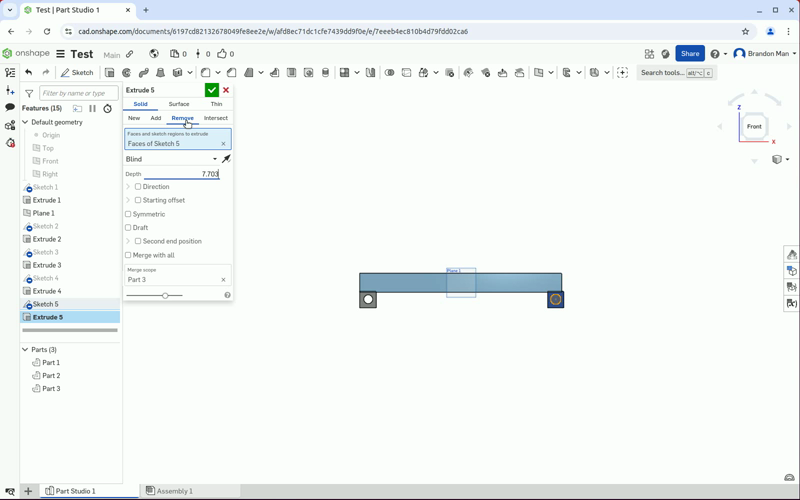
key(tab, 6)
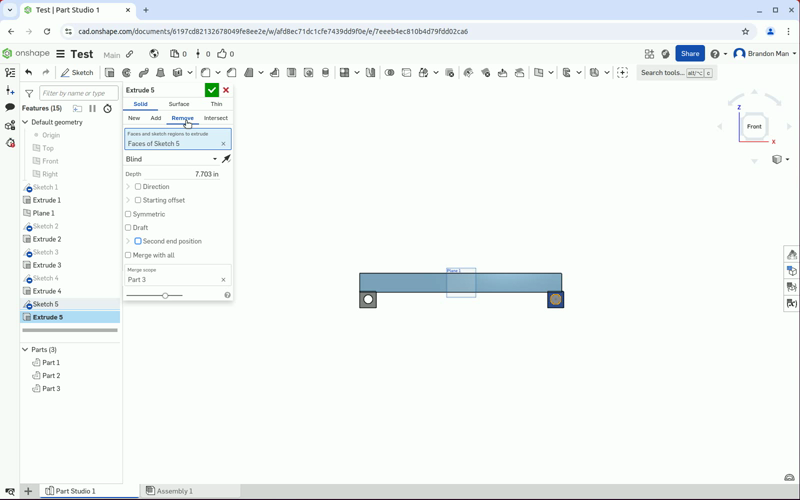
key(space)
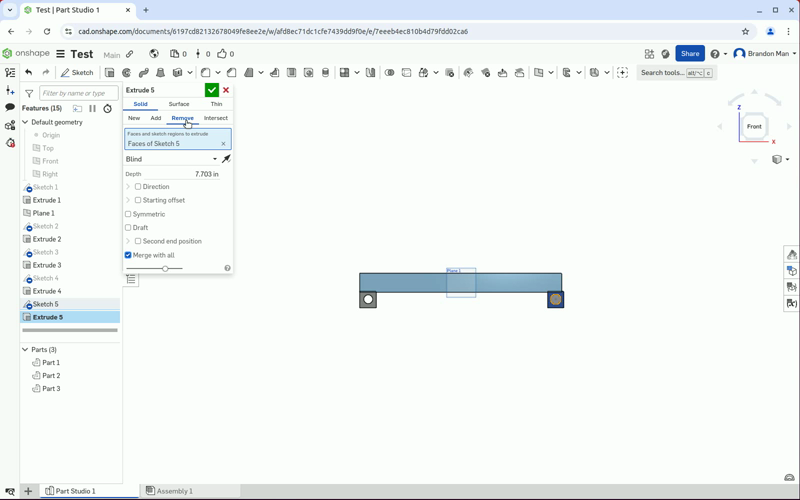
key(enter)
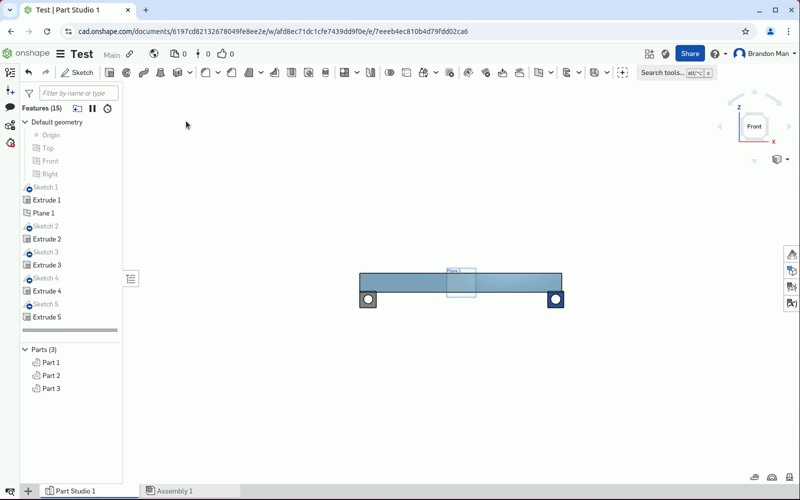
key(shift+h)
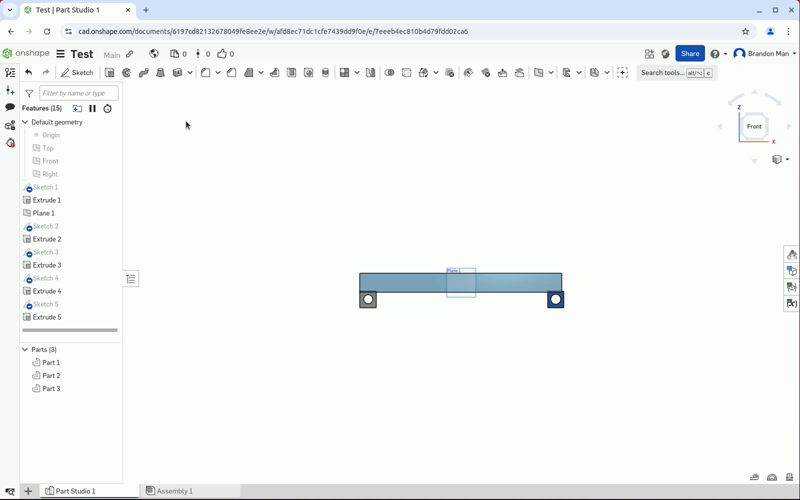
key(shift+h)
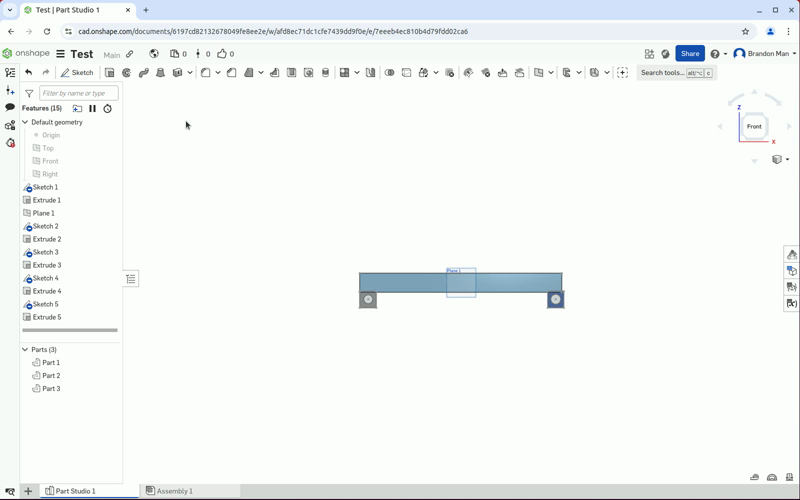
key(shift+7)
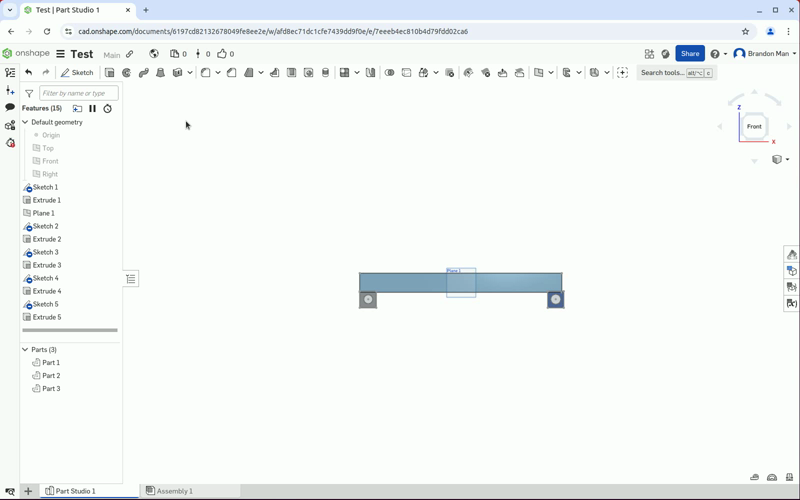
key(left, 2)
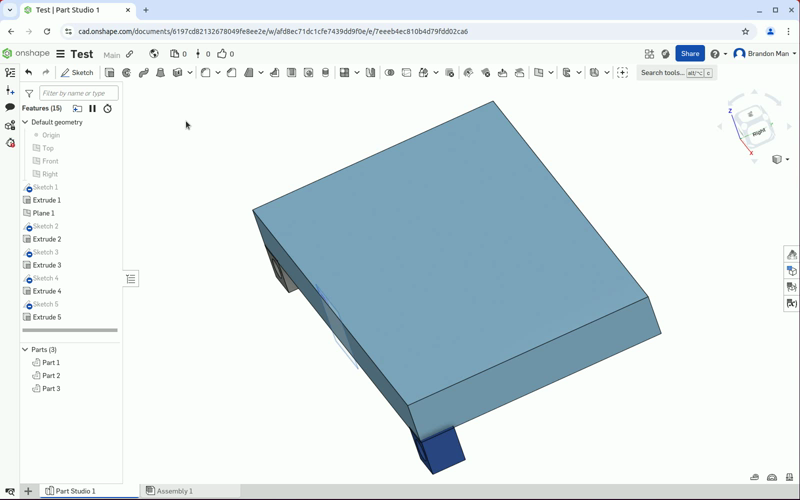
key(down, 2)
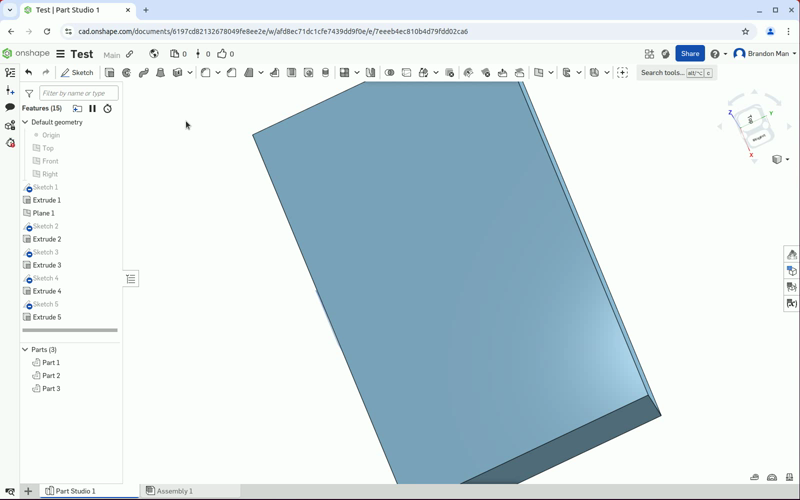
key(up, 2)
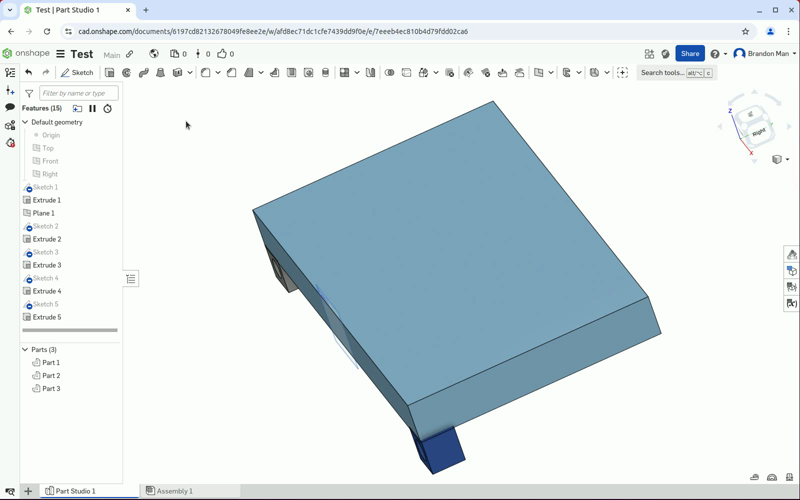
key(right, 2)
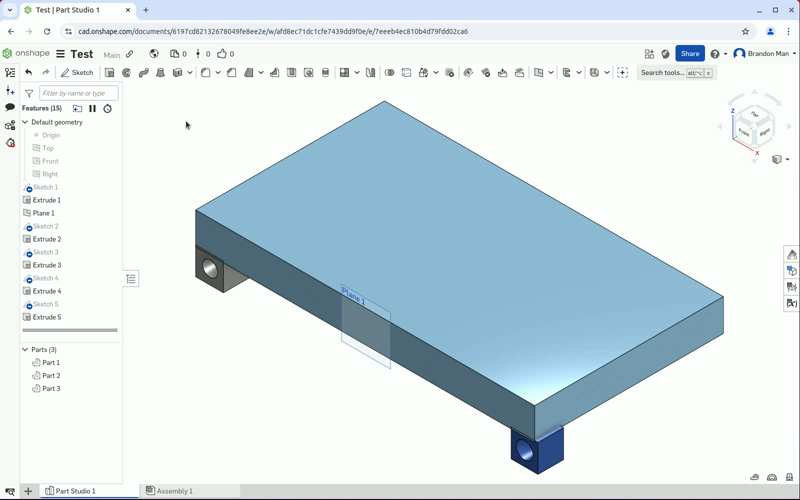
mouse_move(73, 189)
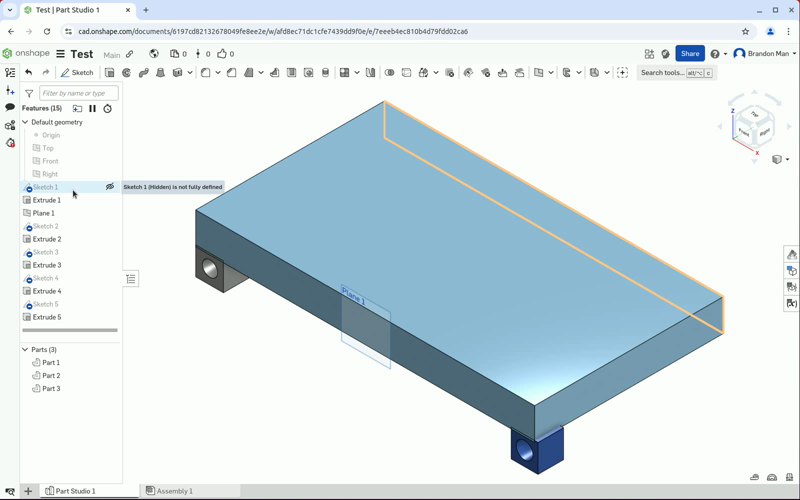
click(73, 189)